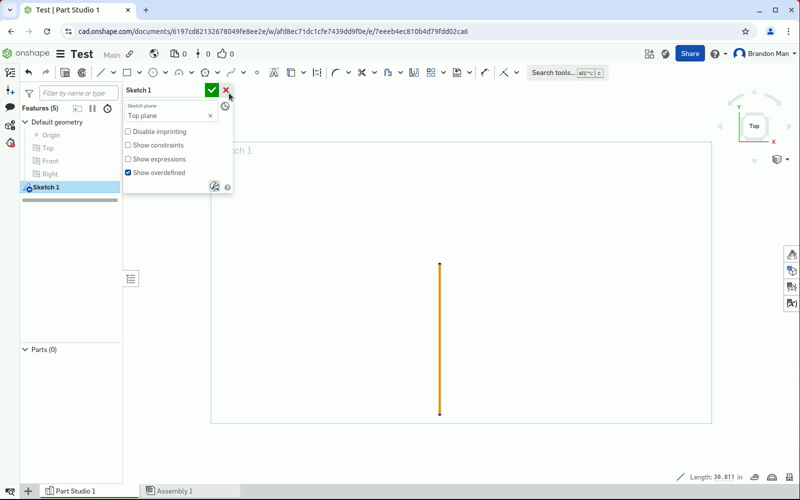
key(shift+h)
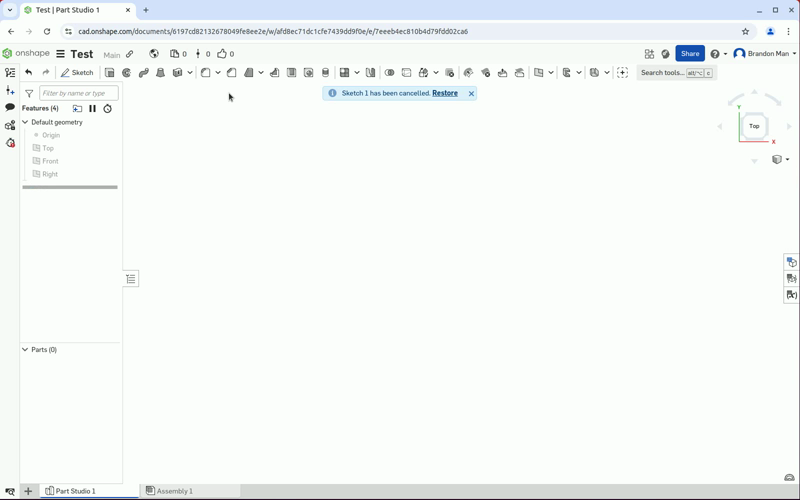
mouse_move(73, 352)
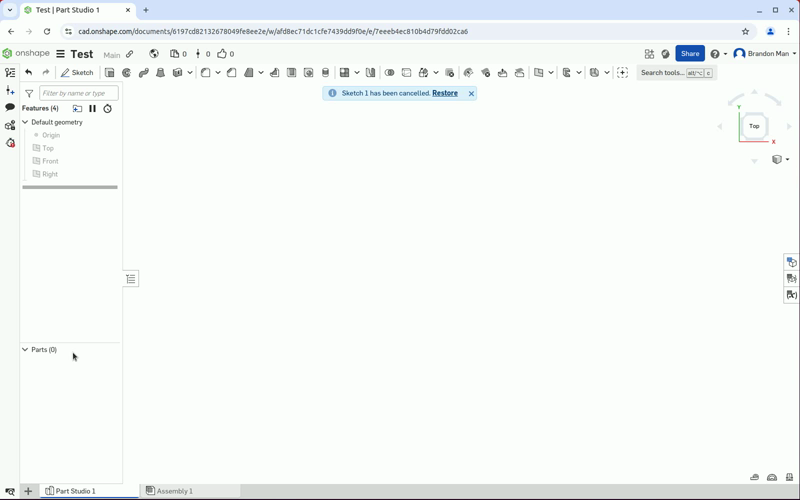
key(y)
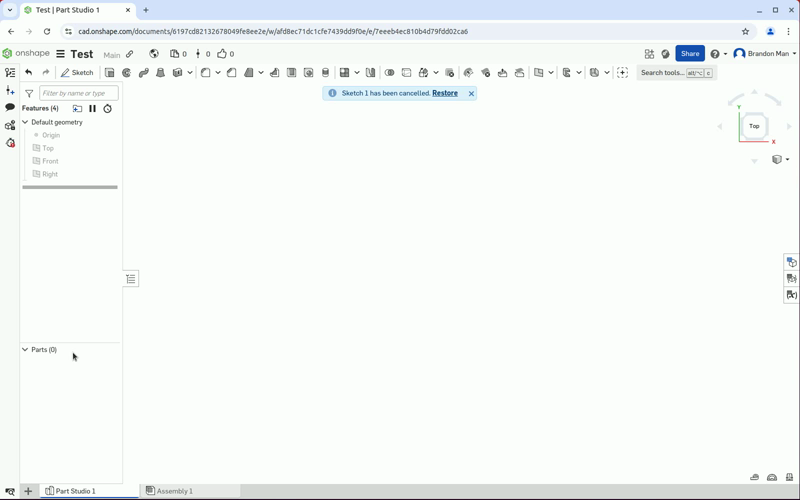
key(shift+p)
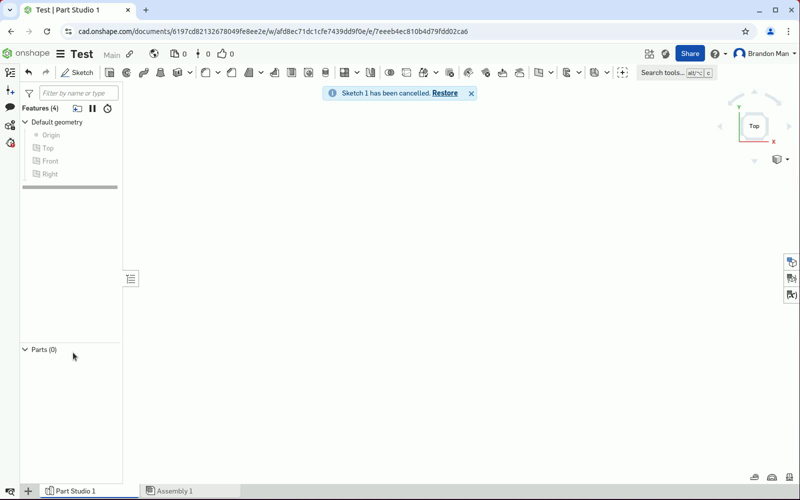
key(space)
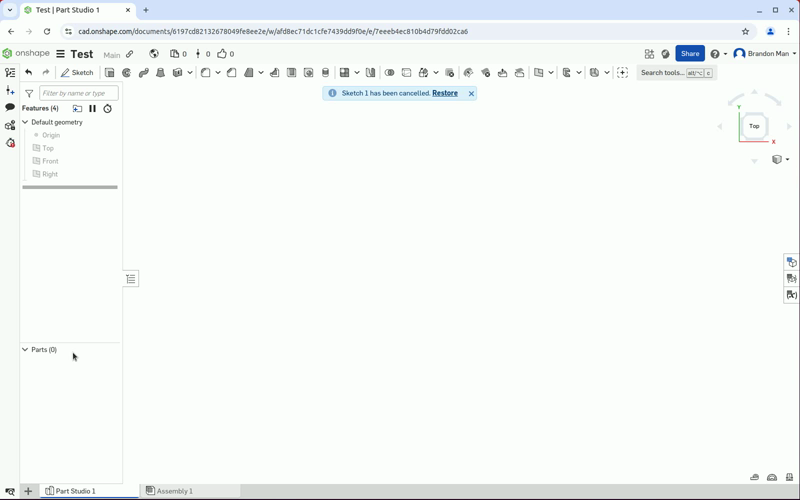
key_down(shift)
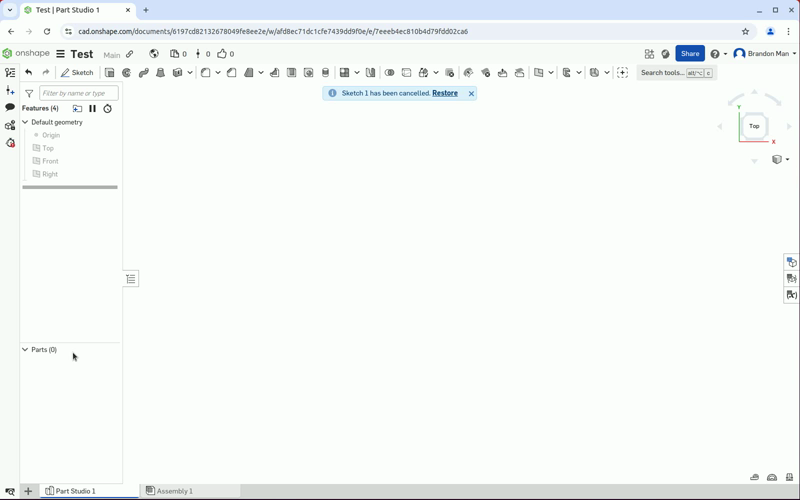
key(up)
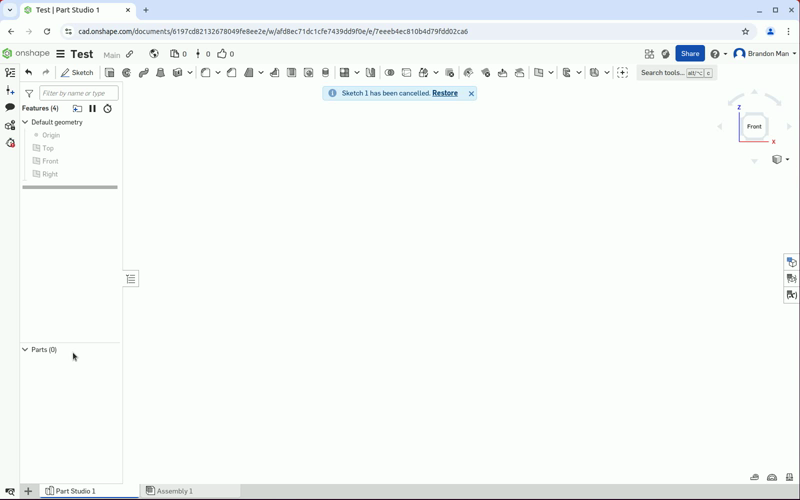
key_up(shift)
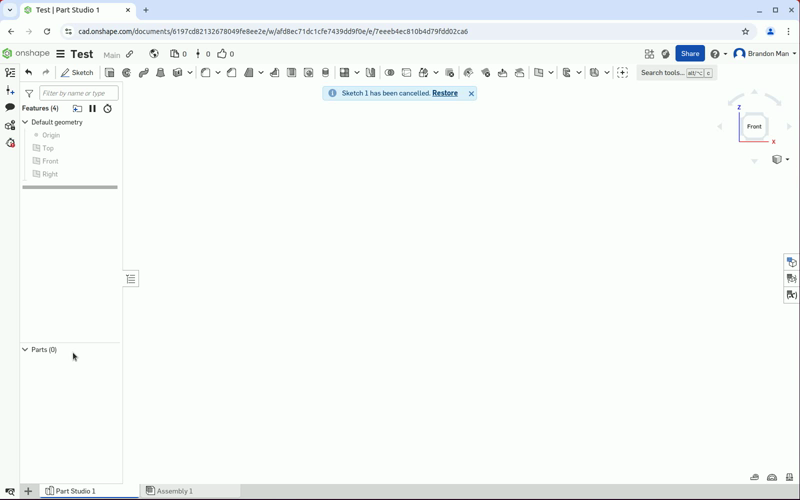
mouse_move(73, 352)
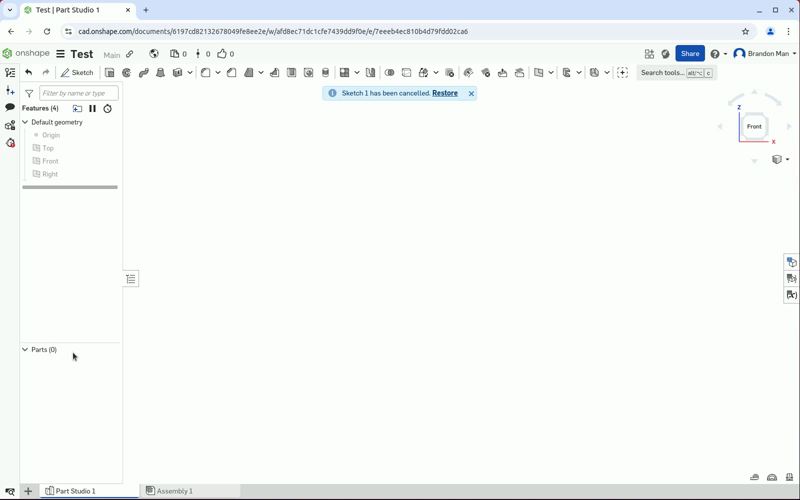
key(shift+y)
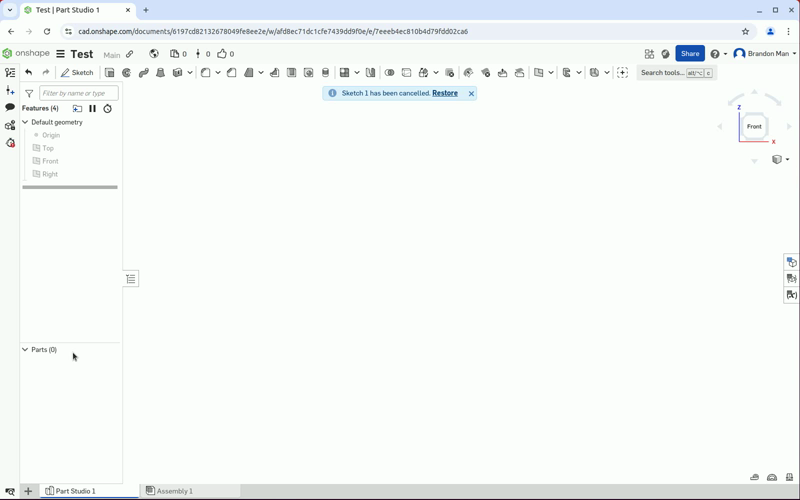
key(shift+s)
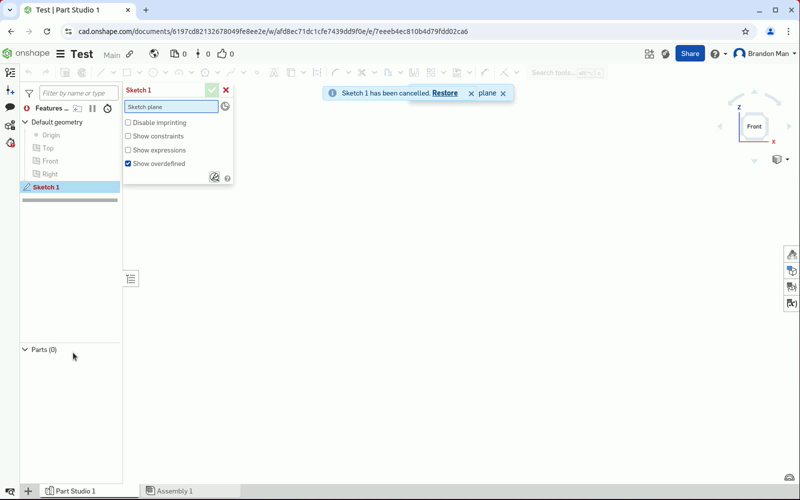
mouse_move(73, 163)
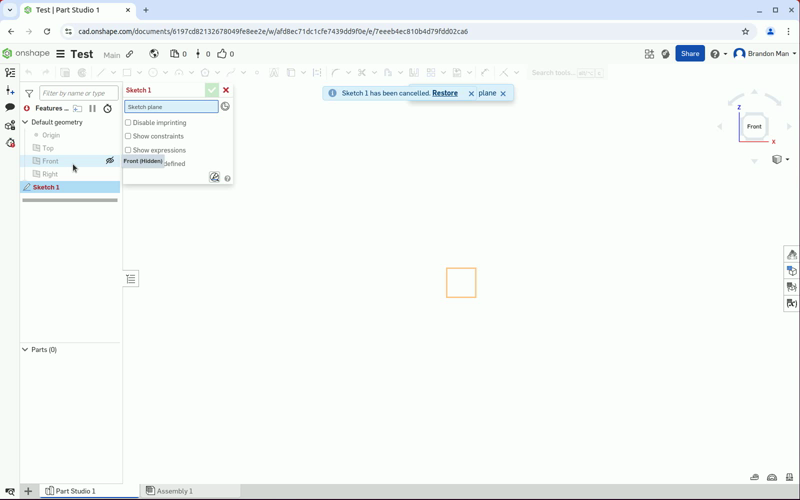
click(73, 163)
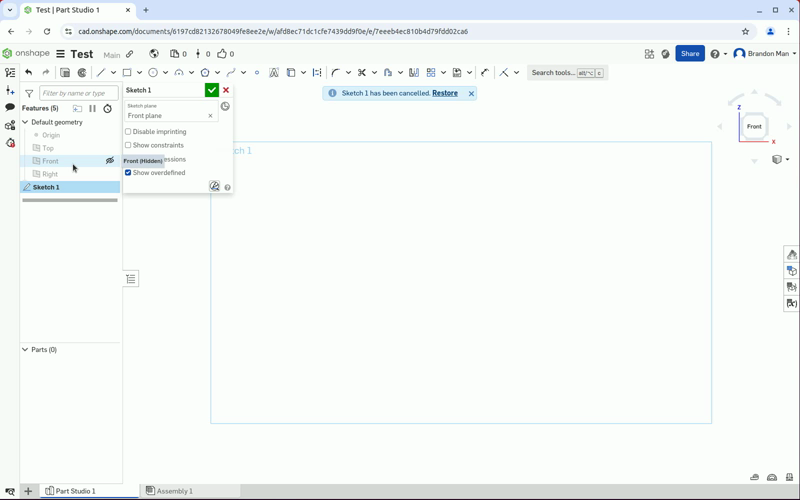
mouse_move(73, 352)
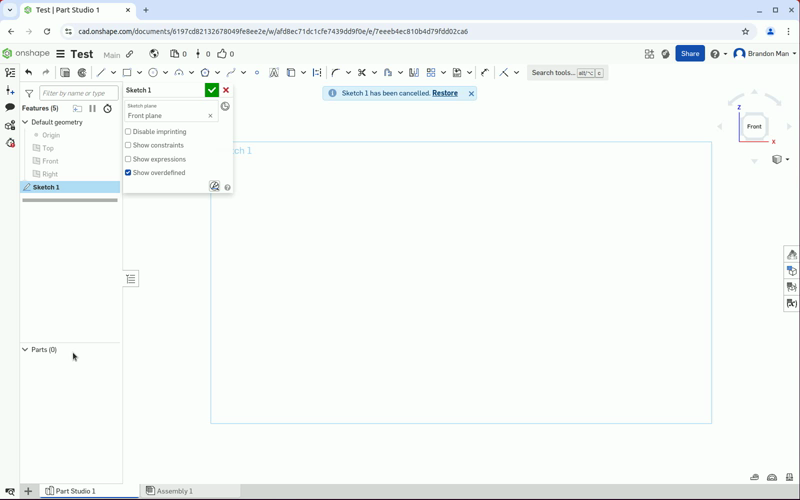
key(y)
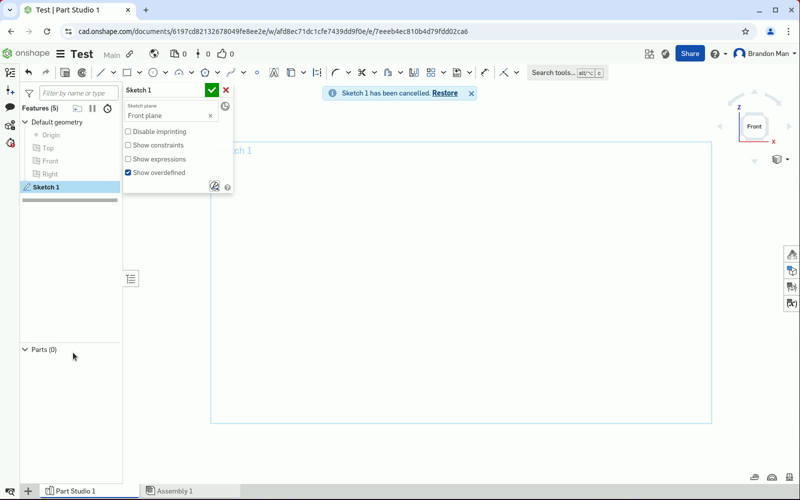
key(l)
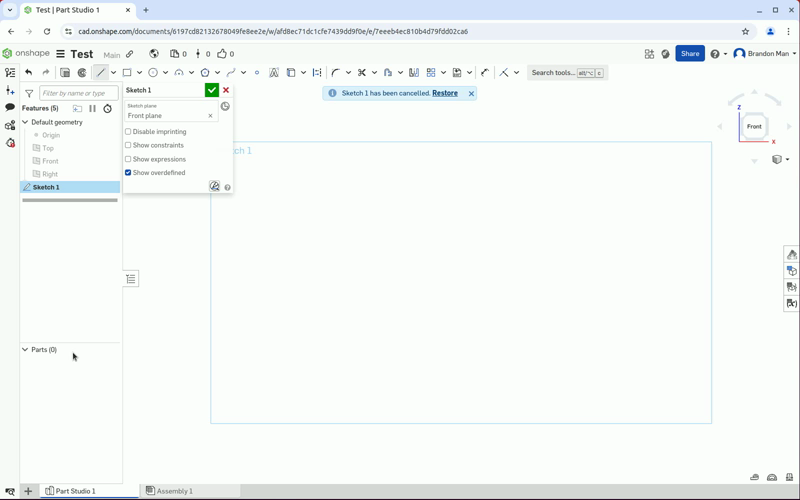
key_down(shift)
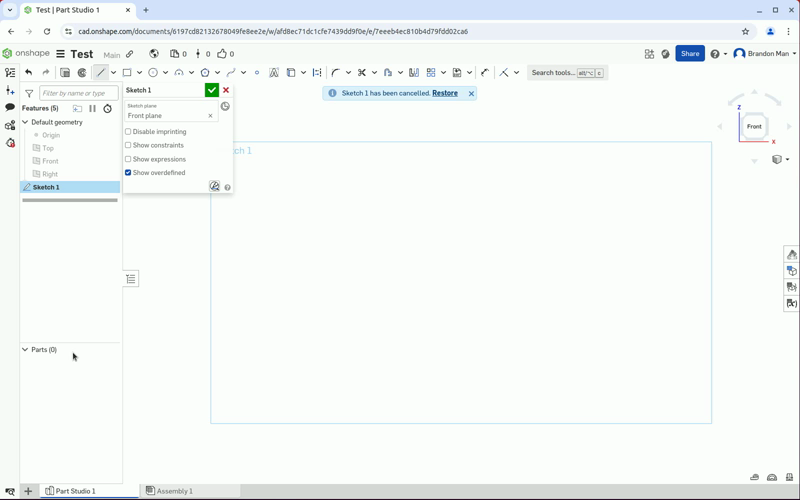
mouse_move(460, 298)
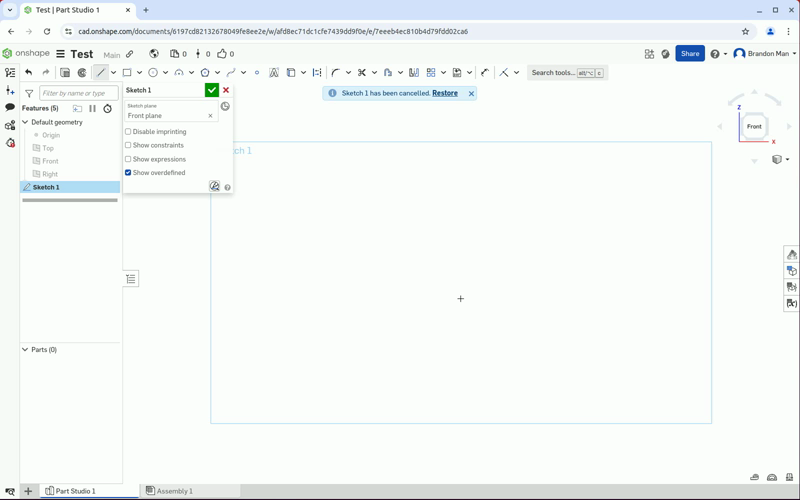
click(460, 298)
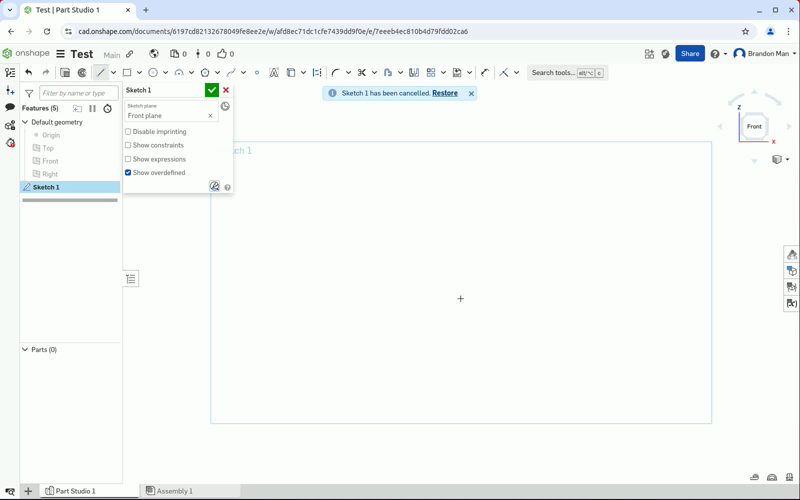
key_up(shift)
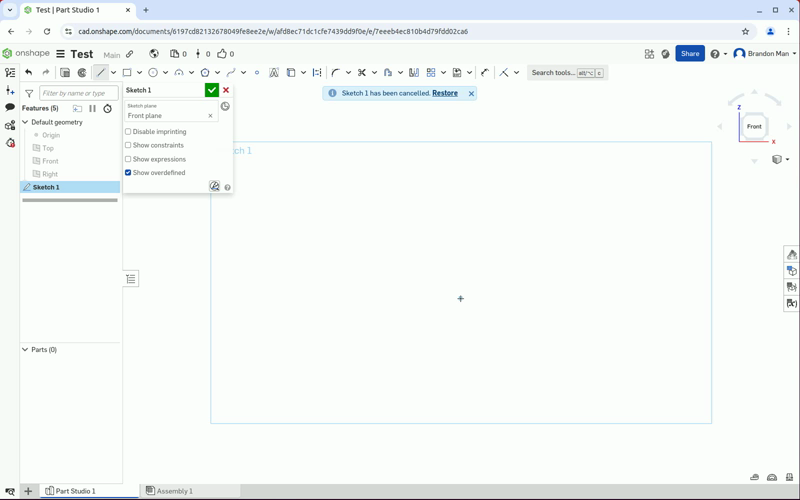
key_down(shift)
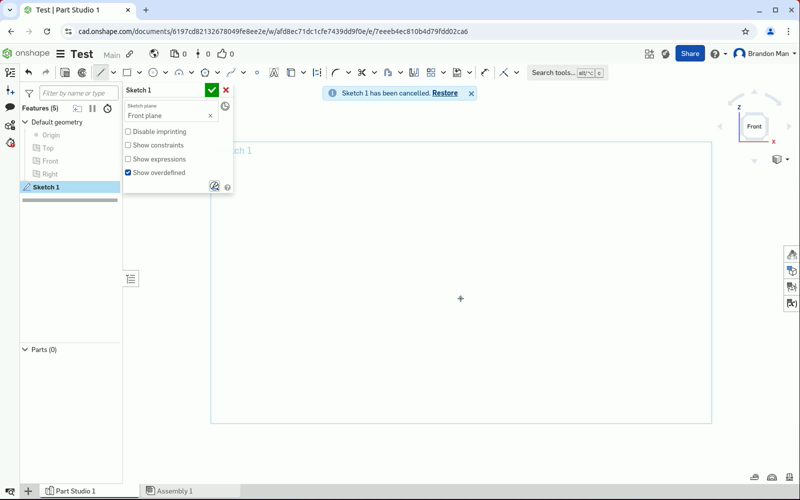
mouse_move(559, 298)
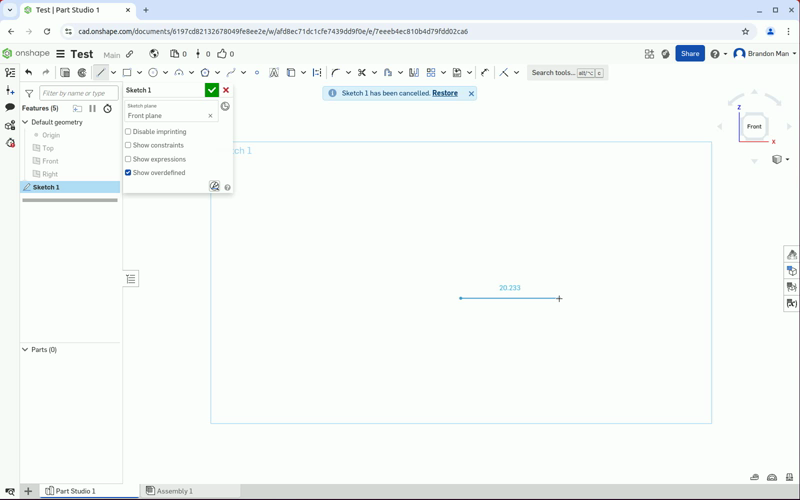
click(559, 298)
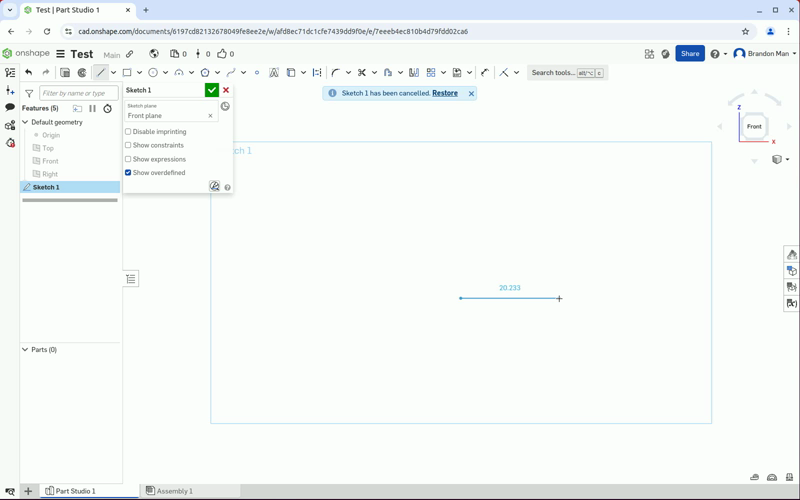
key_up(shift)
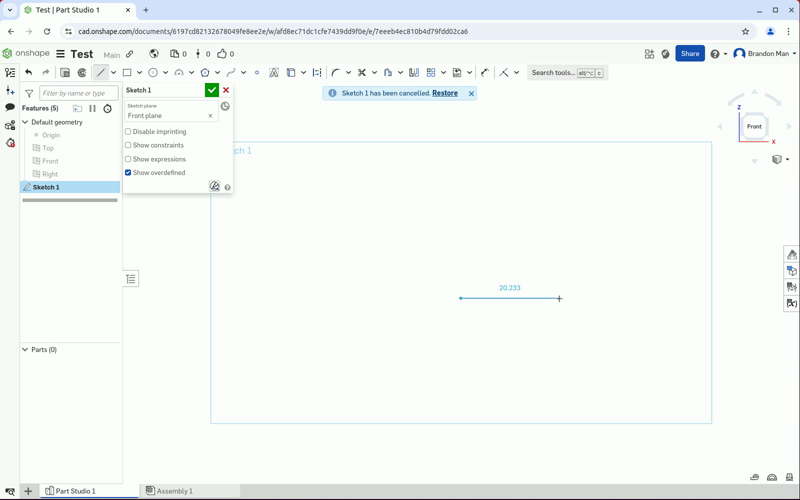
key(esc)
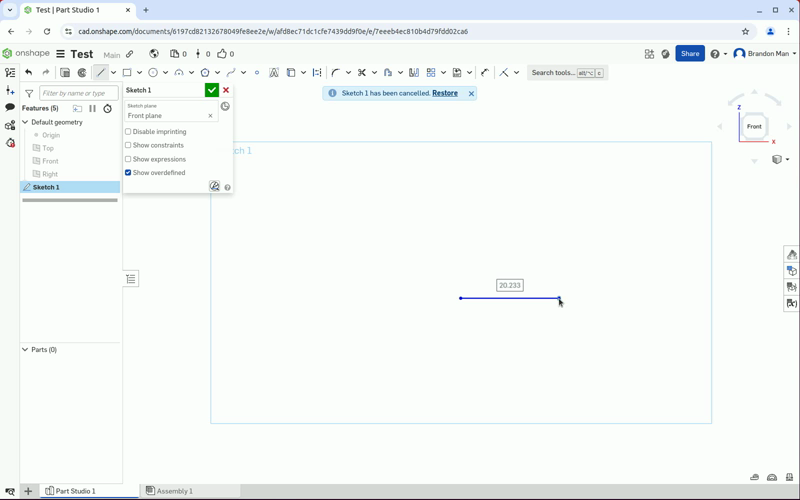
key(a)
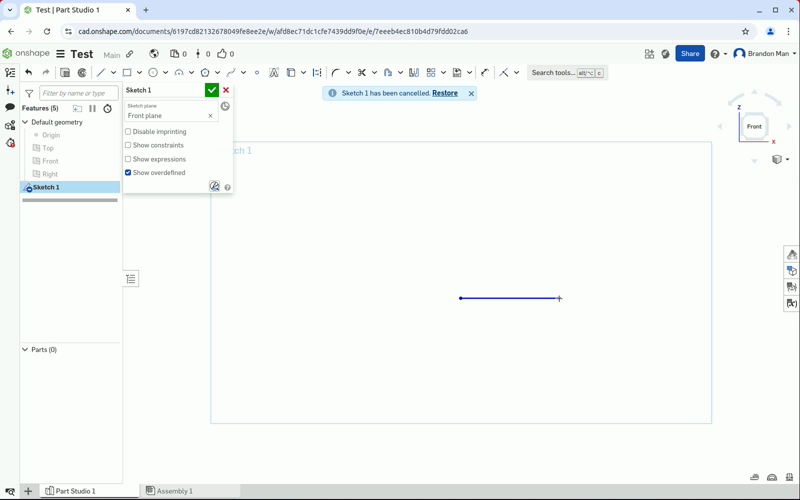
mouse_move(559, 298)
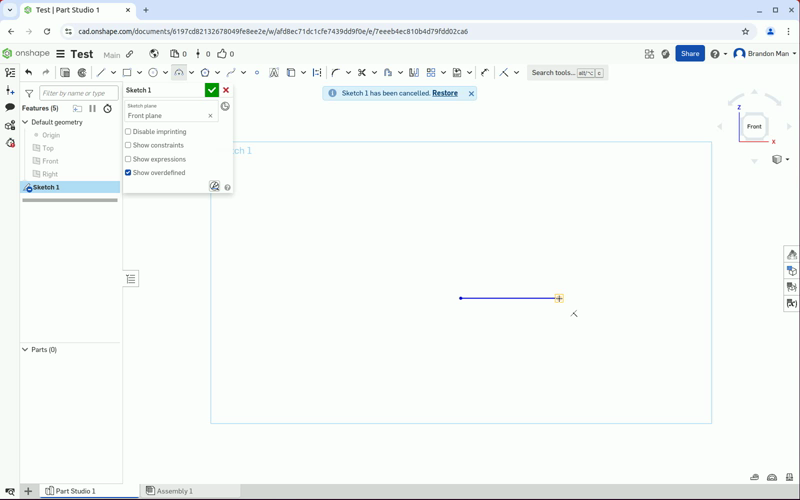
click(559, 298)
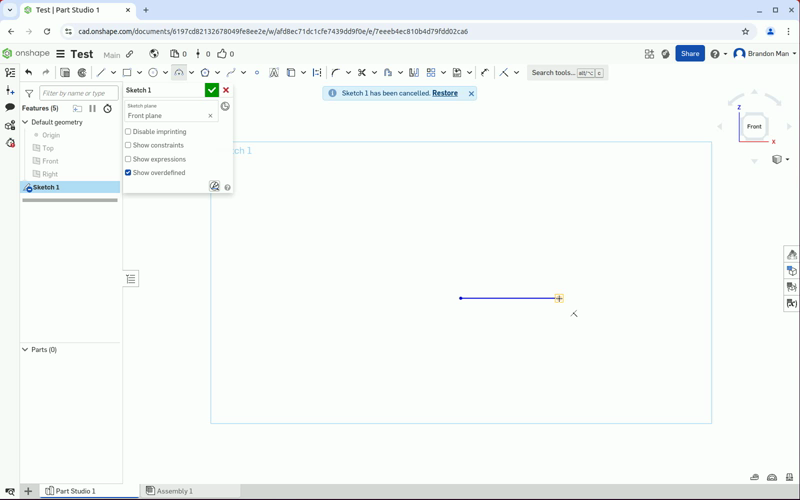
key_down(shift)
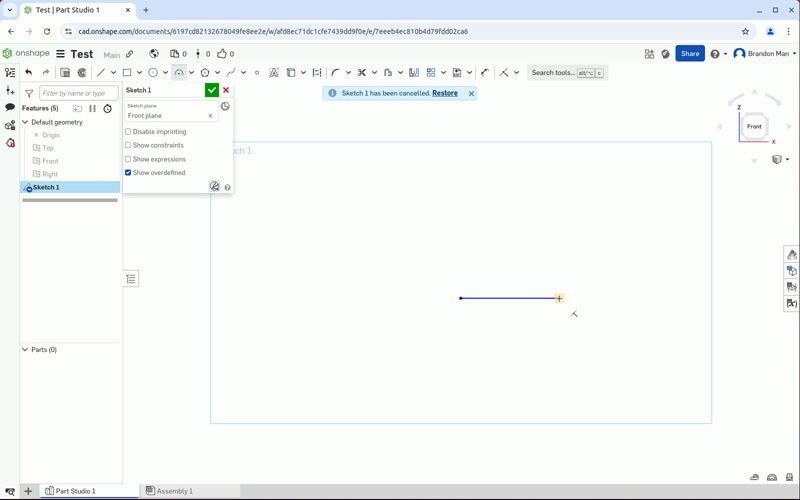
mouse_move(559, 268)
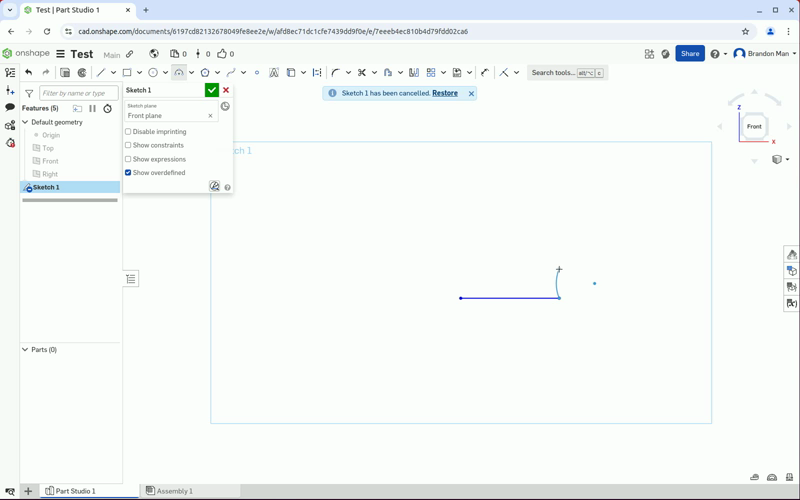
click(559, 268)
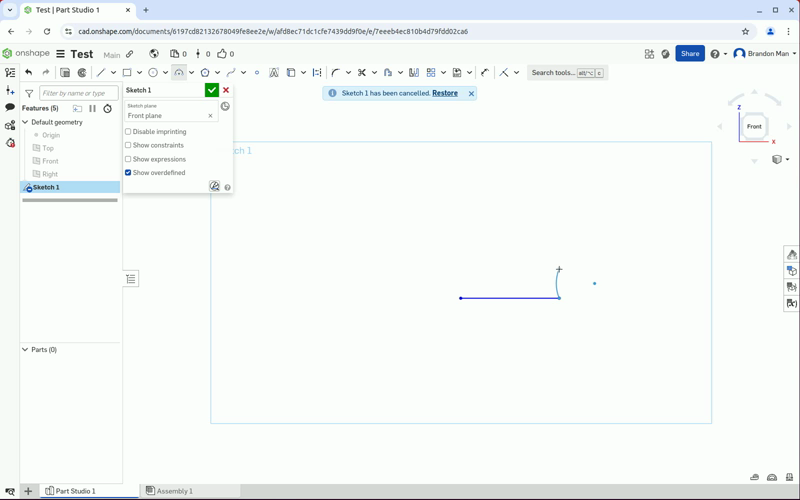
mouse_move(573, 283)
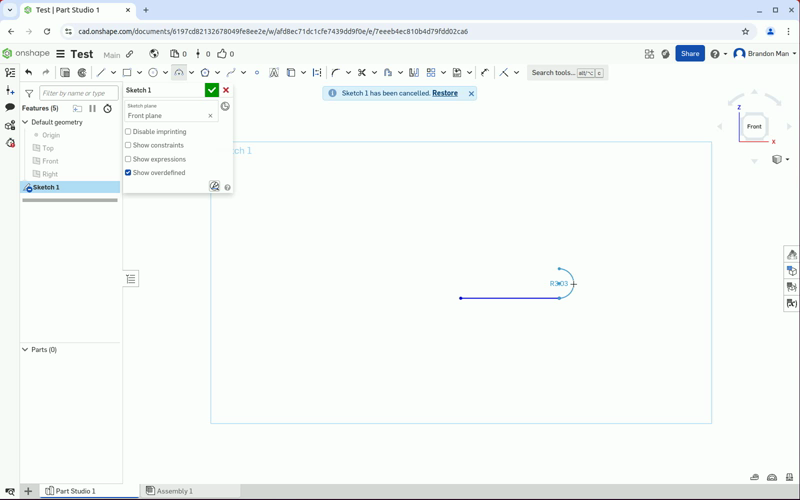
click(573, 283)
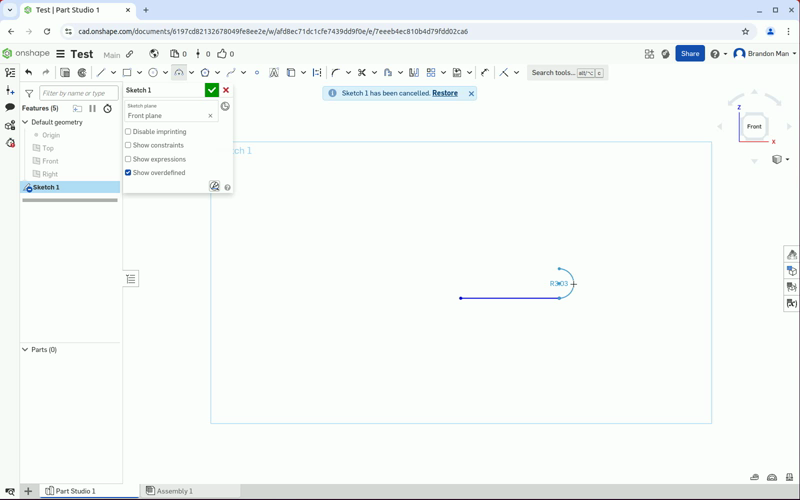
key_up(shift)
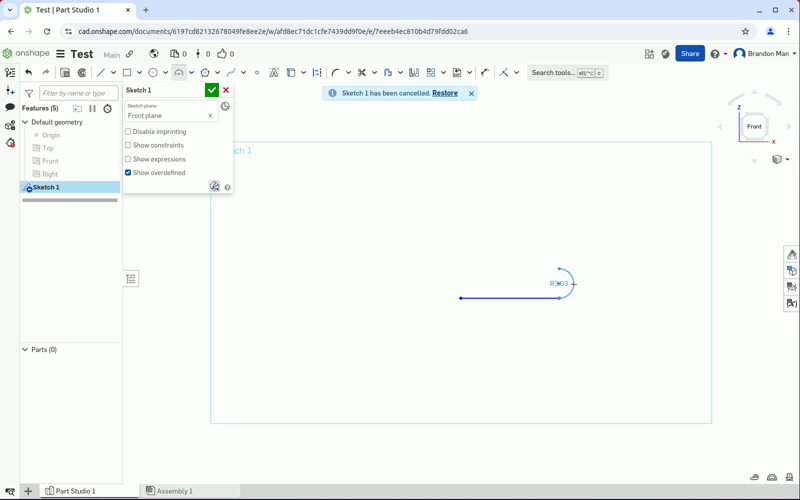
key(esc)
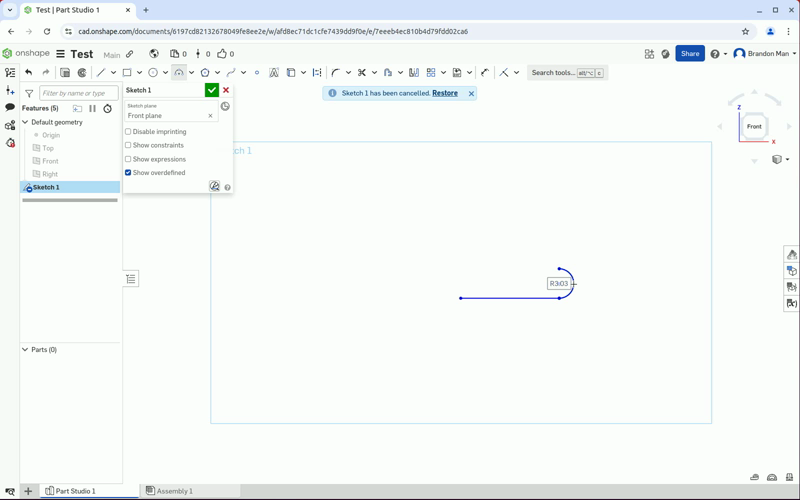
key(l)
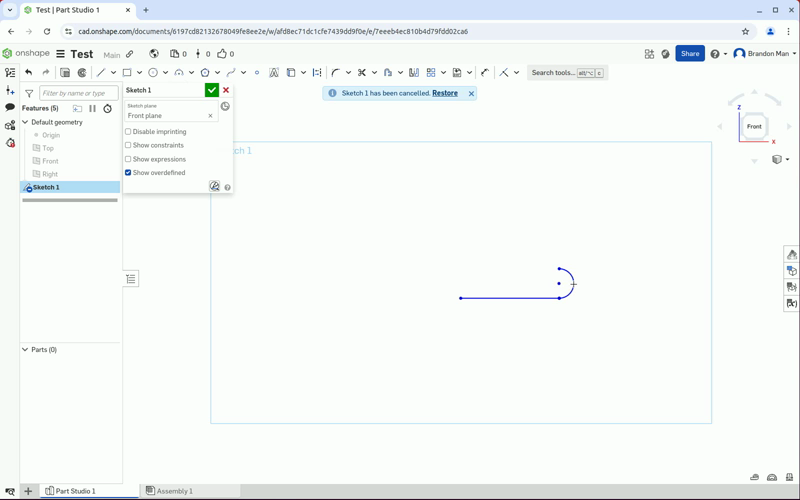
mouse_move(559, 268)
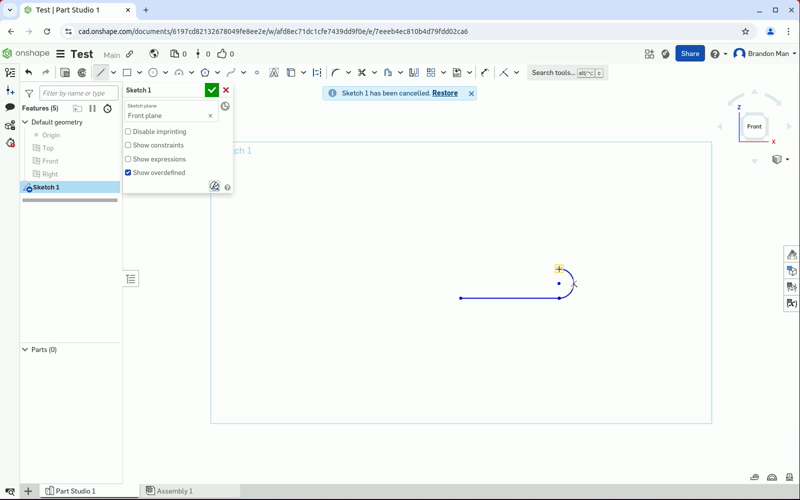
click(559, 268)
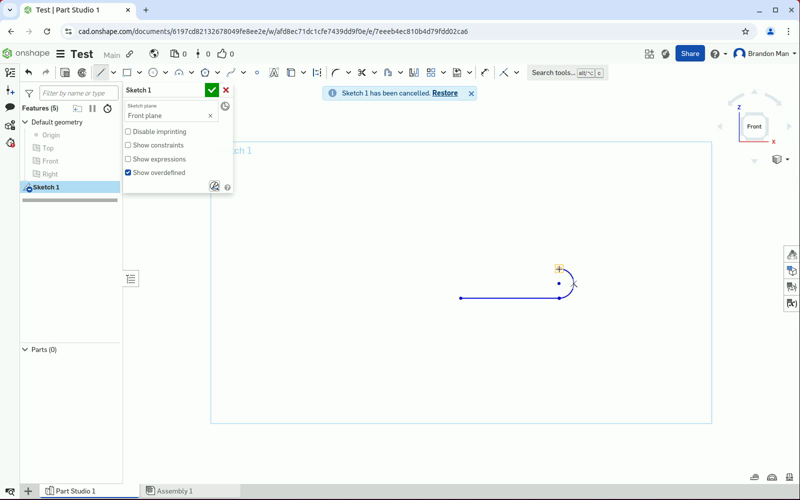
key_down(shift)
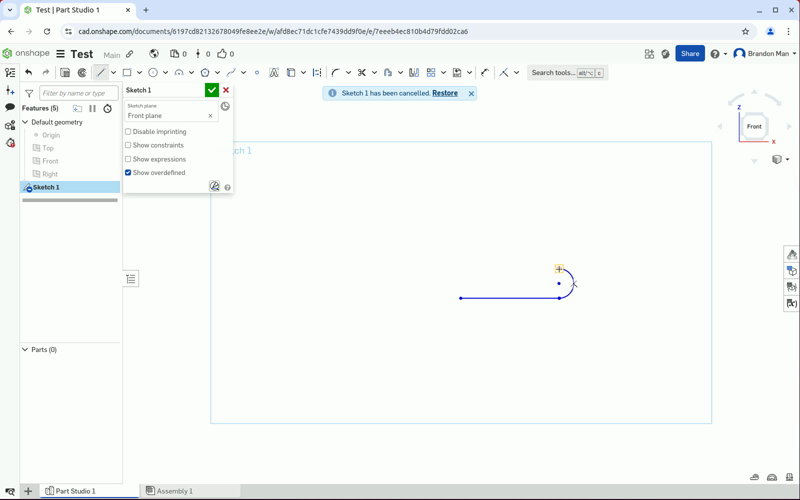
mouse_move(460, 268)
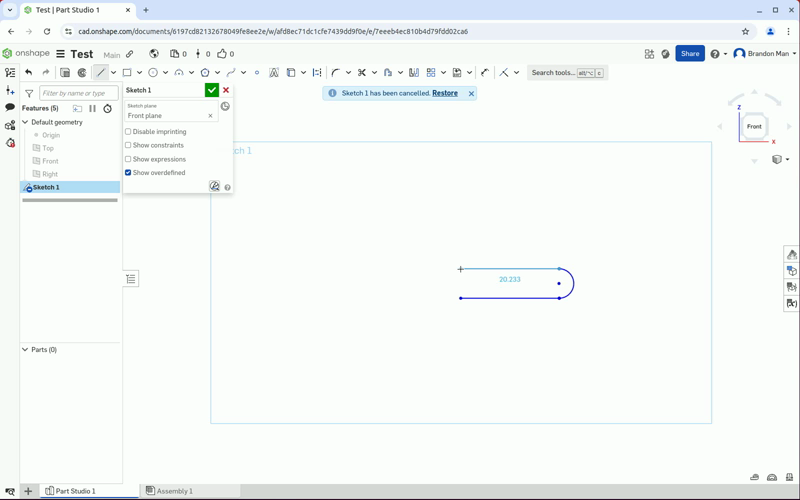
click(460, 268)
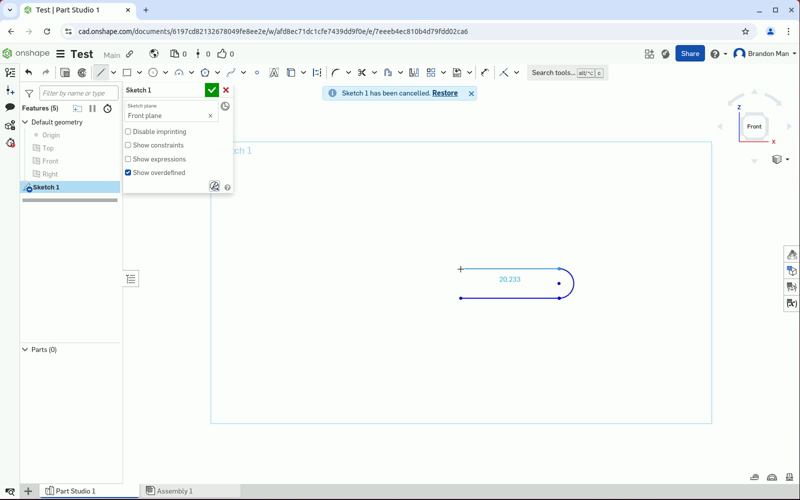
key_up(shift)
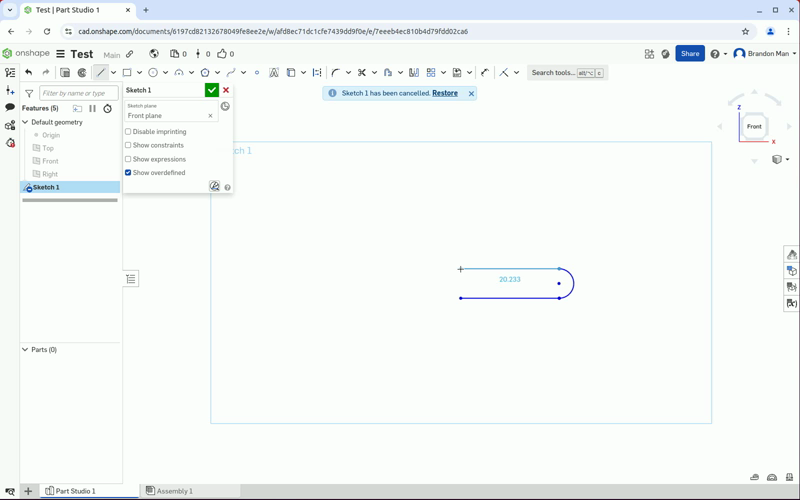
key(esc)
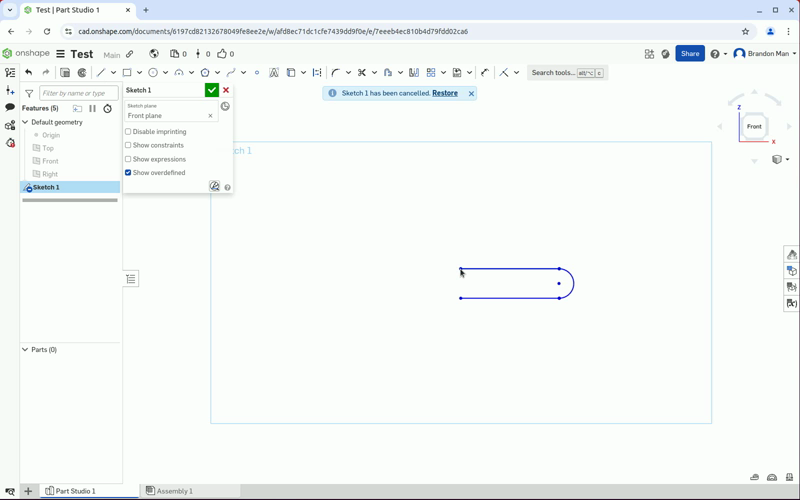
key(a)
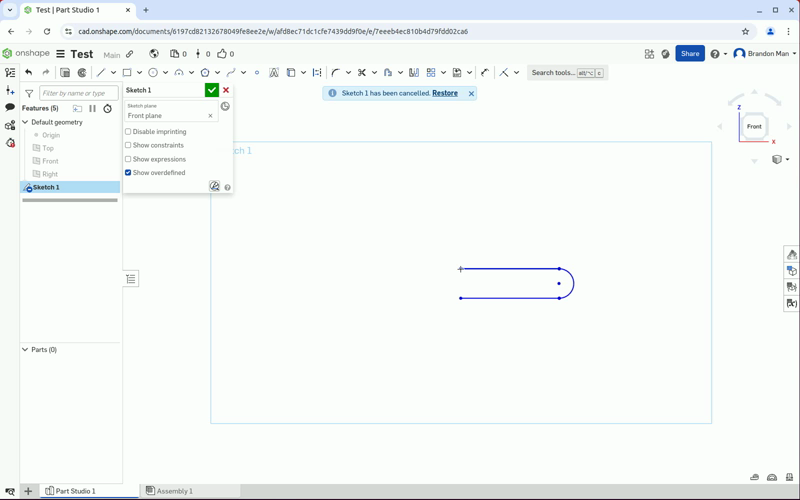
mouse_move(460, 268)
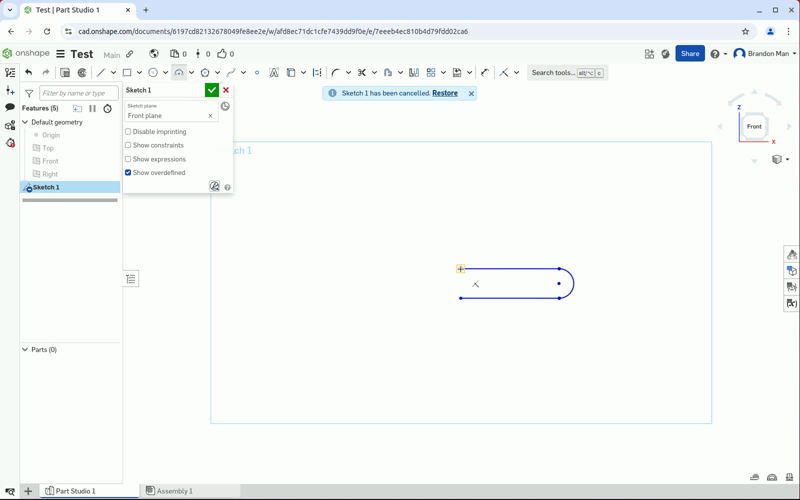
click(460, 268)
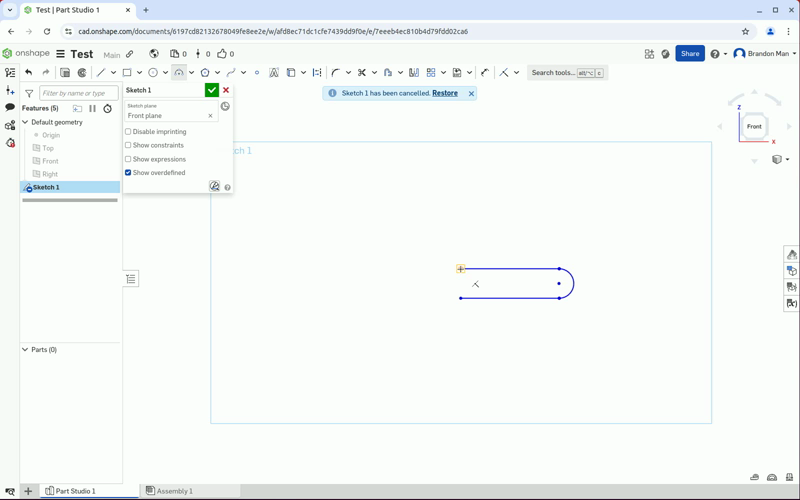
mouse_move(460, 298)
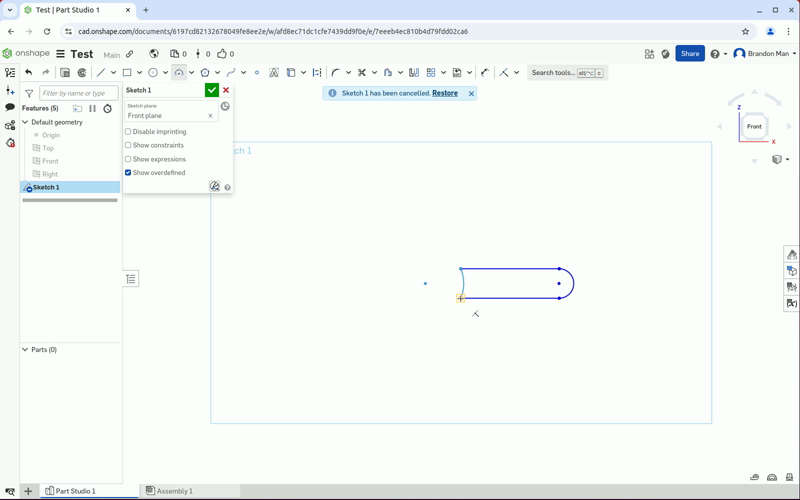
click(460, 298)
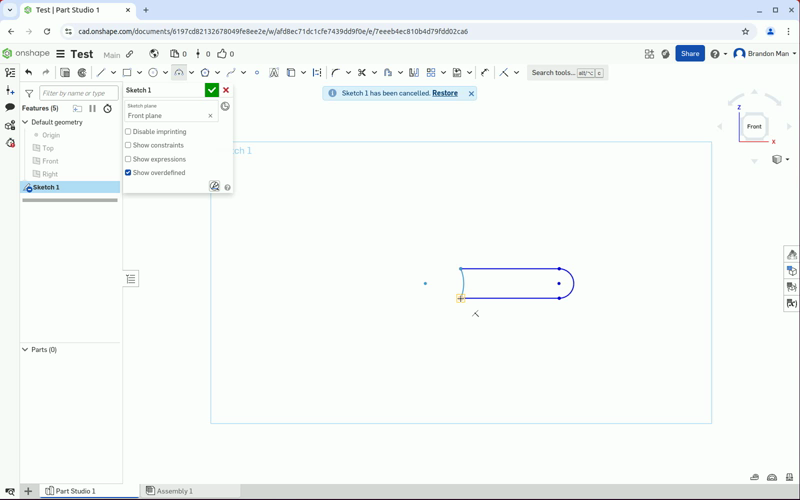
key_down(shift)
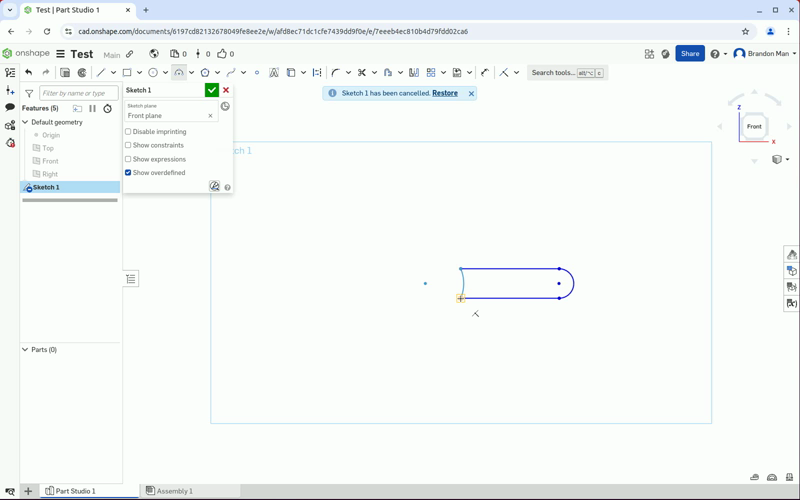
mouse_move(446, 283)
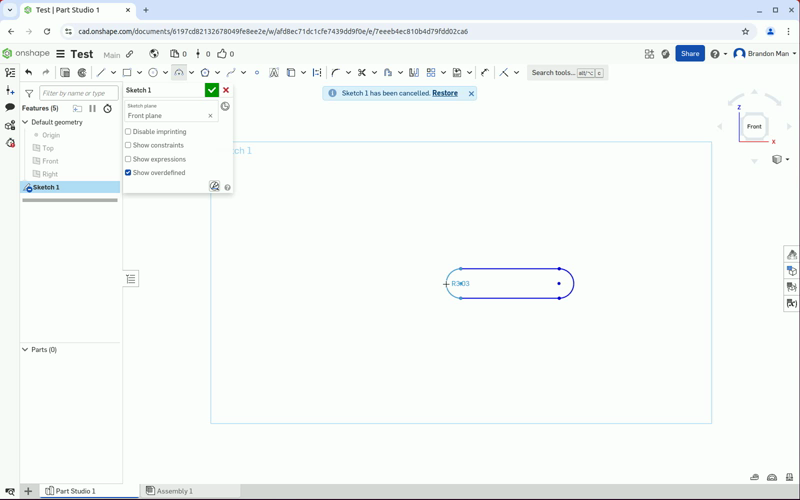
click(446, 283)
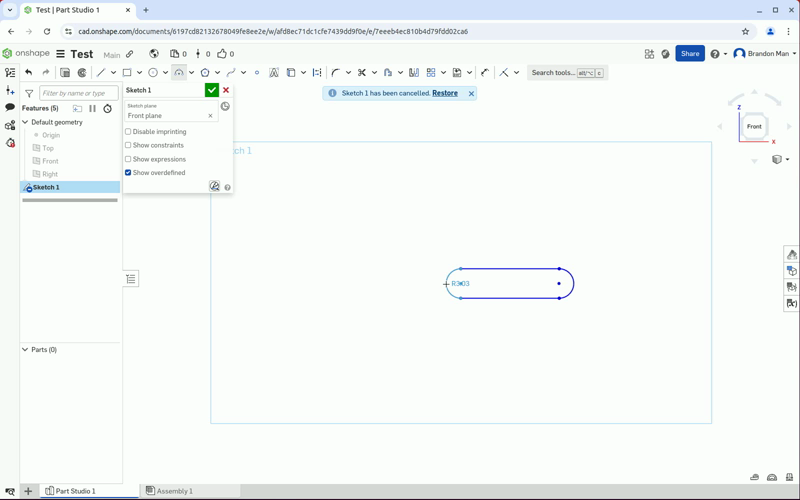
key_up(shift)
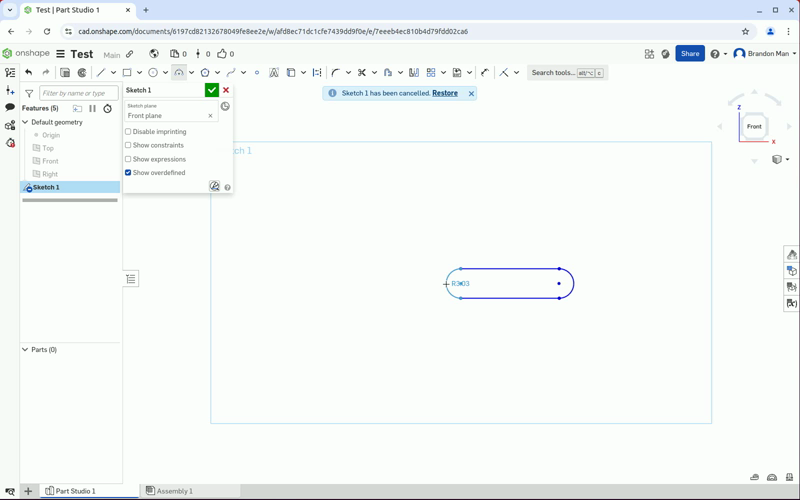
key(esc)
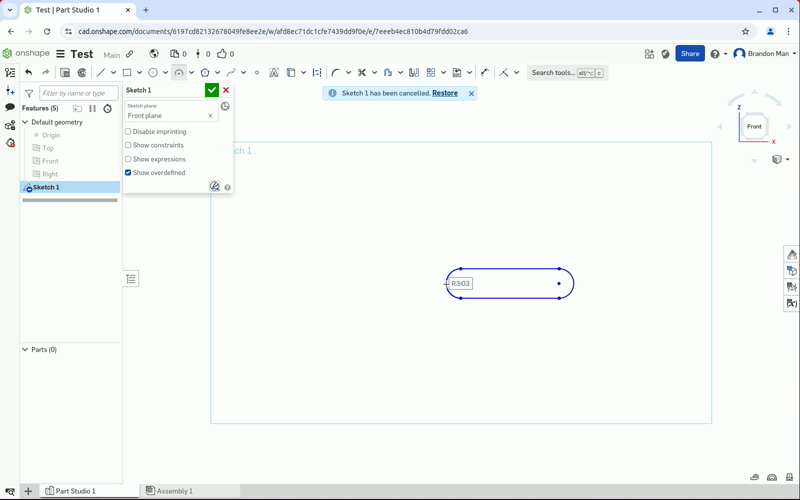
key(c)
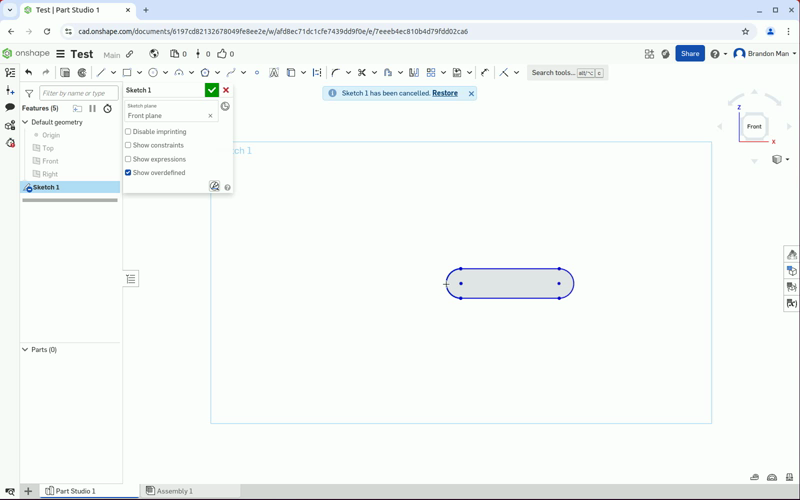
key_down(shift)
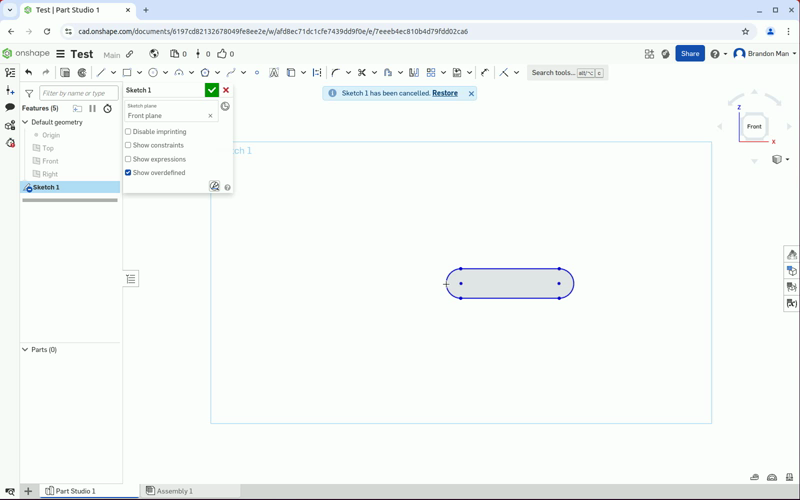
mouse_move(460, 284)
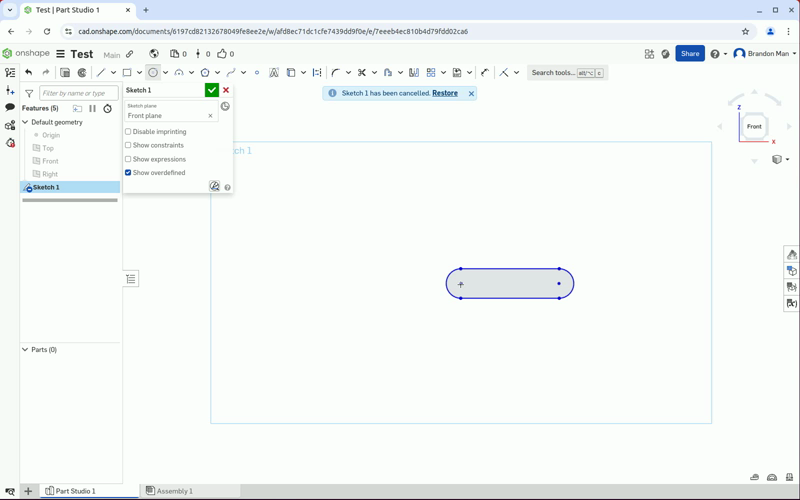
scroll(6)
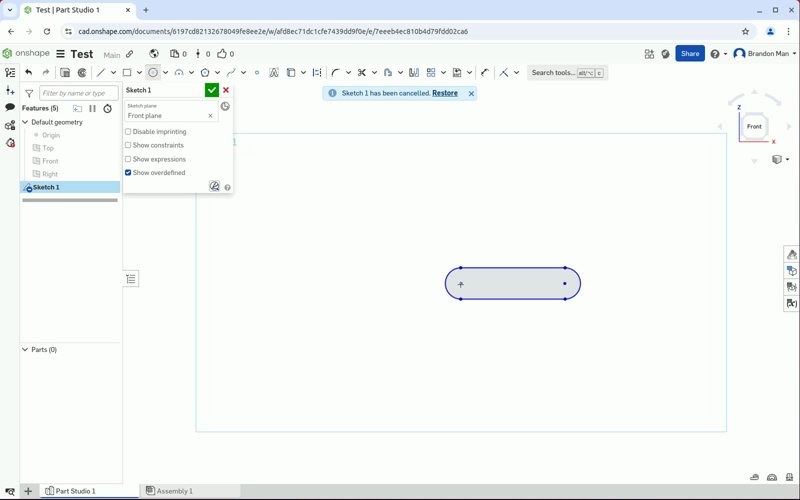
scroll(6)
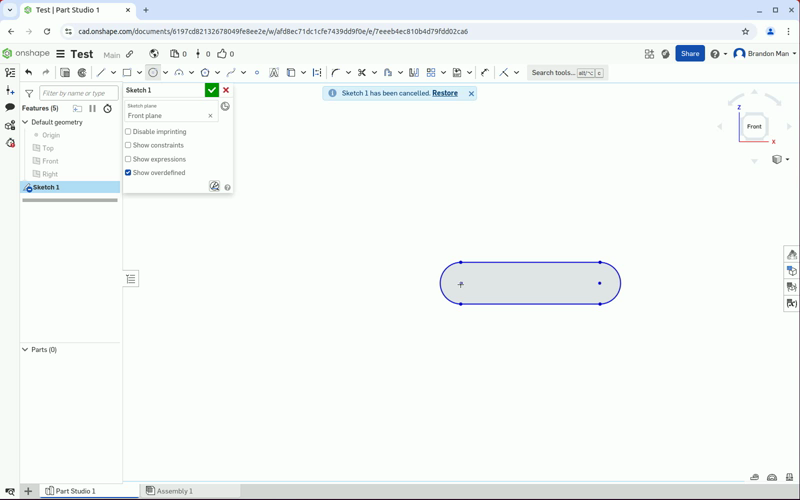
scroll(6)
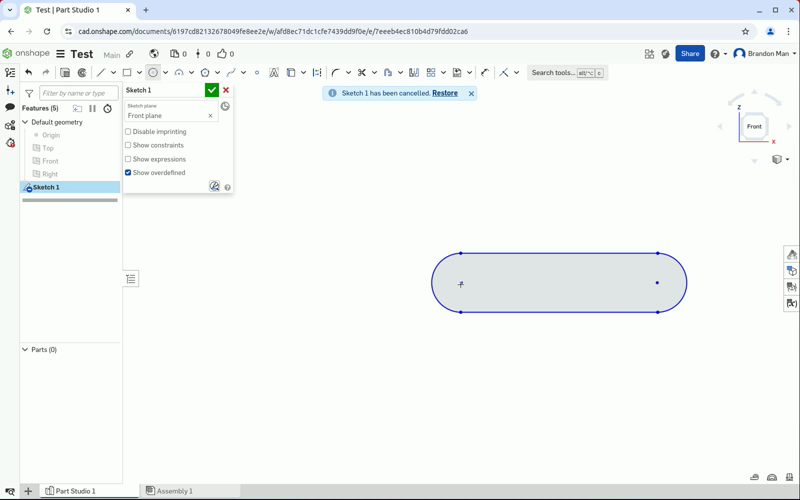
scroll(6)
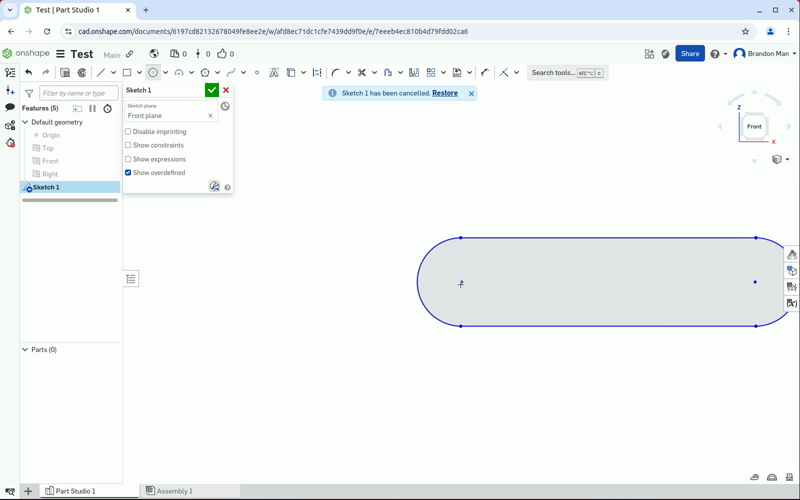
scroll(6)
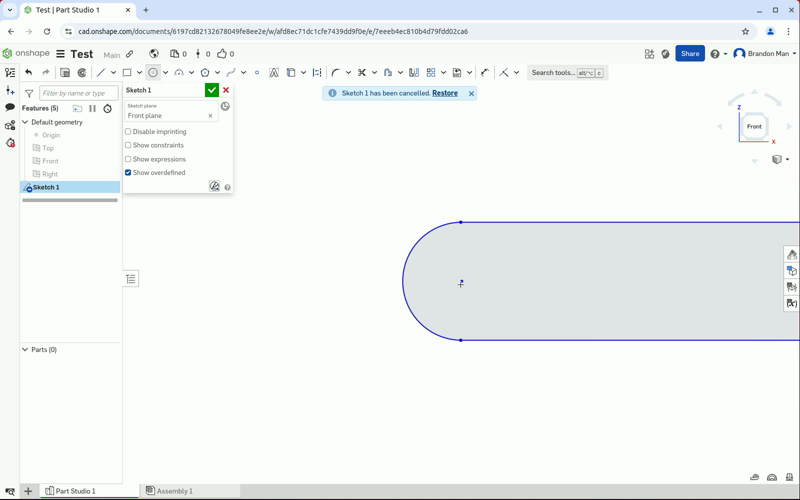
scroll(6)
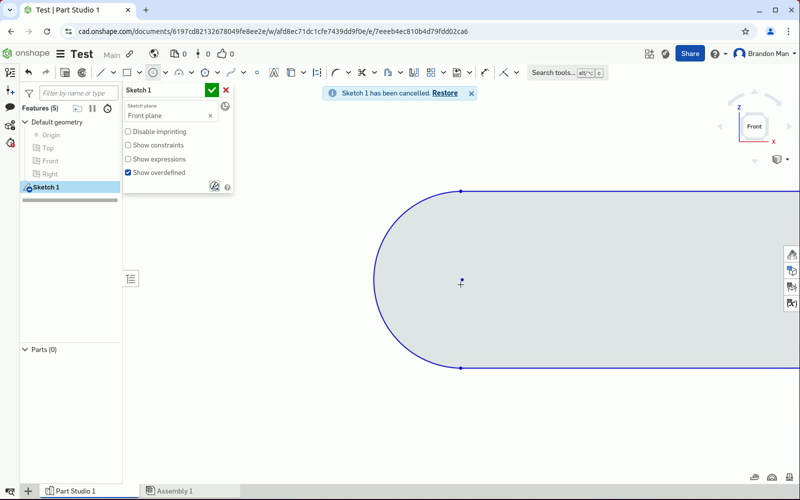
scroll(6)
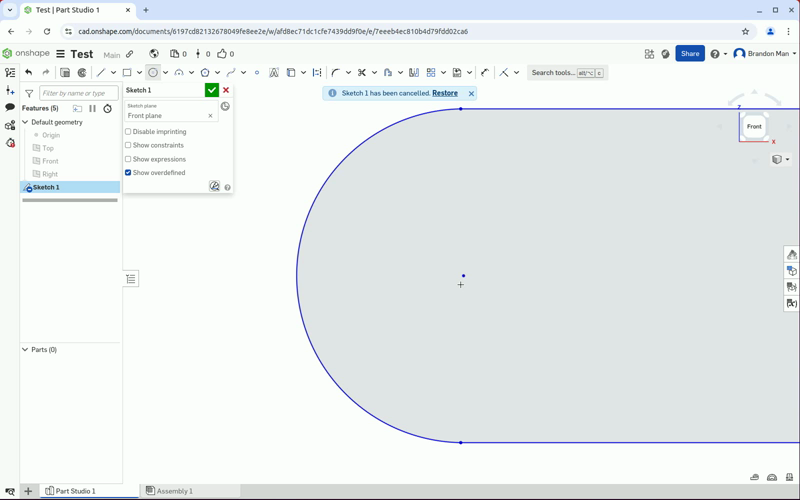
click(460, 284)
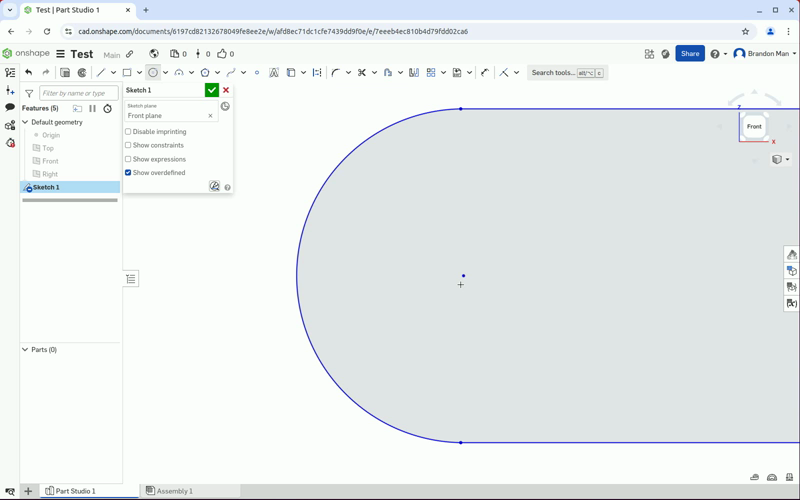
scroll(-6)
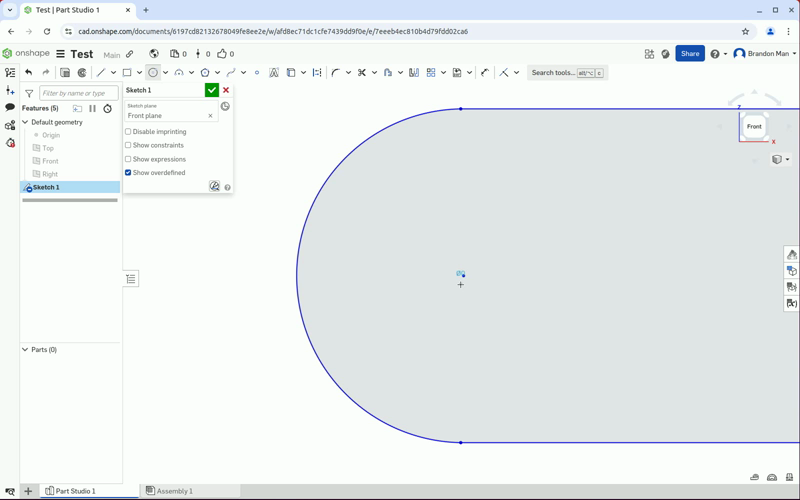
scroll(-6)
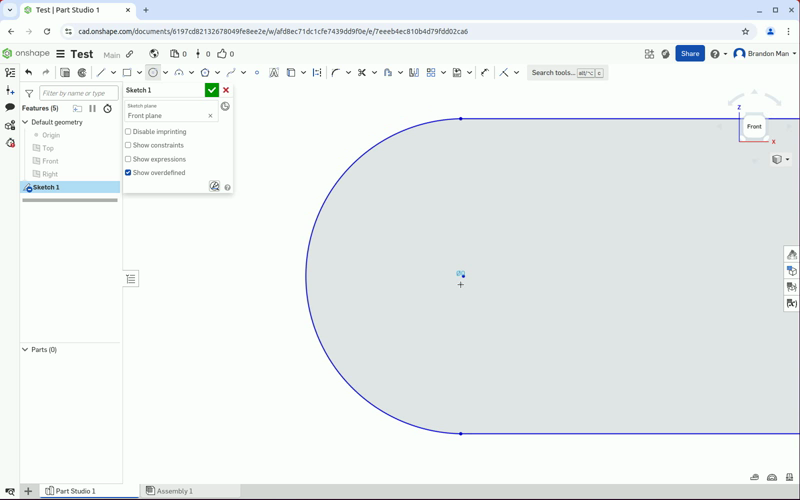
scroll(-6)
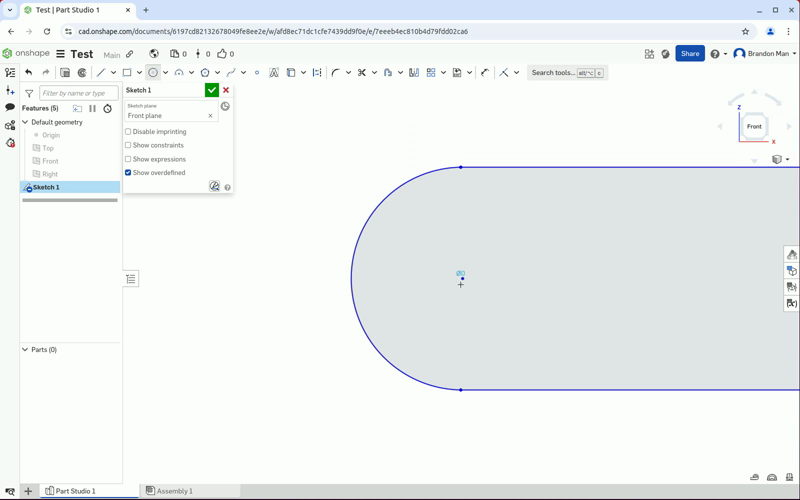
scroll(-6)
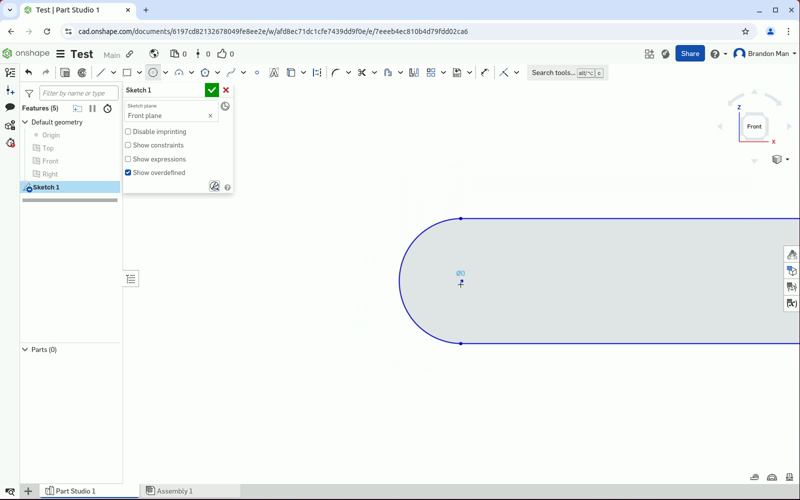
scroll(-6)
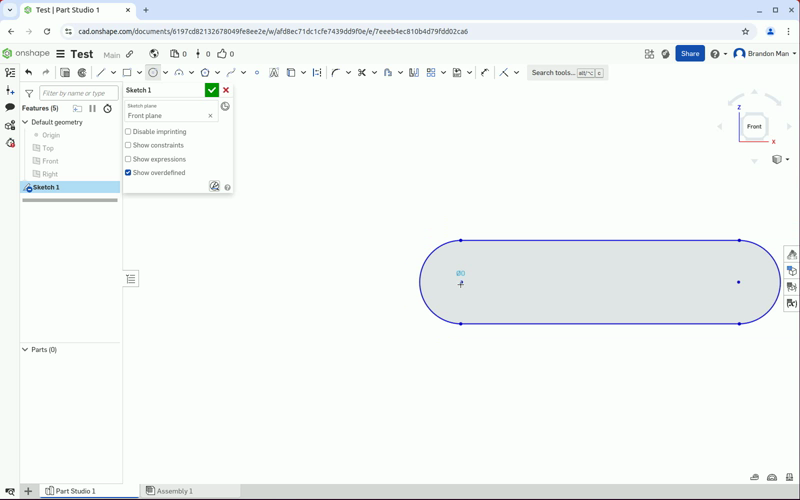
scroll(-6)
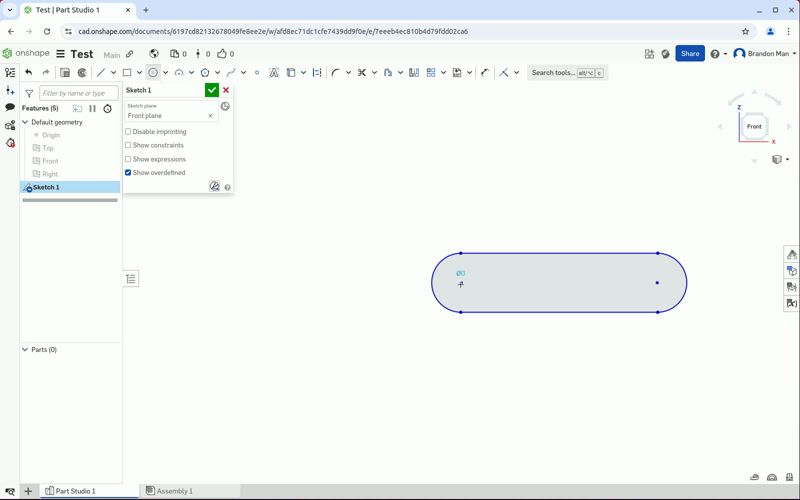
scroll(-6)
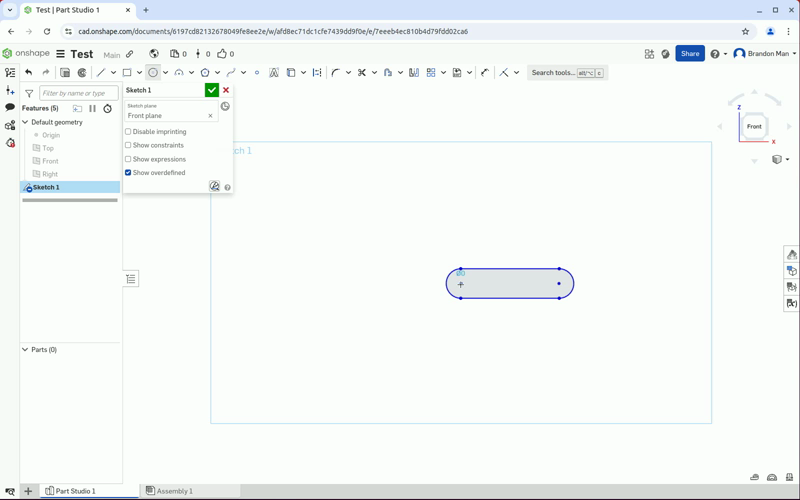
key_up(shift)
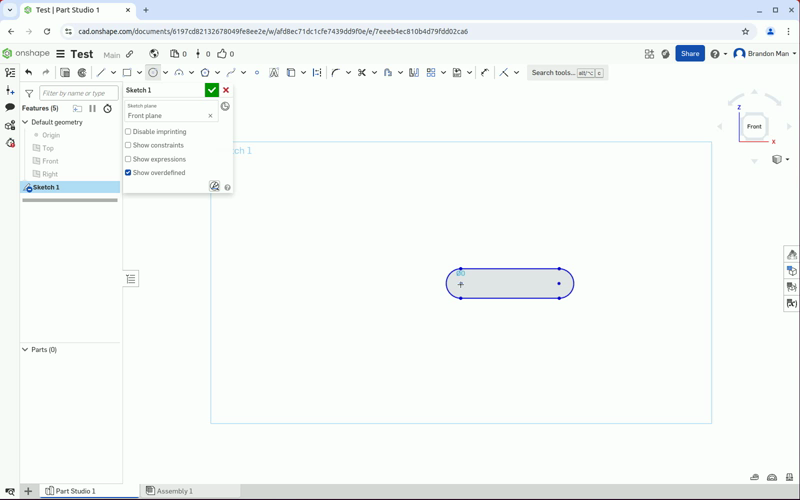
mouse_move(469, 284)
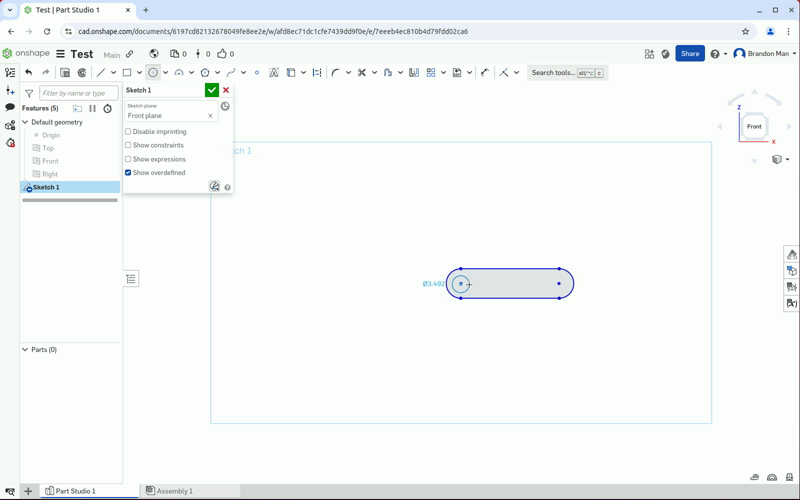
click(469, 284)
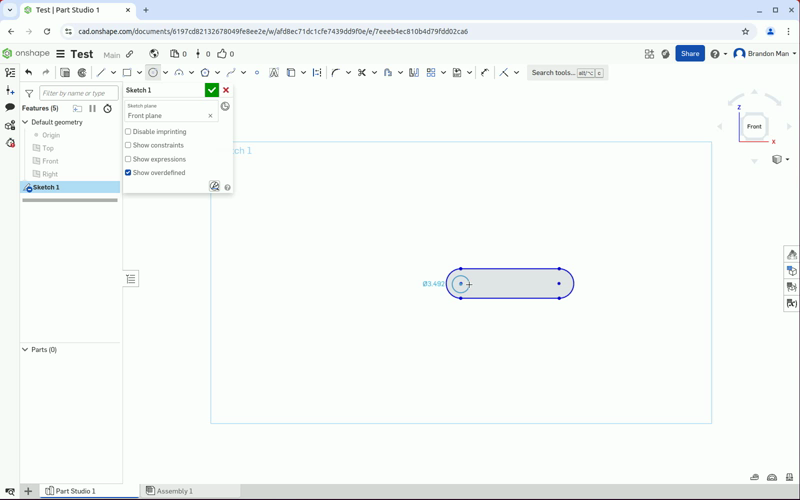
key(esc)
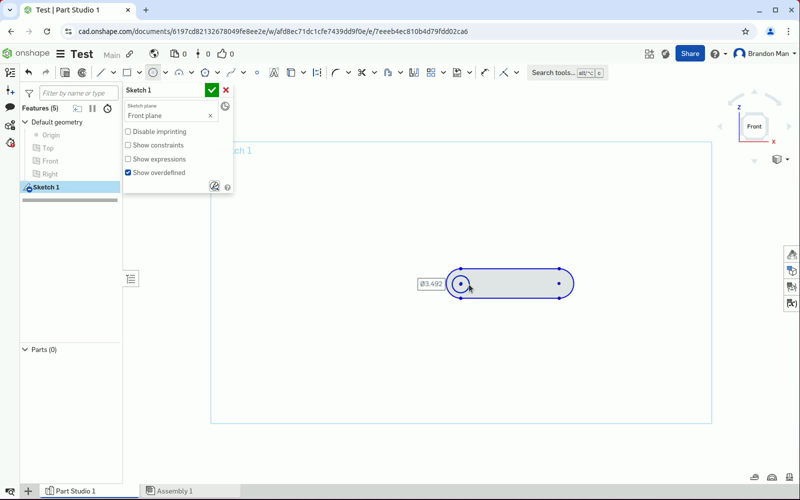
key(c)
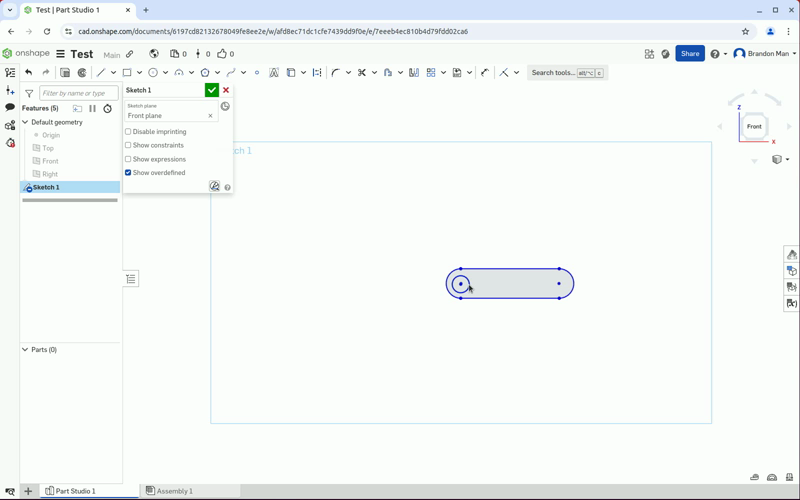
key_down(shift)
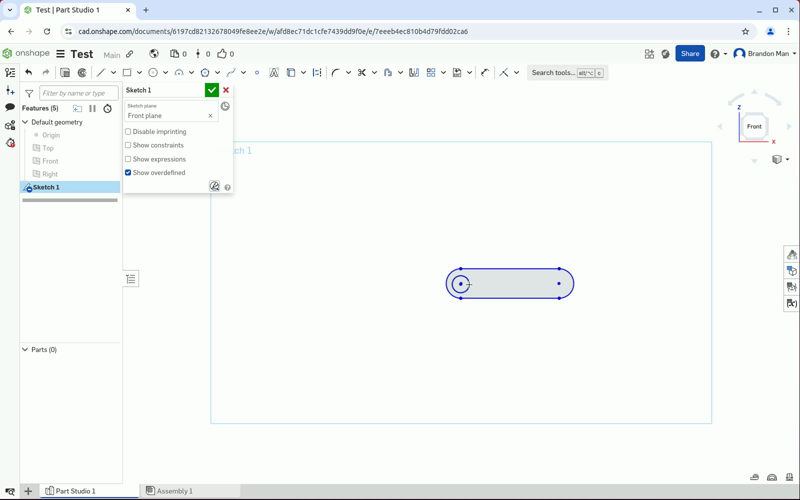
mouse_move(559, 284)
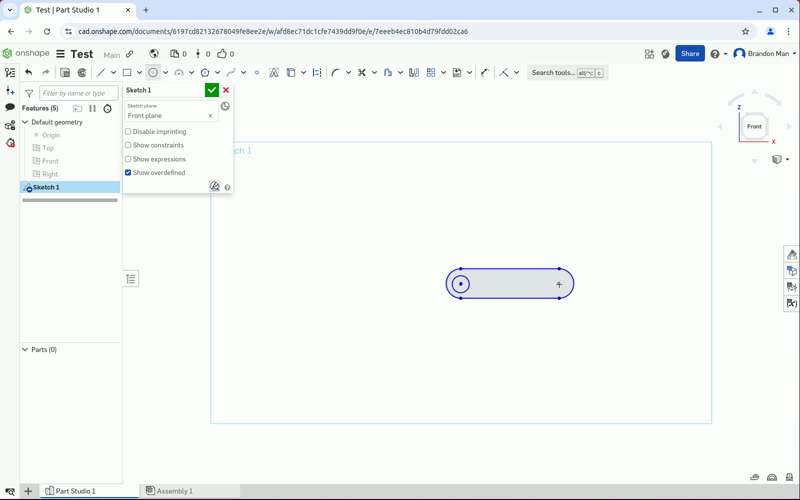
scroll(6)
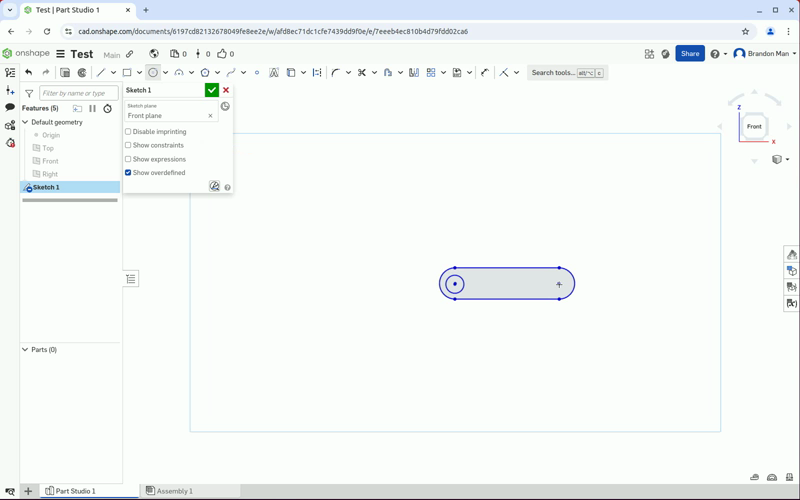
scroll(6)
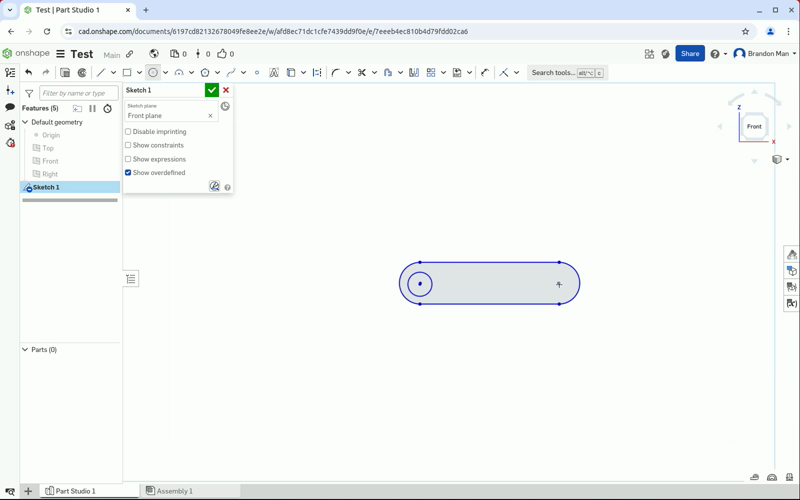
scroll(6)
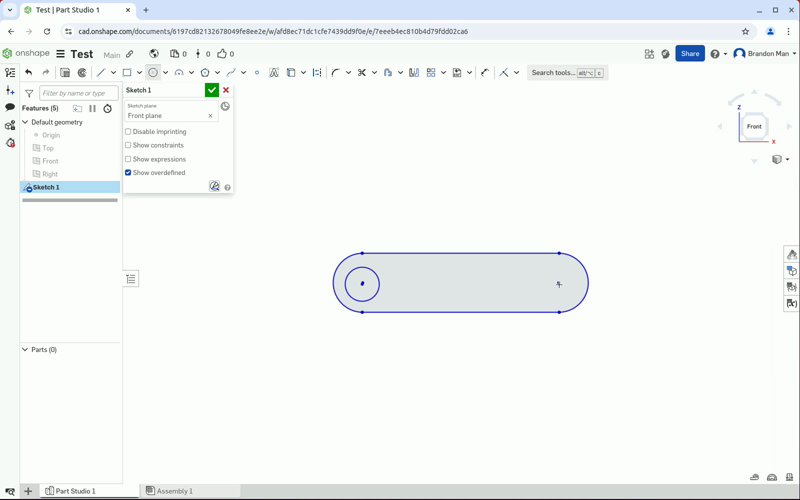
scroll(6)
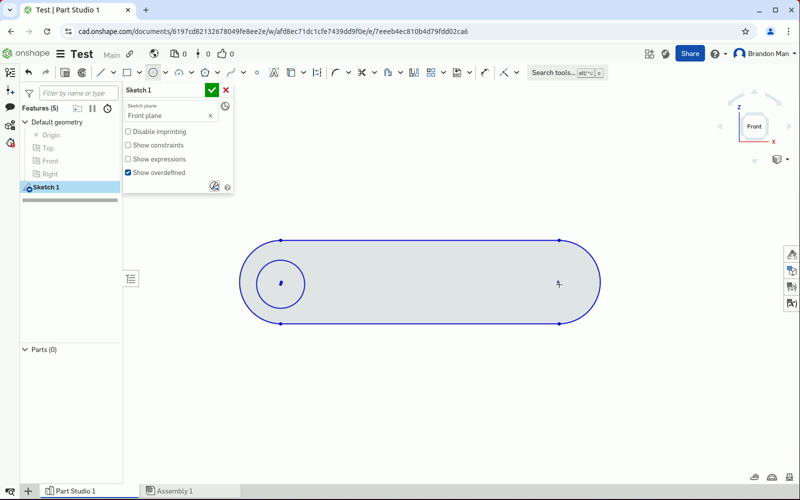
scroll(6)
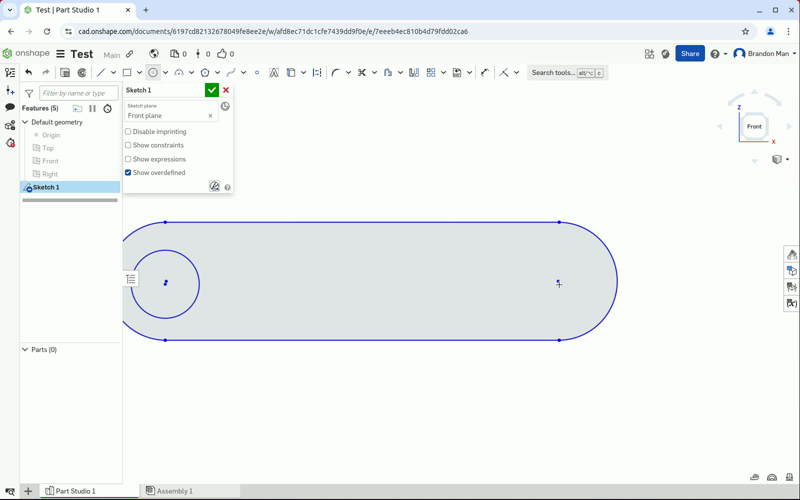
scroll(6)
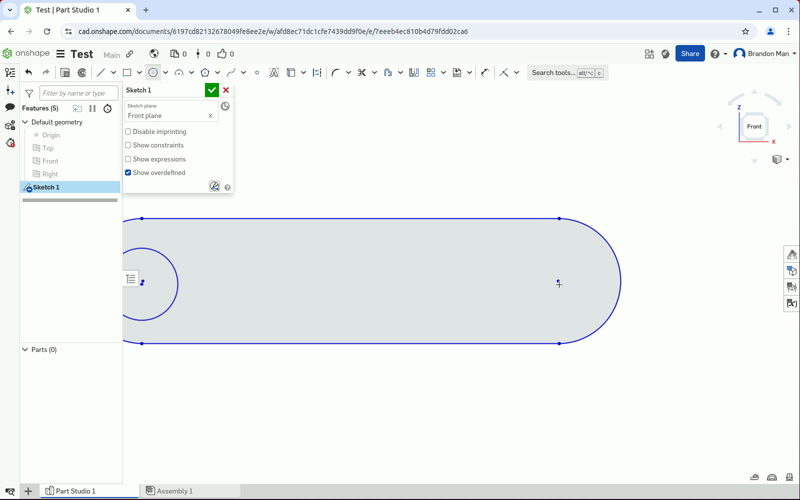
scroll(6)
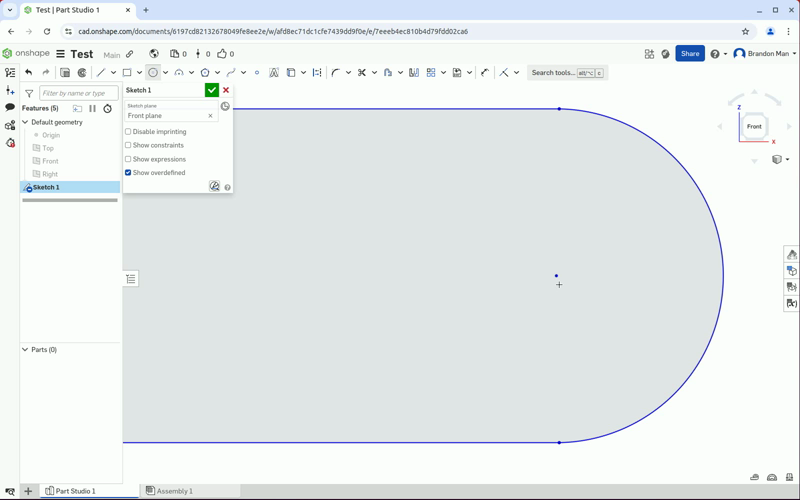
click(559, 284)
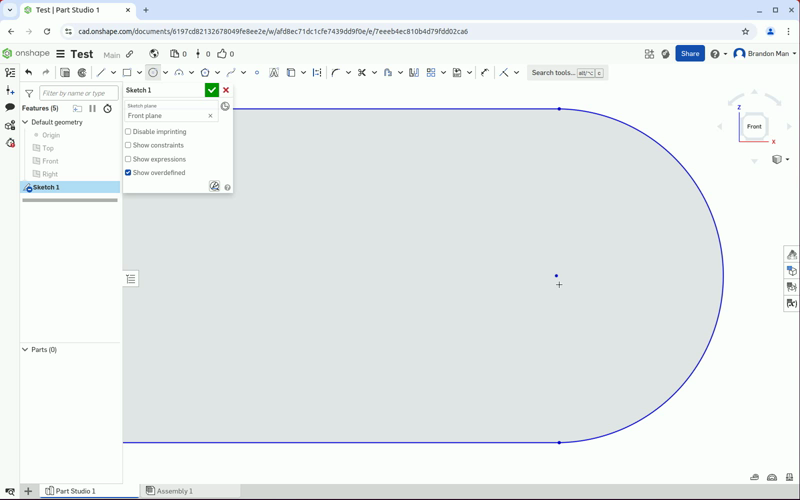
scroll(-6)
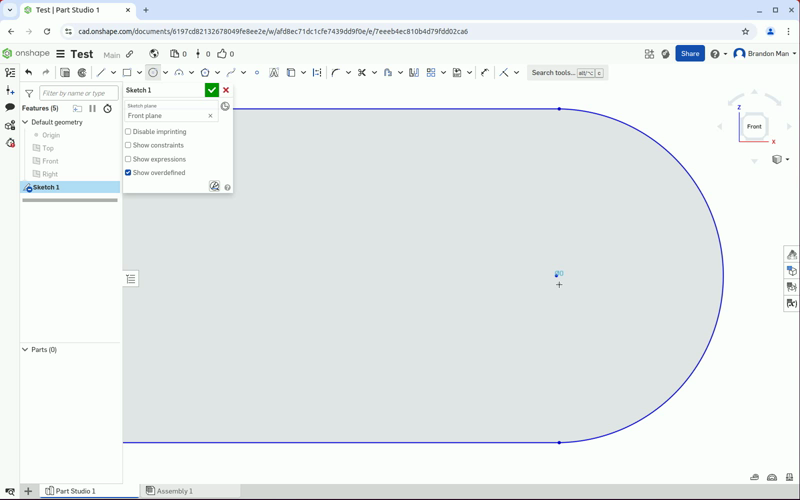
scroll(-6)
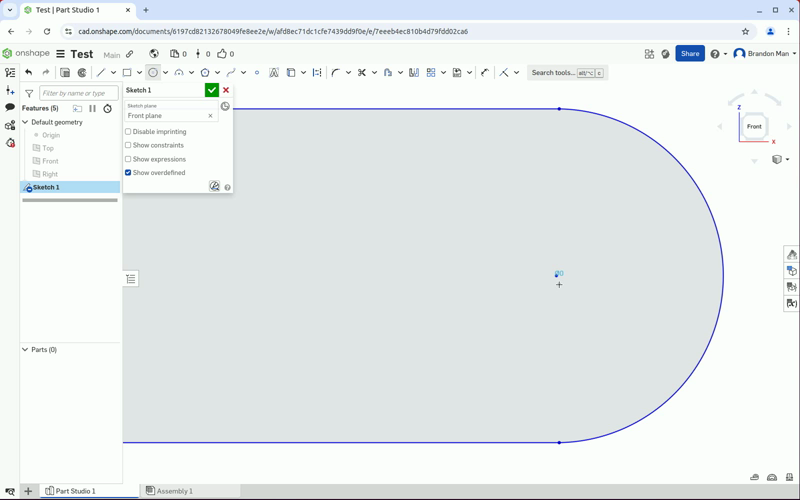
scroll(-6)
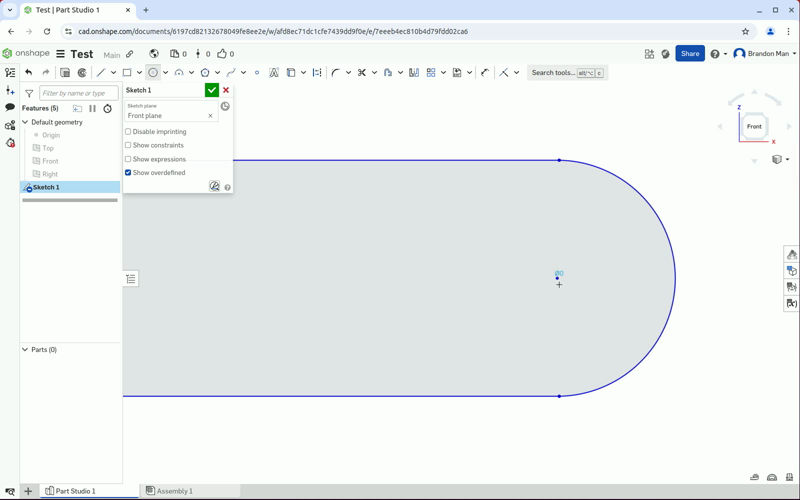
scroll(-6)
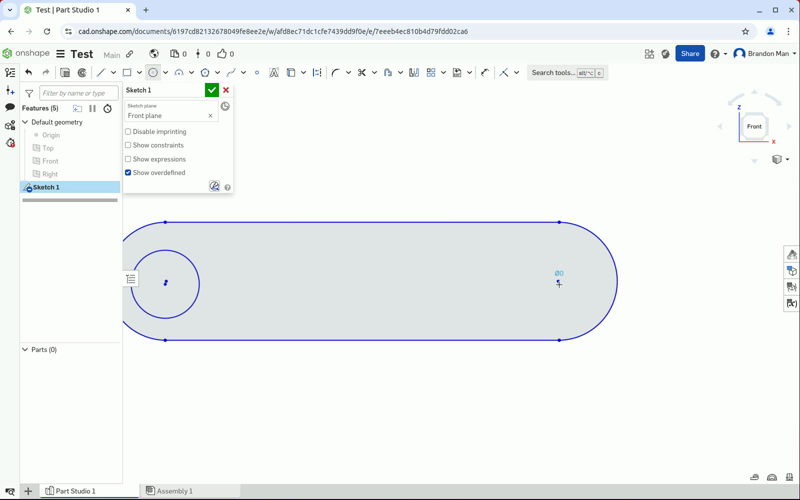
scroll(-6)
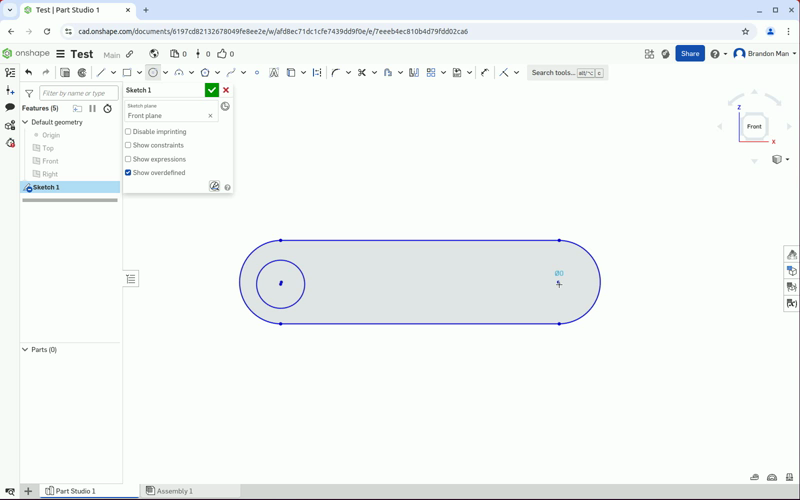
scroll(-6)
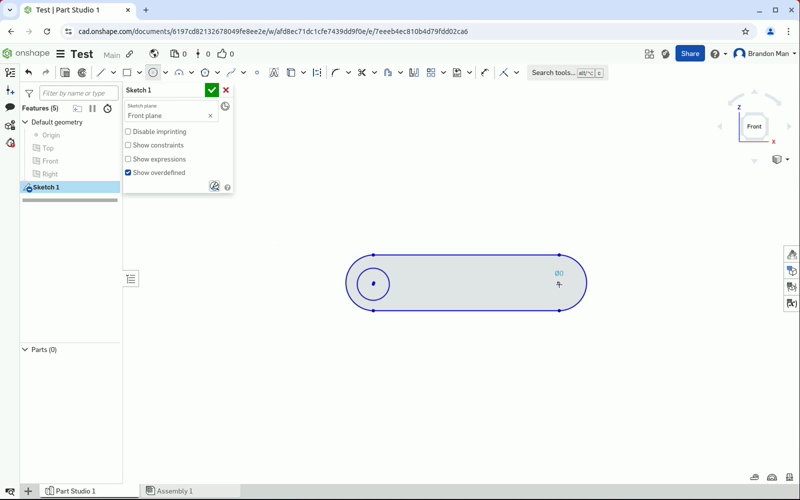
scroll(-6)
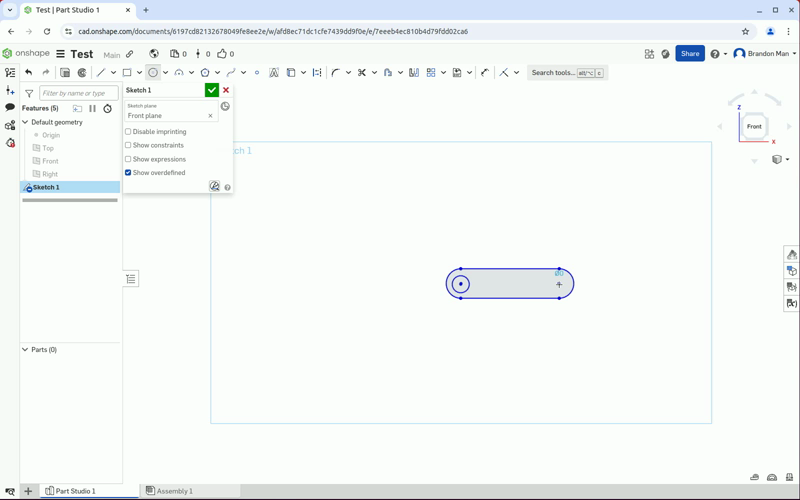
key_up(shift)
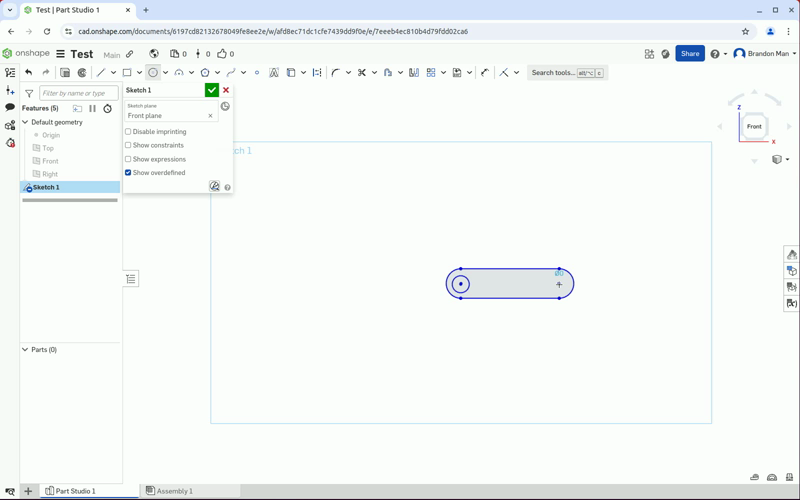
mouse_move(567, 284)
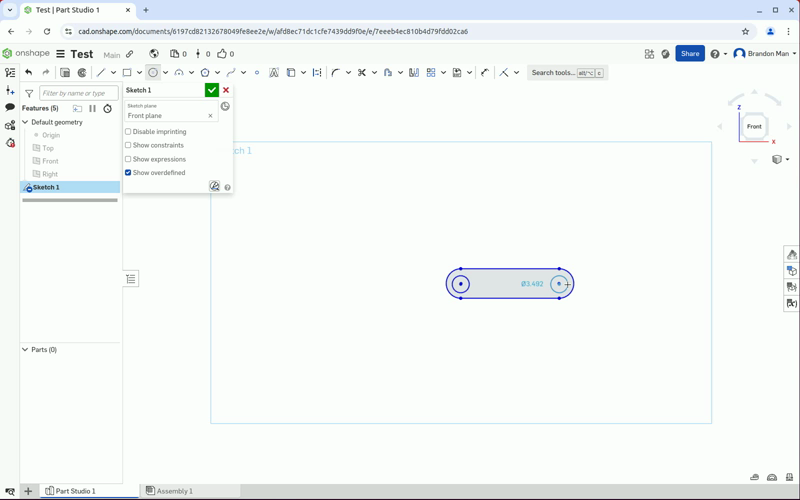
click(567, 284)
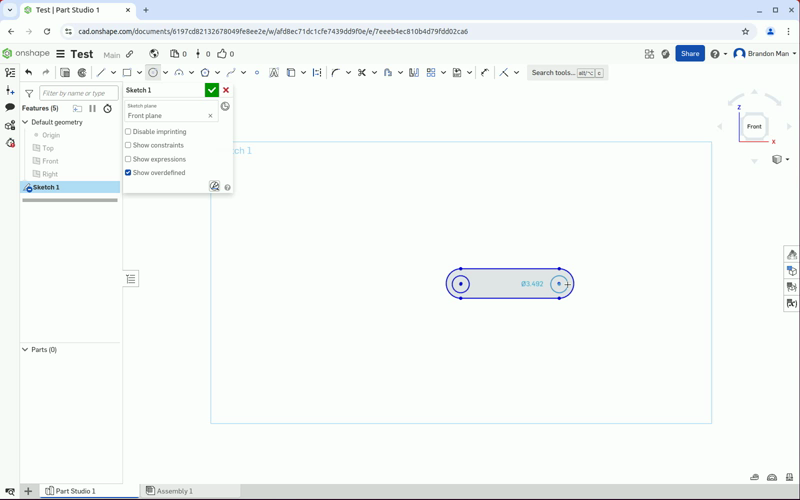
key(esc)
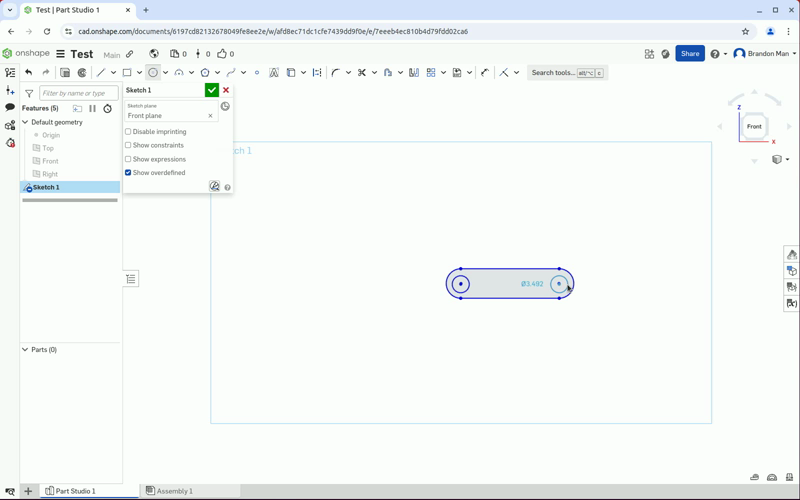
mouse_move(484, 293)
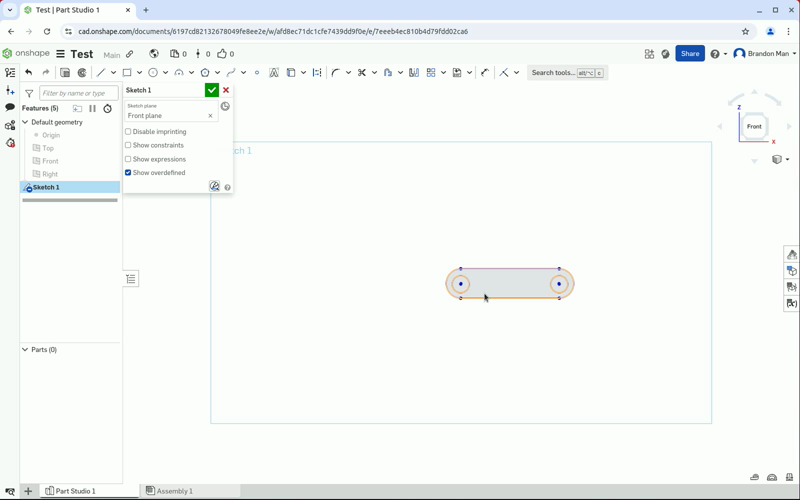
click(484, 293)
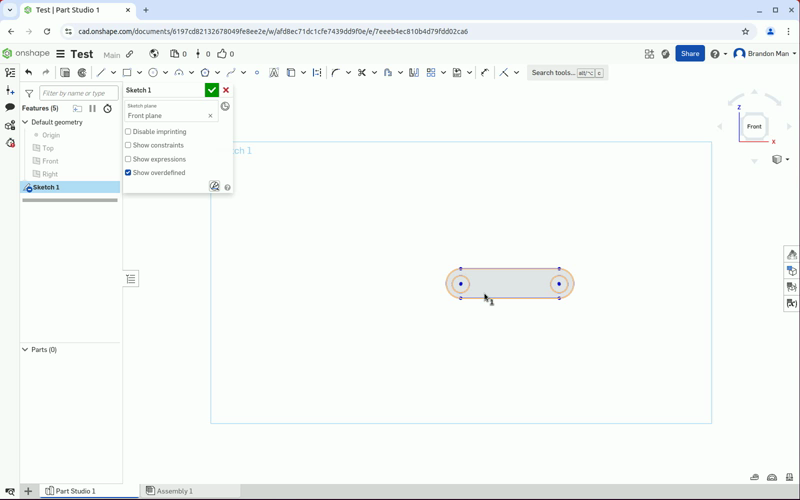
mouse_move(73, 352)
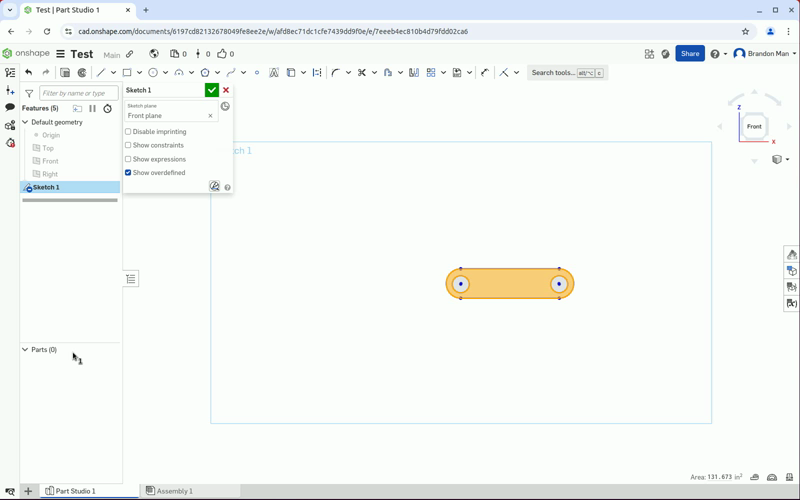
key(shift+y)
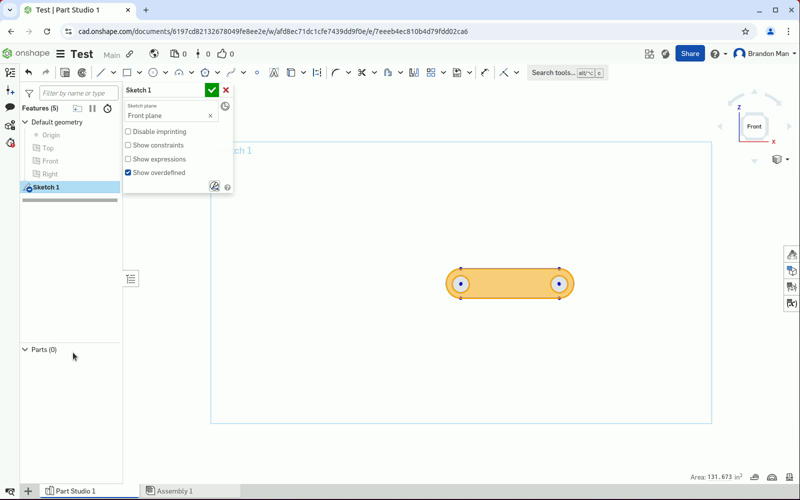
key(shift+e)
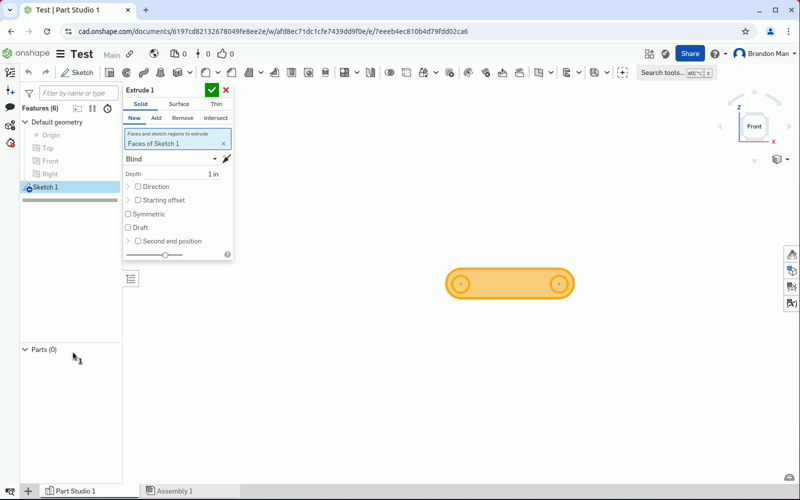
mouse_move(143, 106)
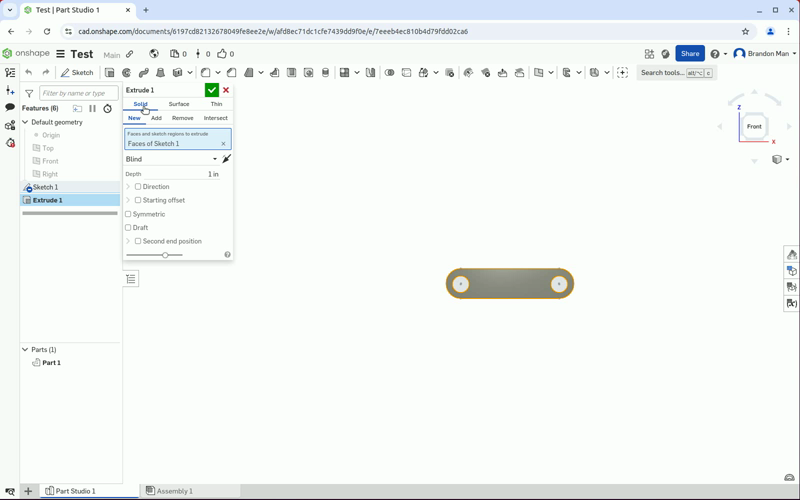
click(143, 106)
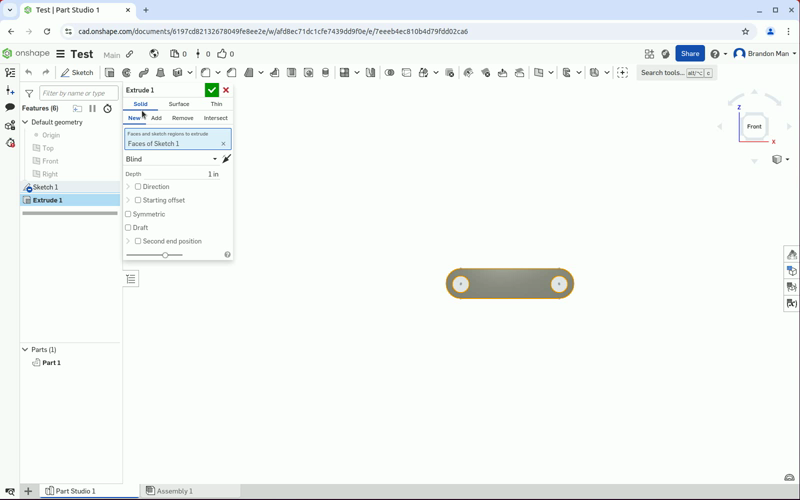
mouse_move(137, 120)
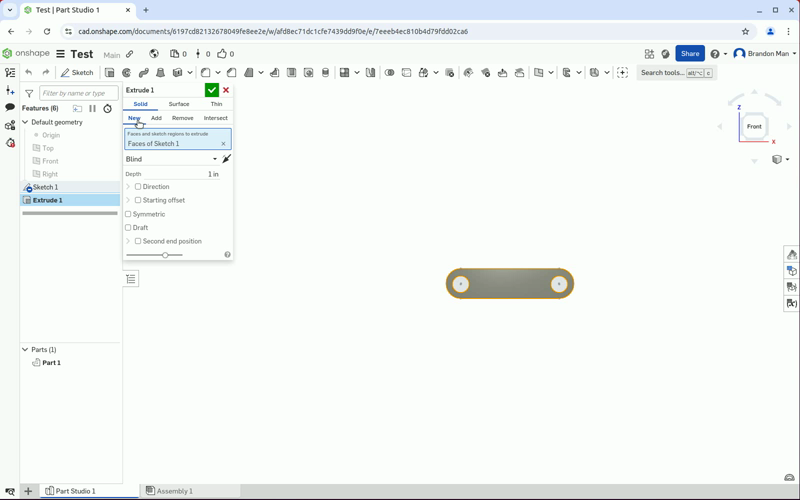
click(137, 120)
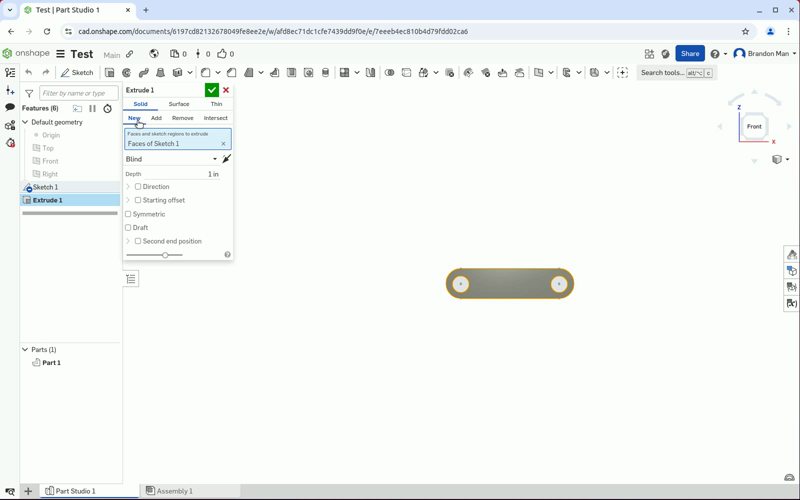
key(tab, 4)
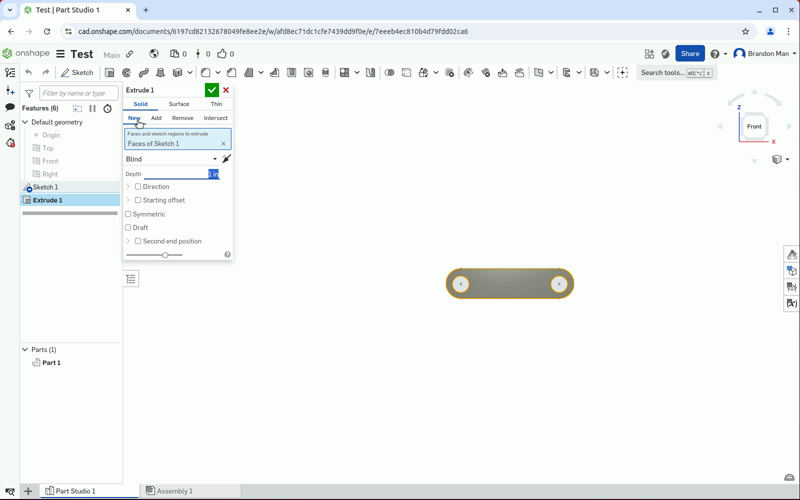
text(1.926)
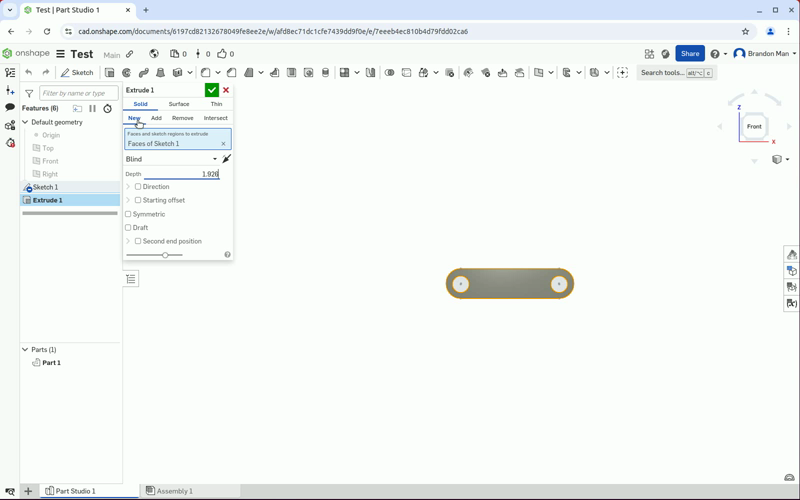
key(enter)
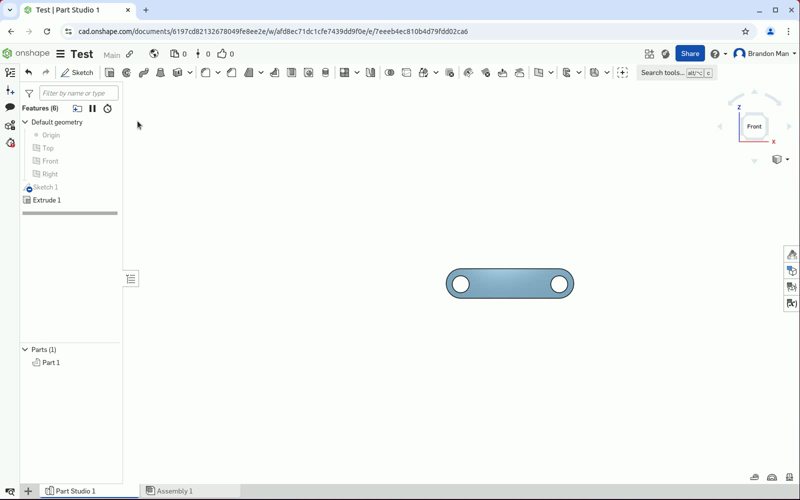
key(shift+h)
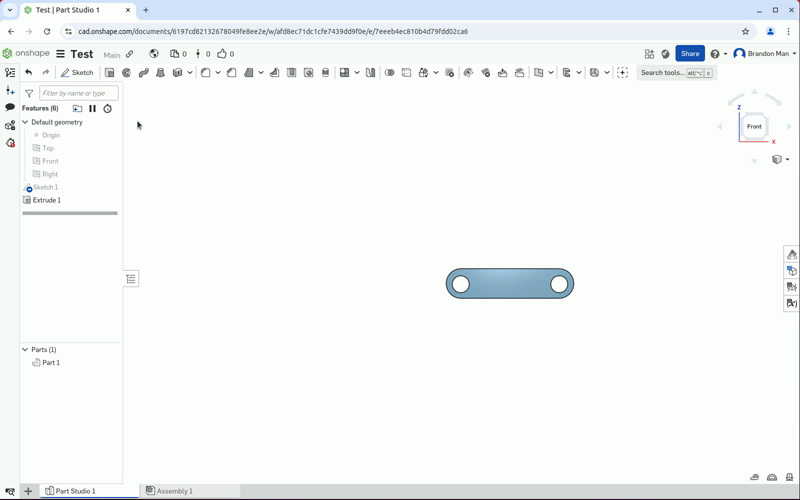
key(shift+h)
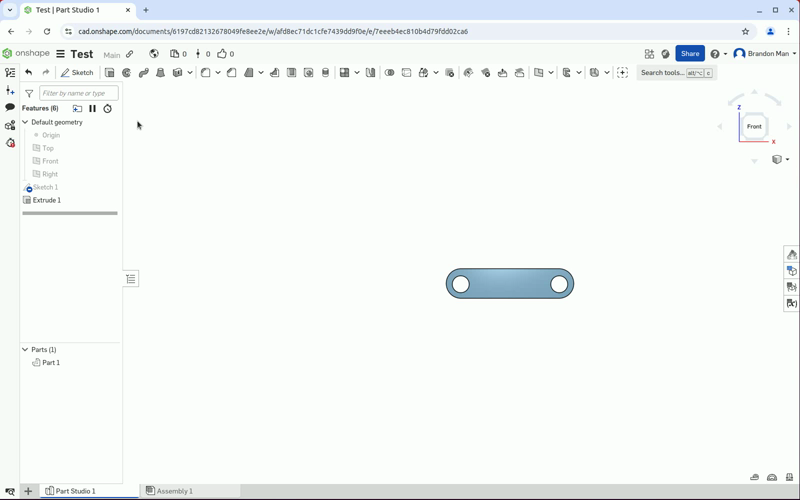
mouse_move(73, 189)
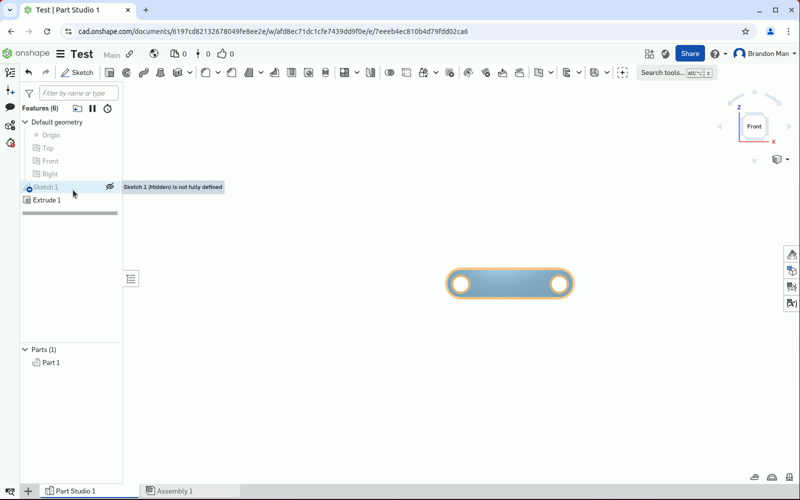
click(73, 189)
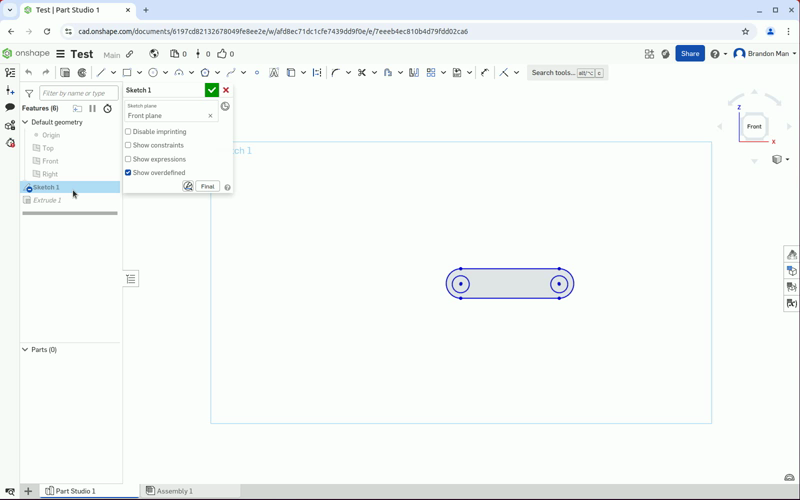
mouse_move(229, 92)
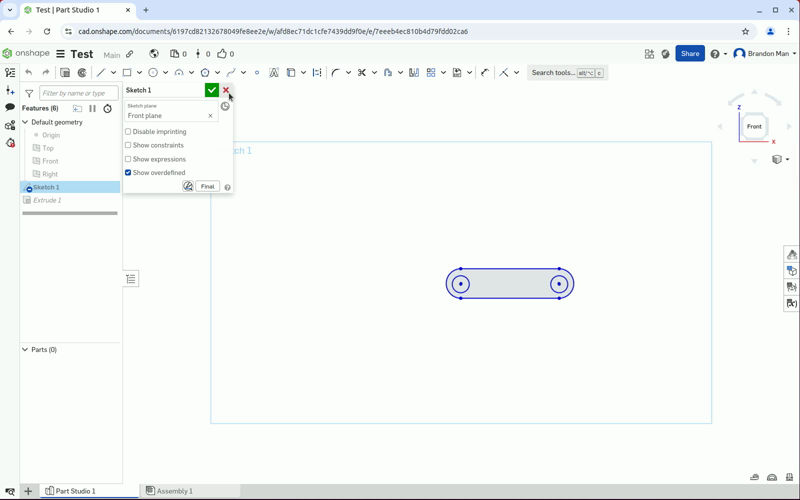
click(229, 92)
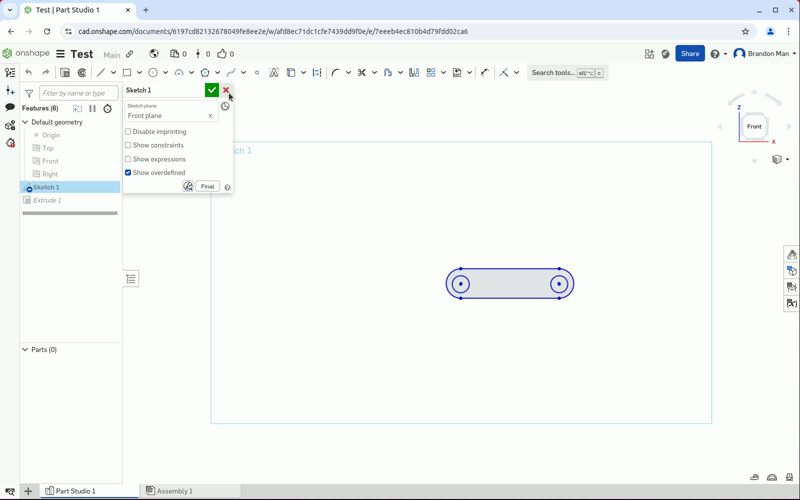
key(shift+s)
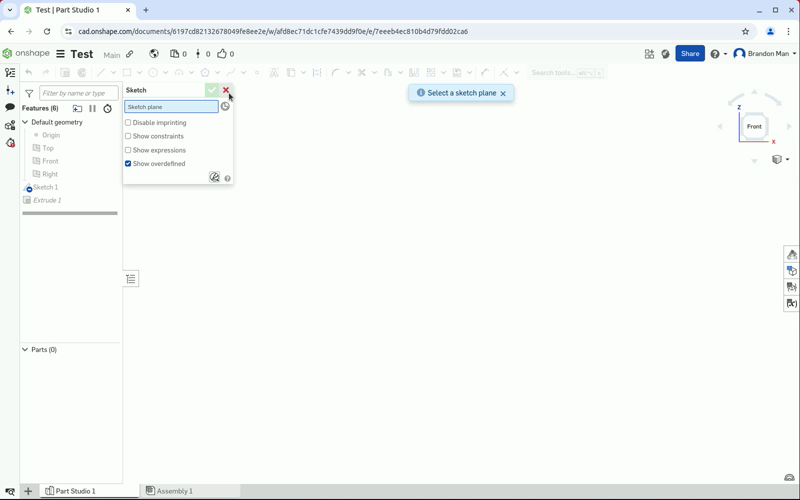
mouse_move(73, 163)
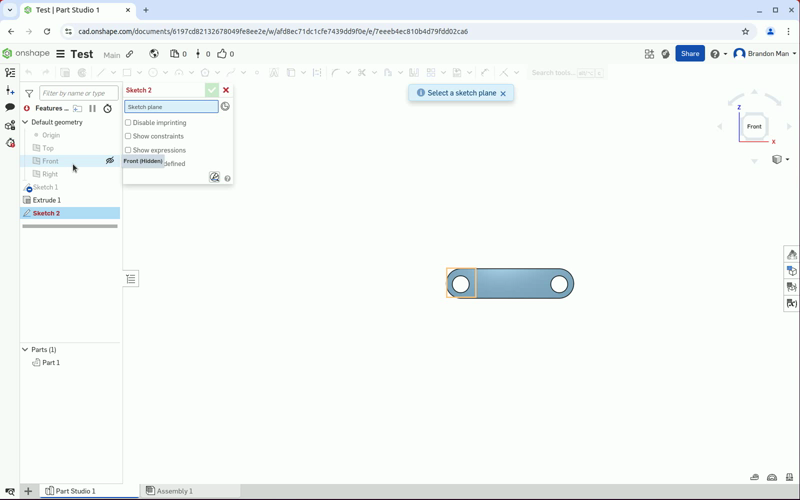
click(73, 163)
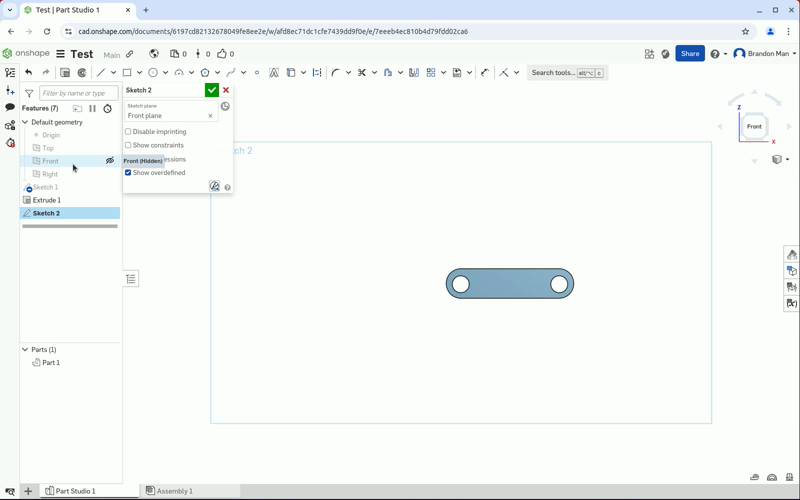
mouse_move(73, 352)
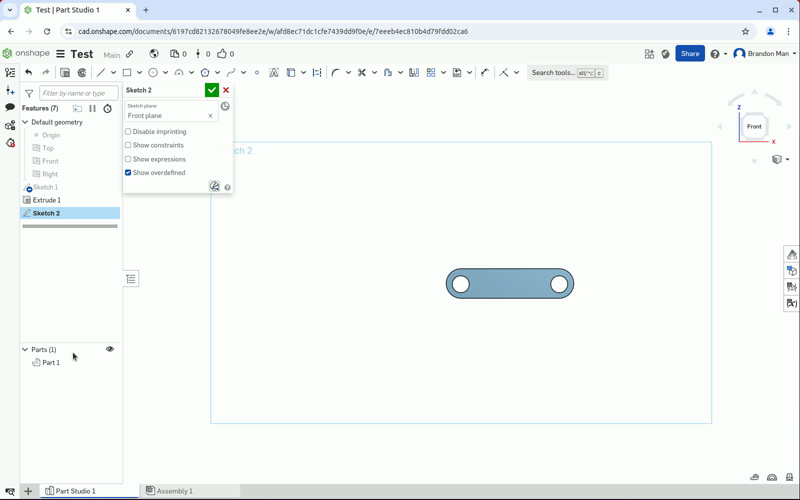
key(y)
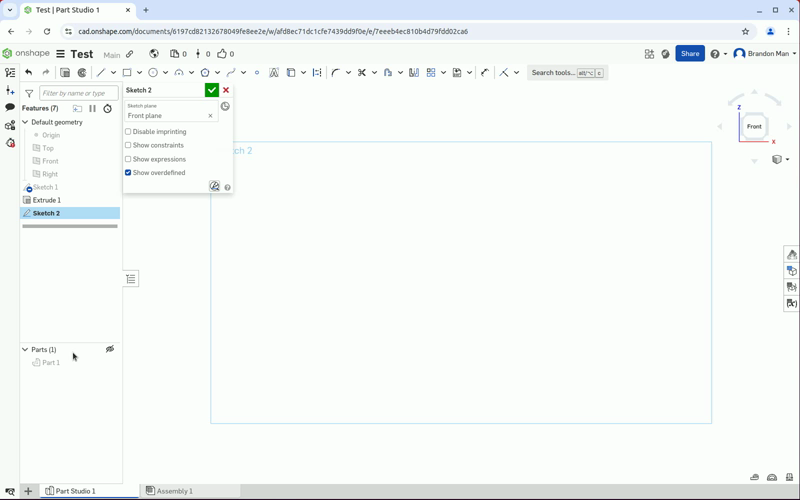
key(c)
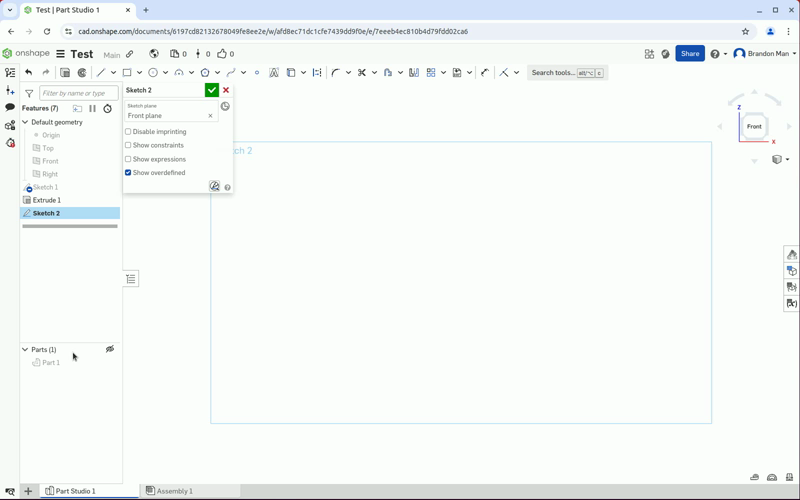
key_down(shift)
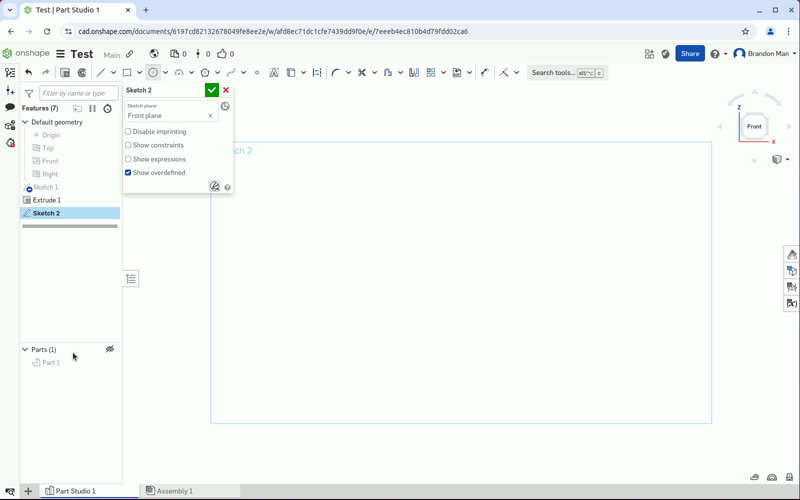
mouse_move(461, 282)
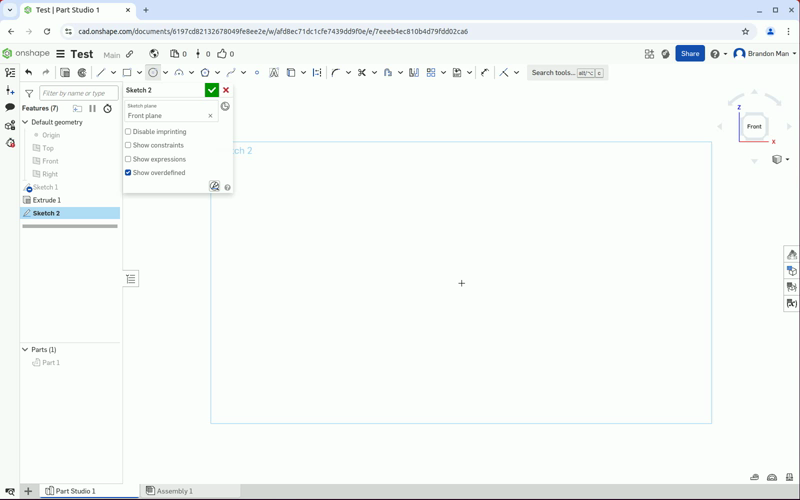
click(461, 282)
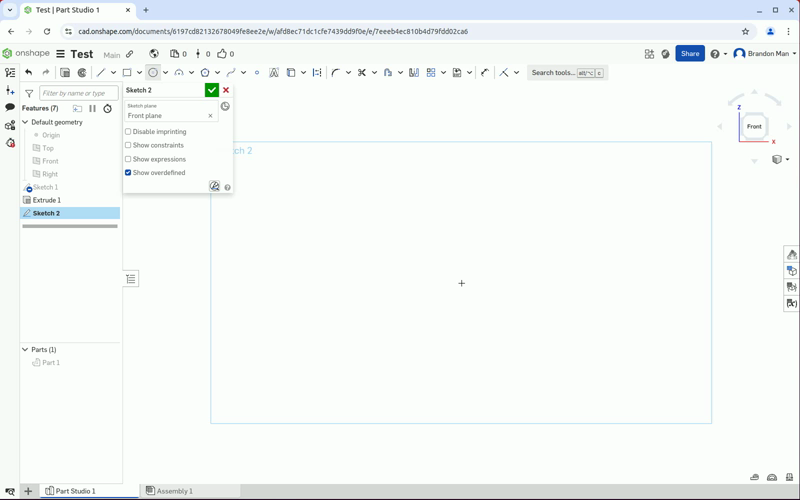
key_up(shift)
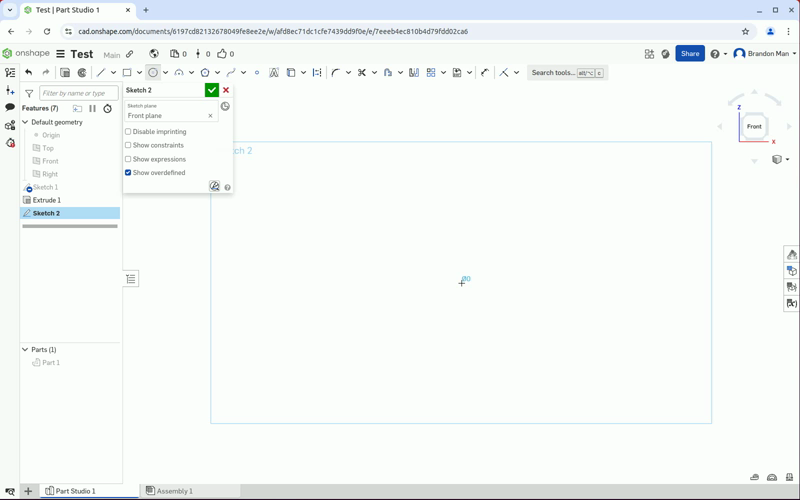
mouse_move(466, 282)
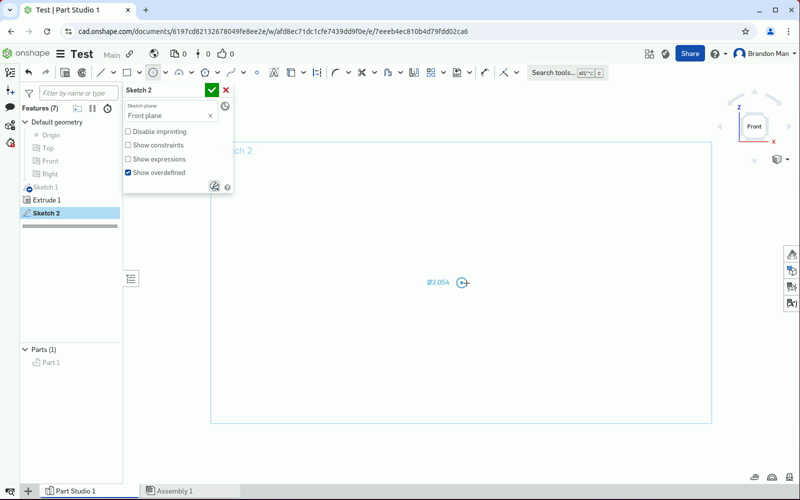
click(466, 282)
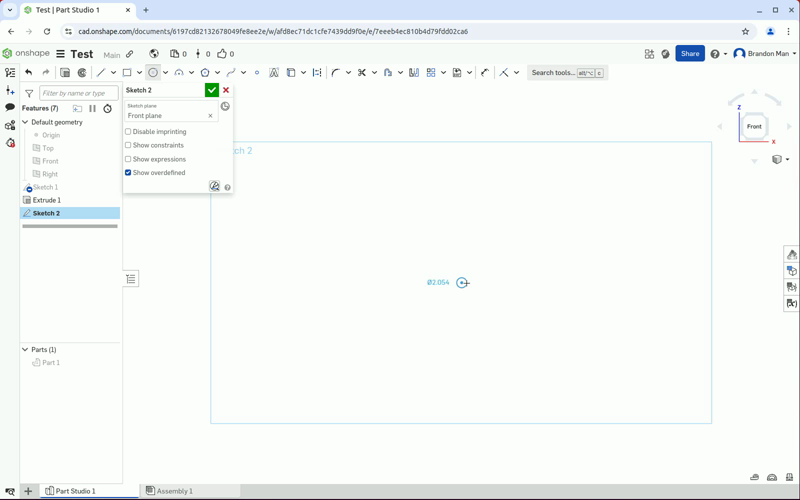
key(esc)
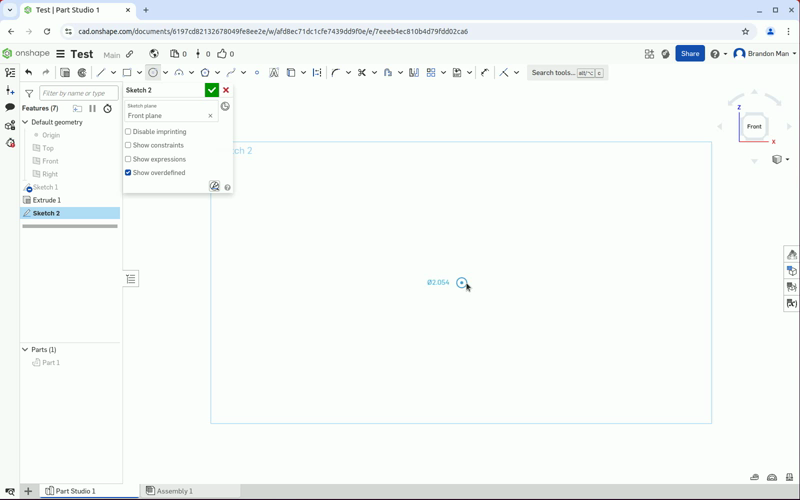
mouse_move(461, 278)
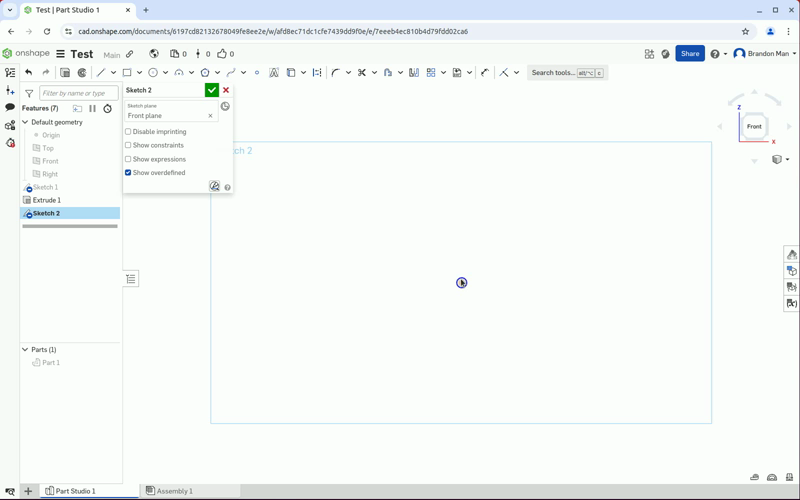
scroll(6)
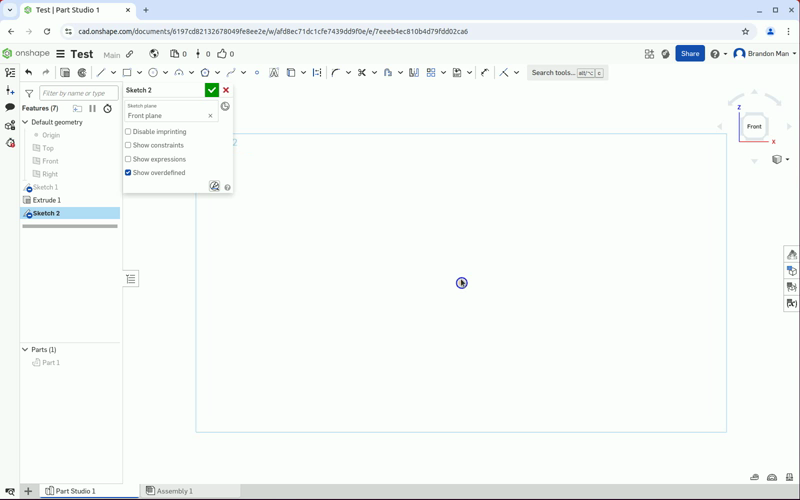
scroll(6)
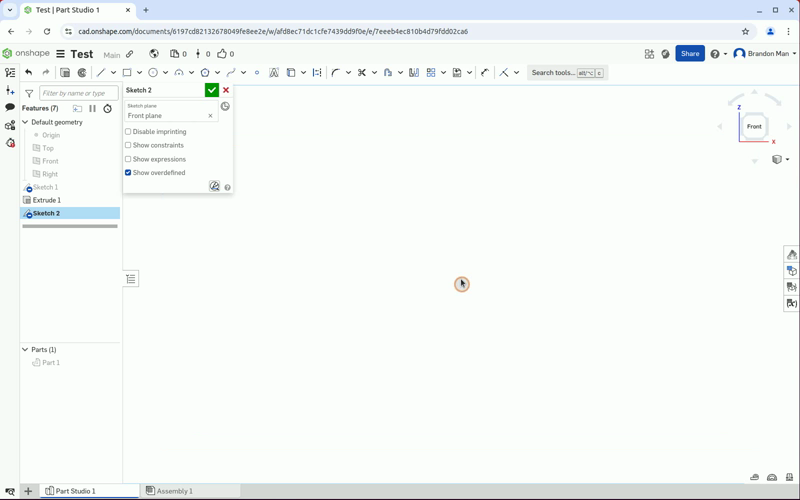
scroll(6)
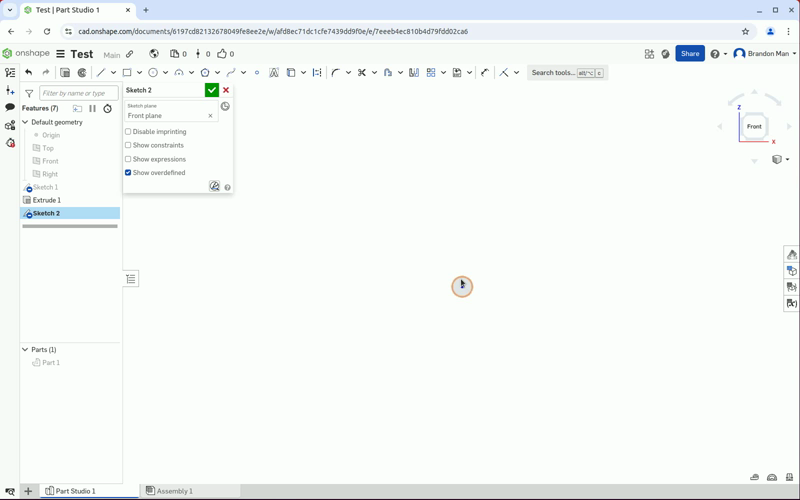
scroll(6)
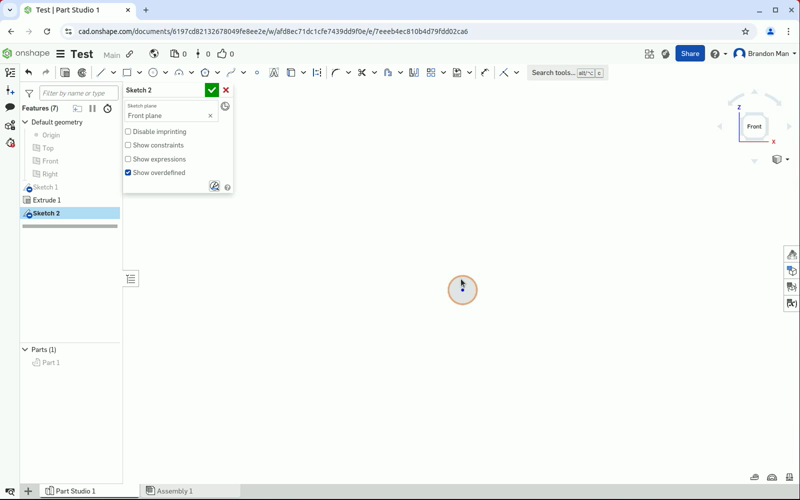
scroll(6)
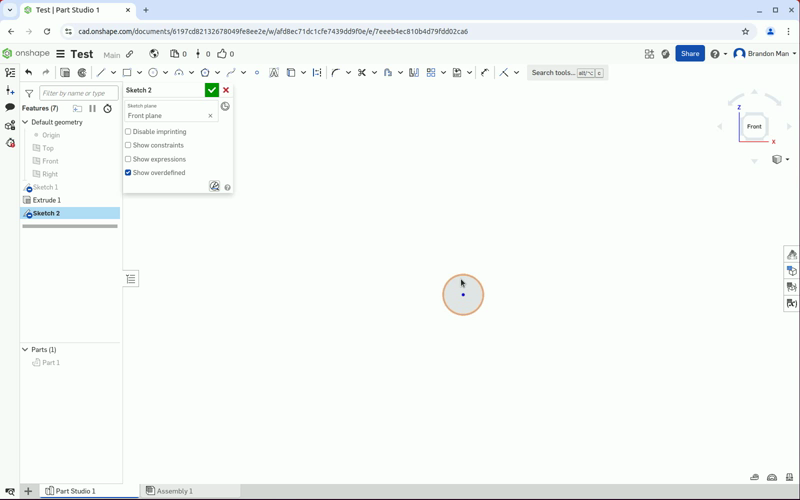
scroll(6)
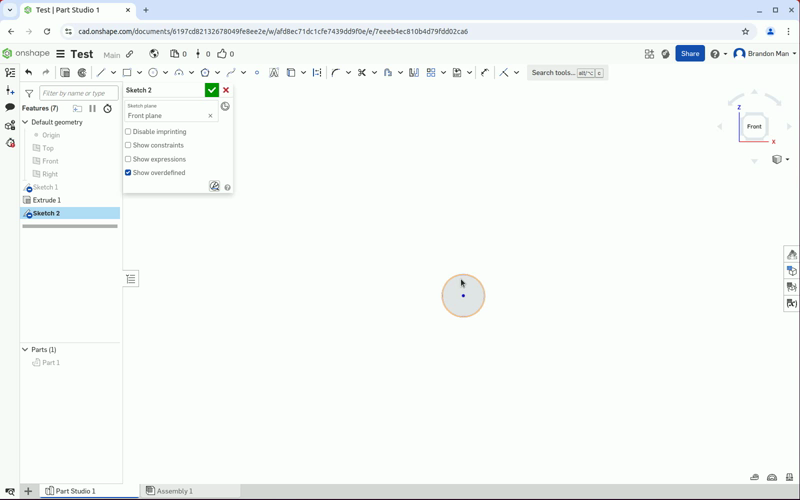
scroll(6)
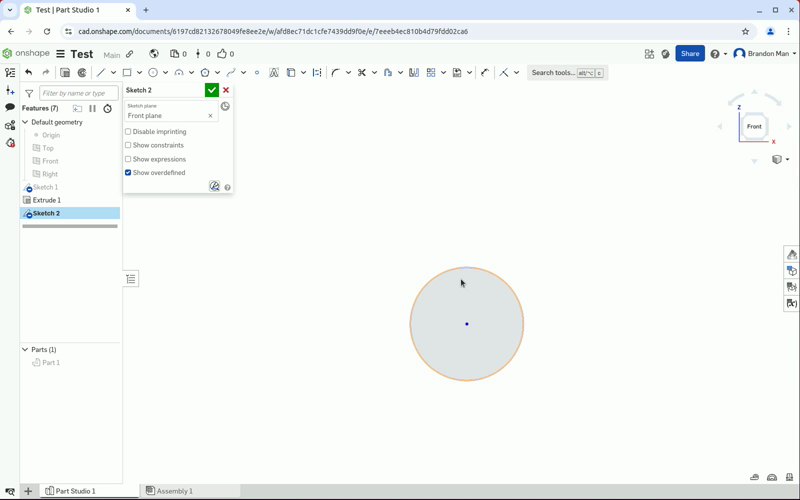
click(461, 278)
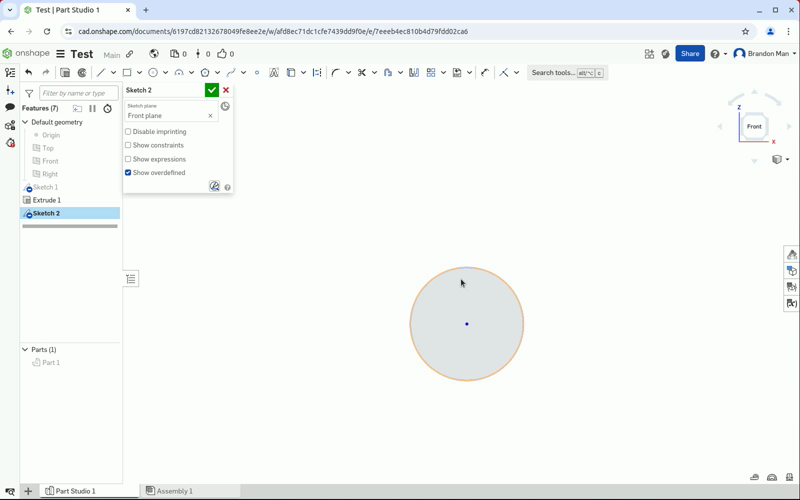
scroll(-6)
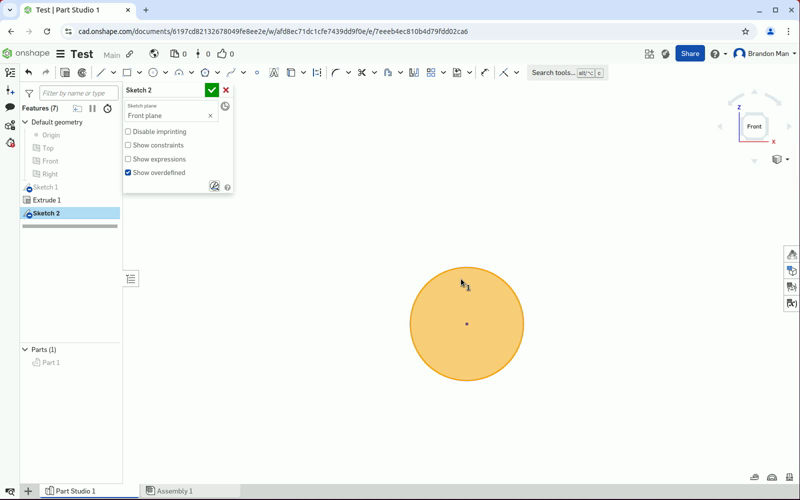
scroll(-6)
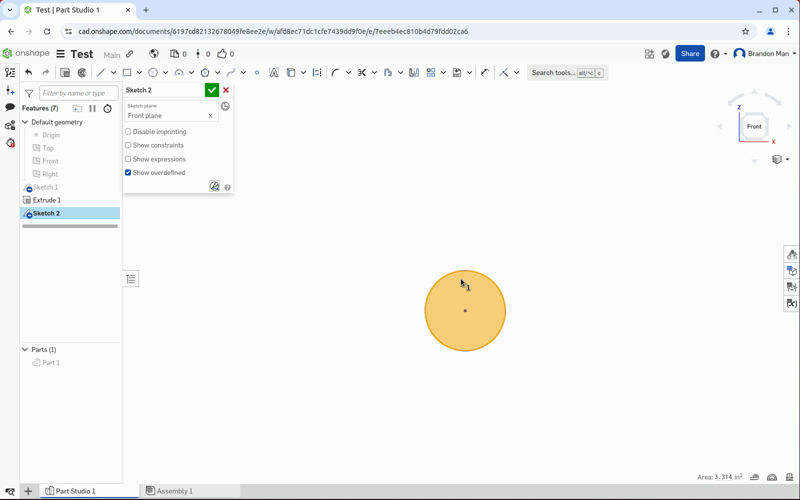
scroll(-6)
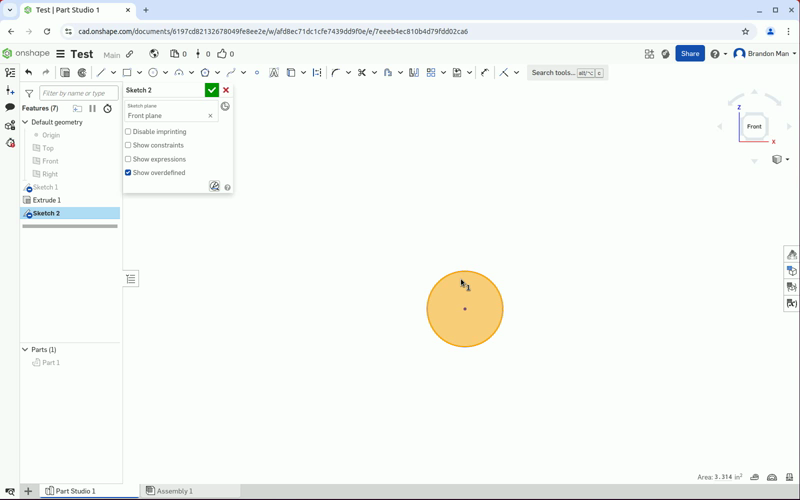
scroll(-6)
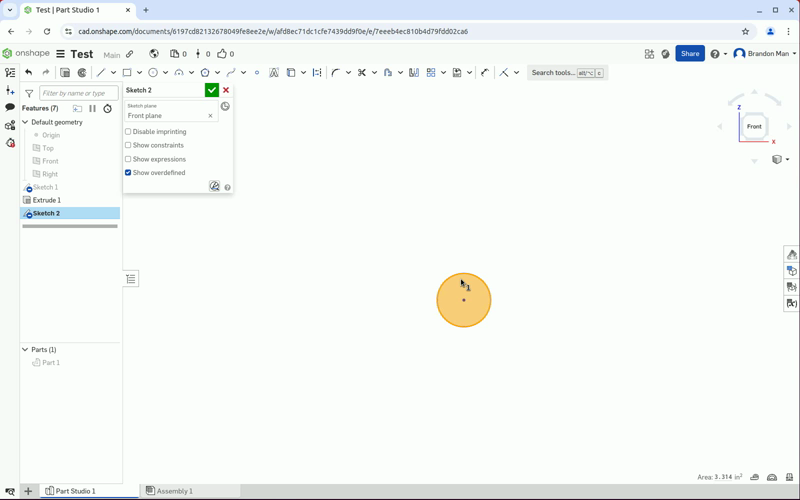
scroll(-6)
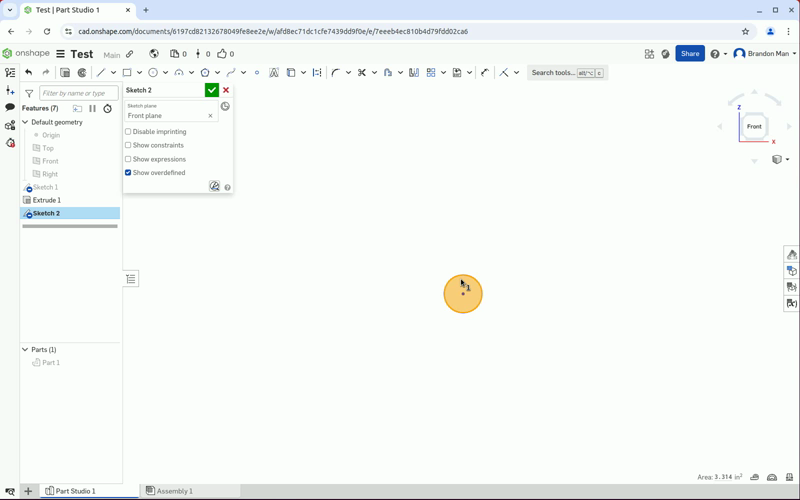
scroll(-6)
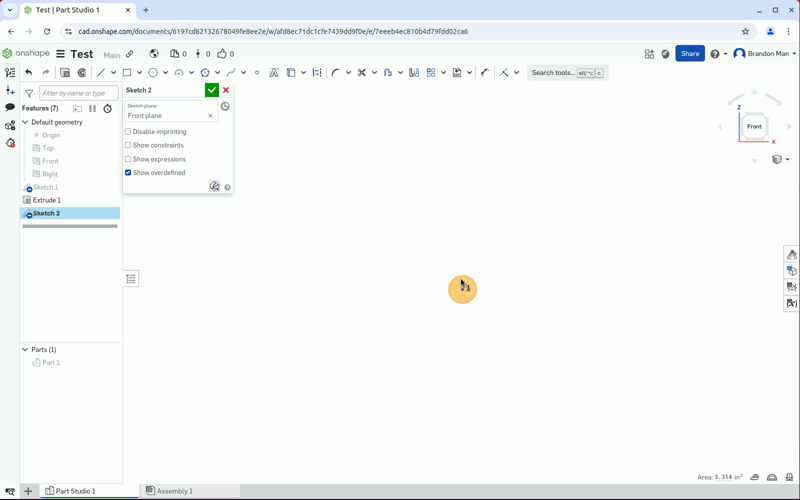
scroll(-6)
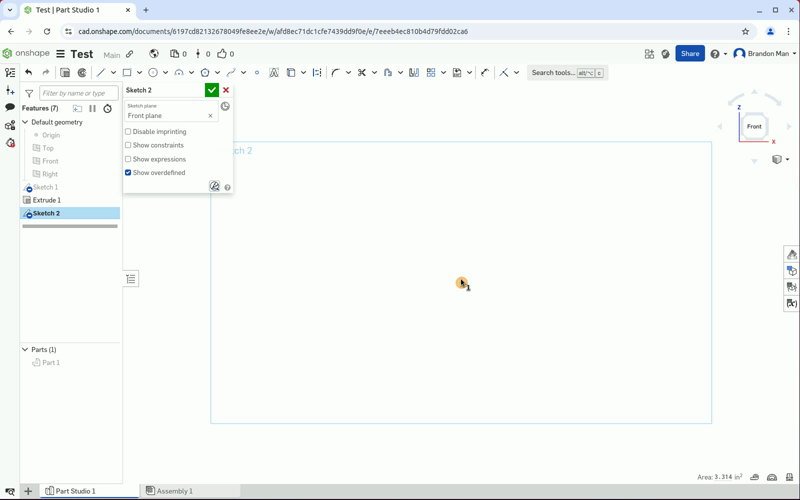
mouse_move(73, 352)
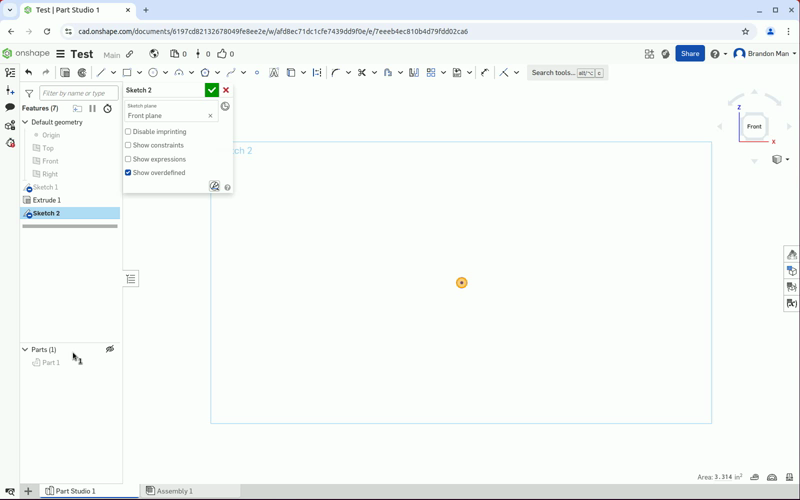
key(shift+y)
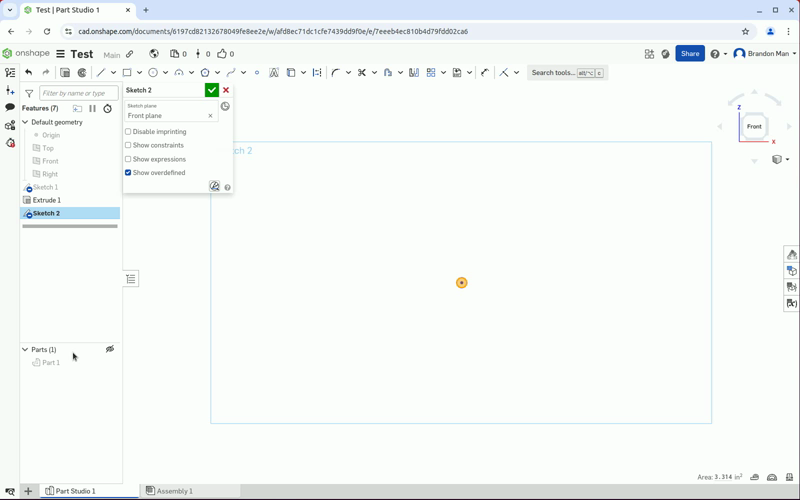
key(shift+e)
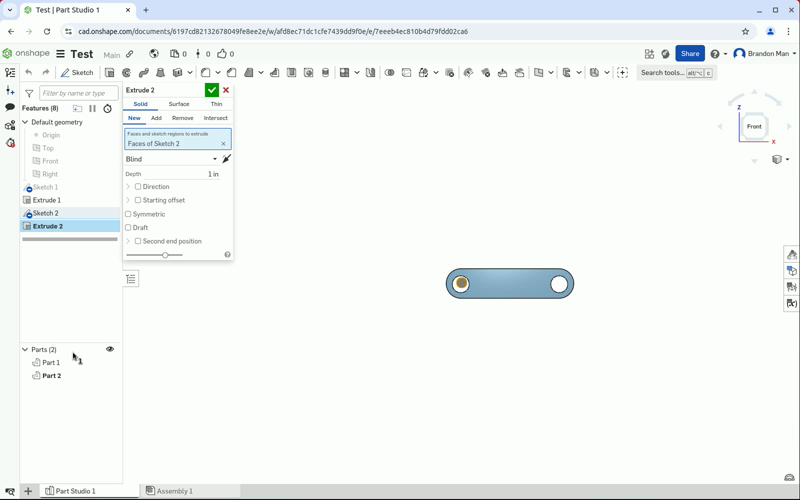
mouse_move(143, 106)
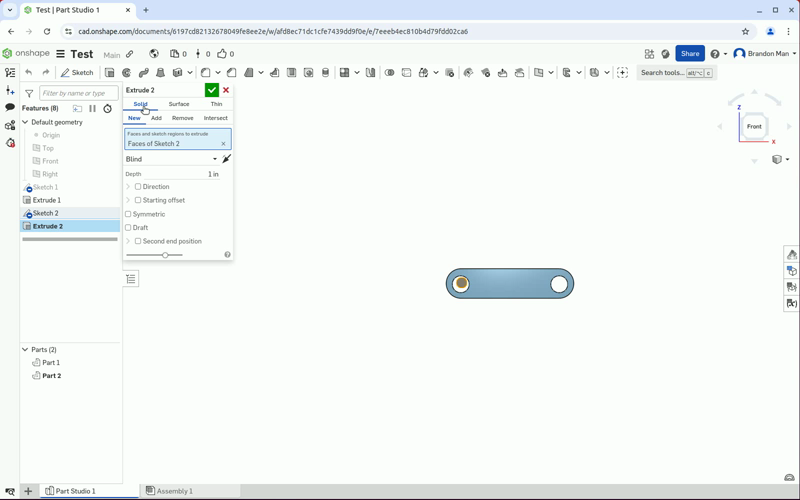
click(143, 106)
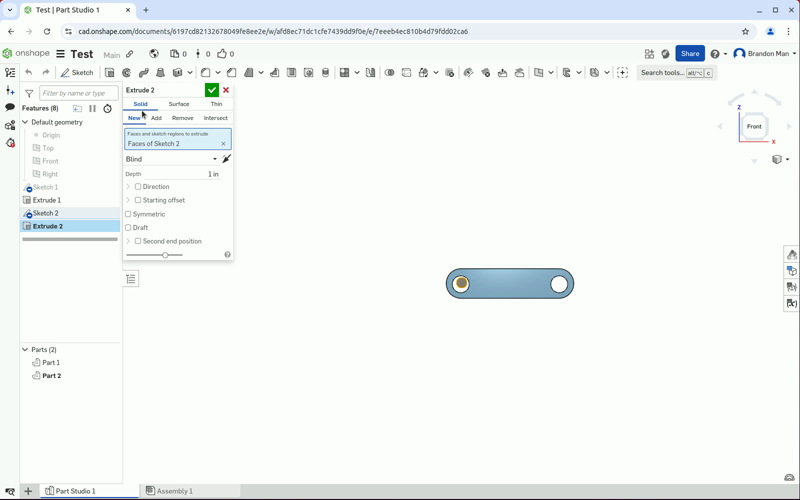
mouse_move(137, 120)
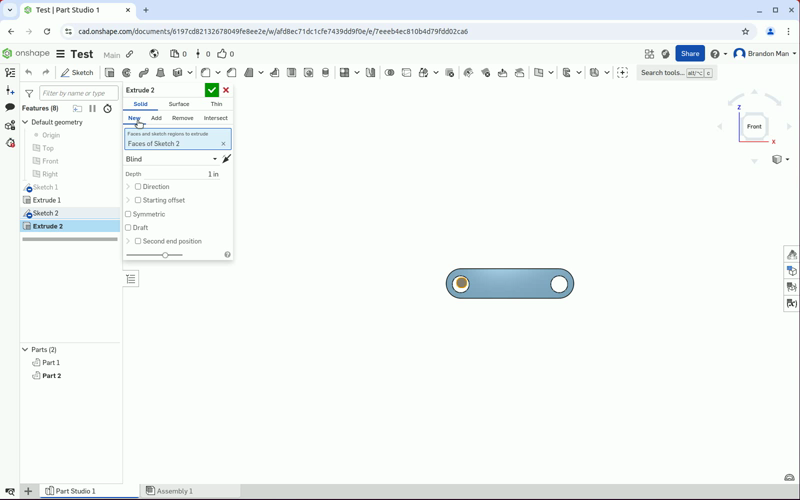
click(137, 120)
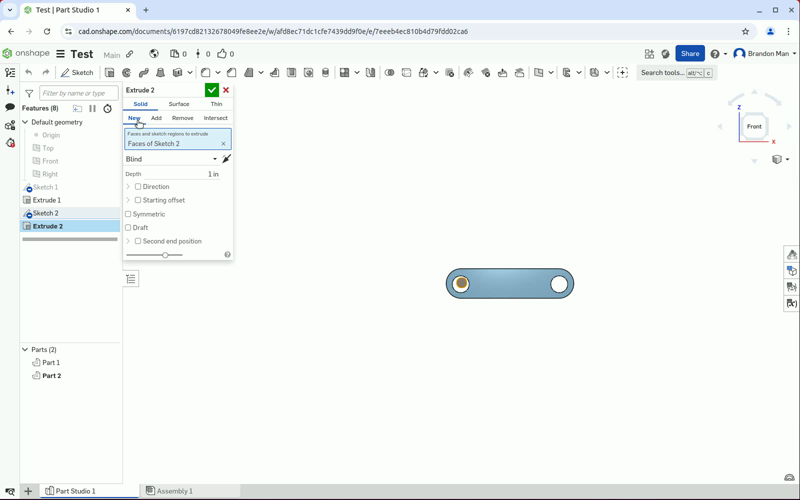
key(tab, 4)
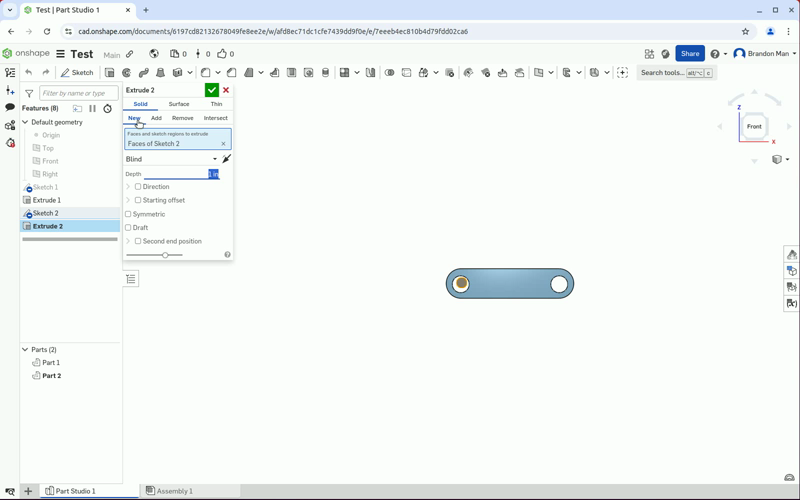
text(1.926)
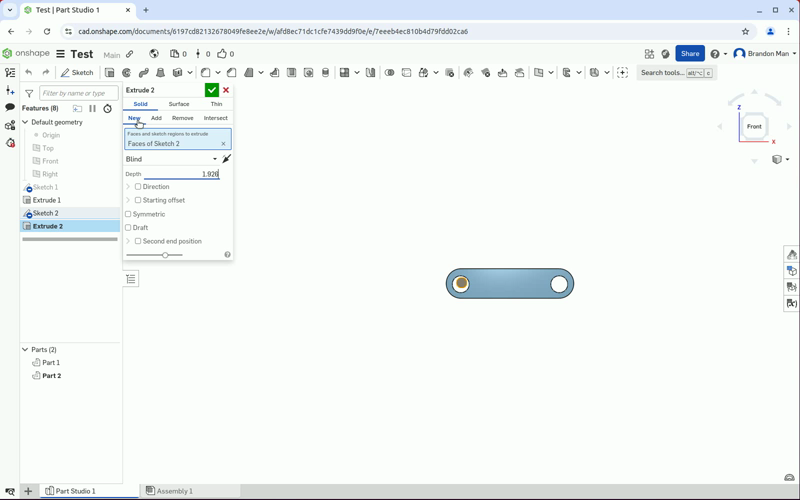
key(enter)
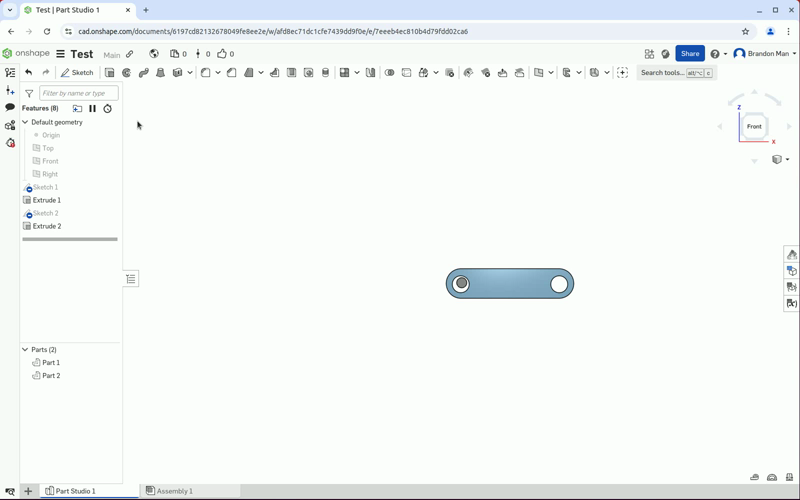
key(shift+h)
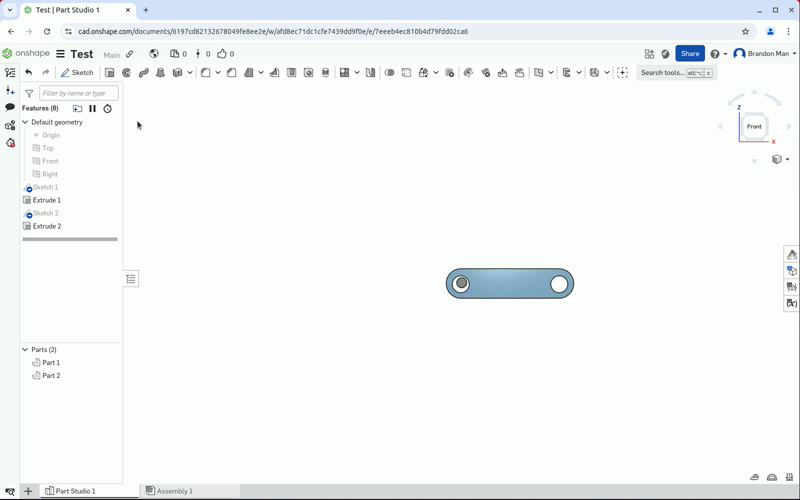
key(shift+h)
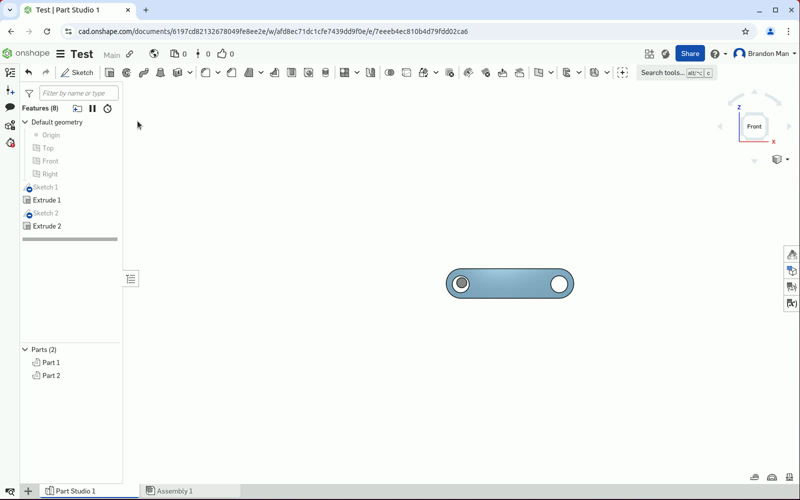
mouse_move(73, 189)
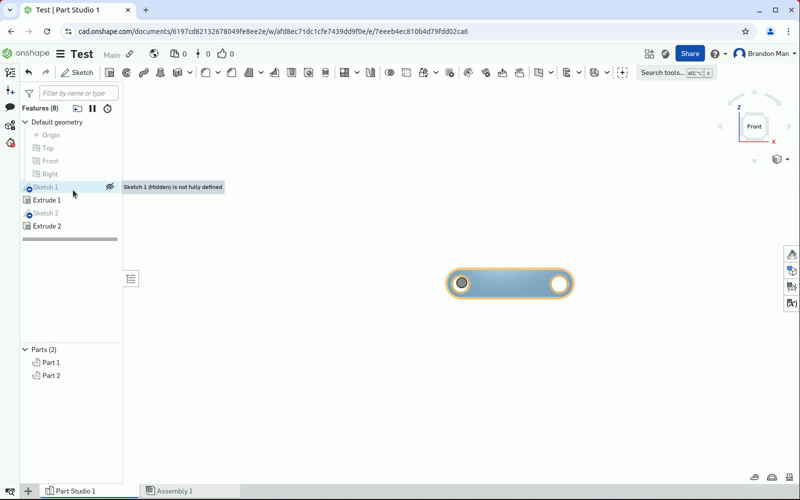
click(73, 189)
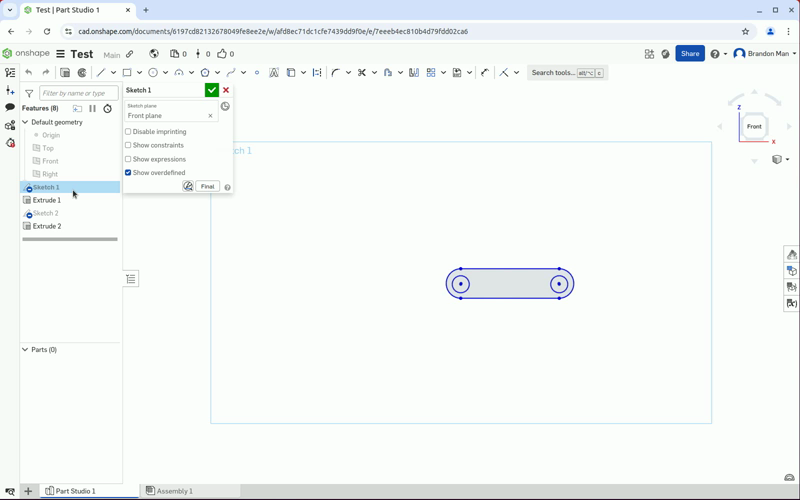
mouse_move(229, 92)
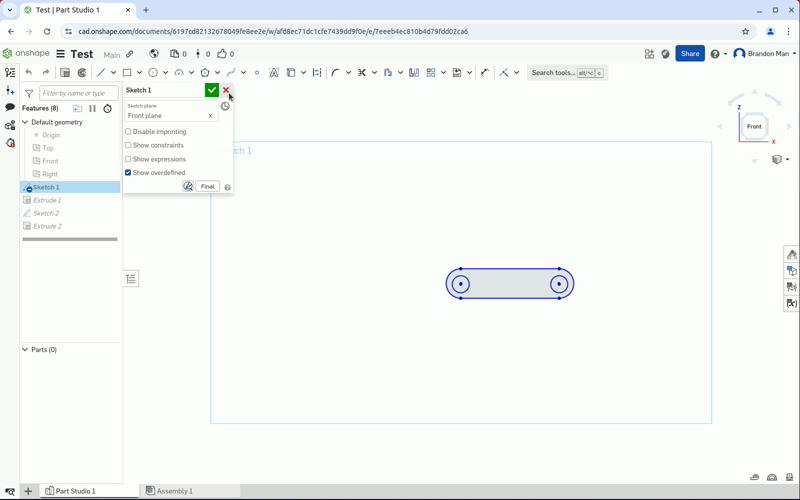
click(229, 92)
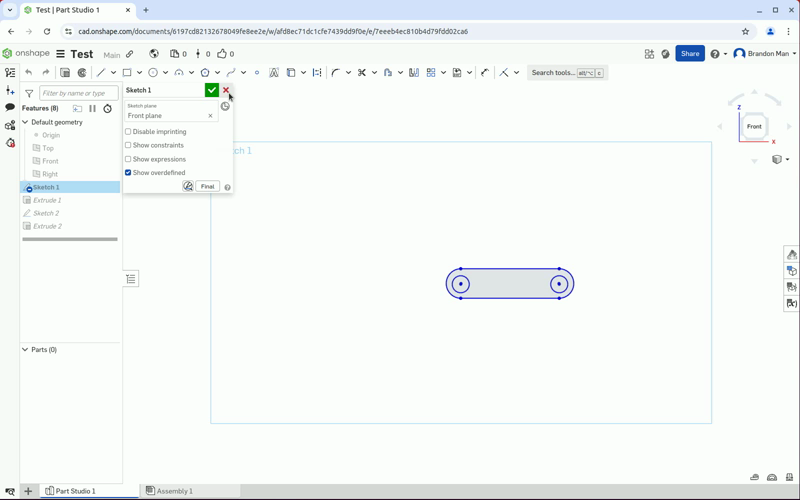
key(shift+s)
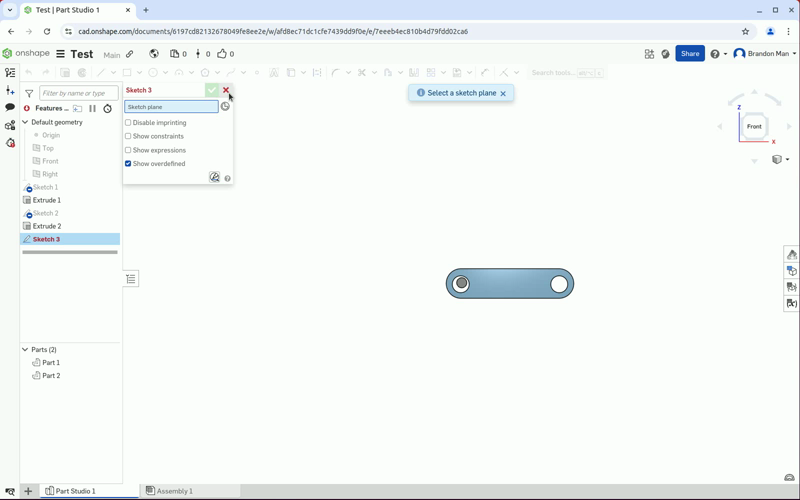
mouse_move(73, 163)
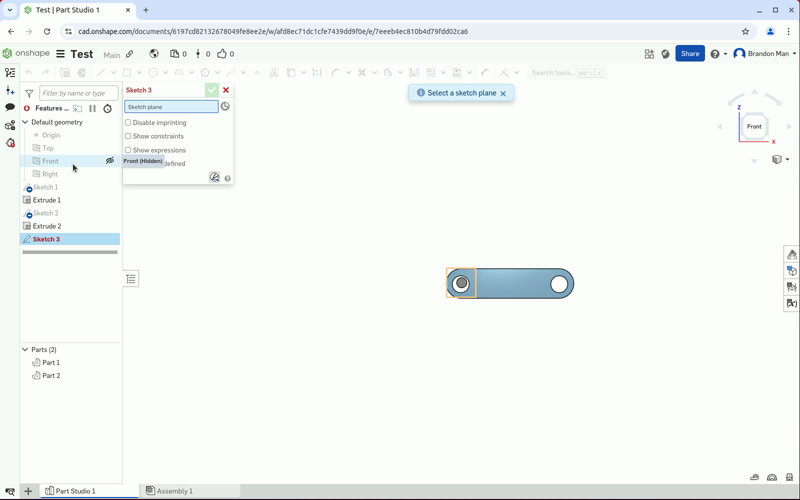
click(73, 163)
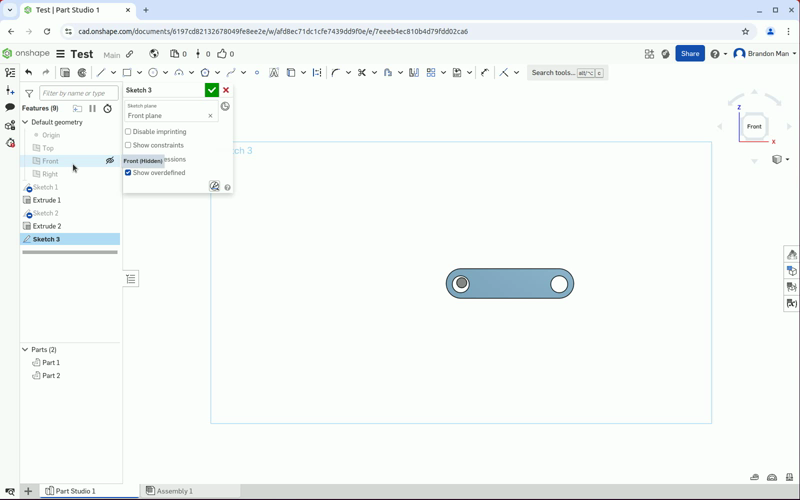
mouse_move(73, 352)
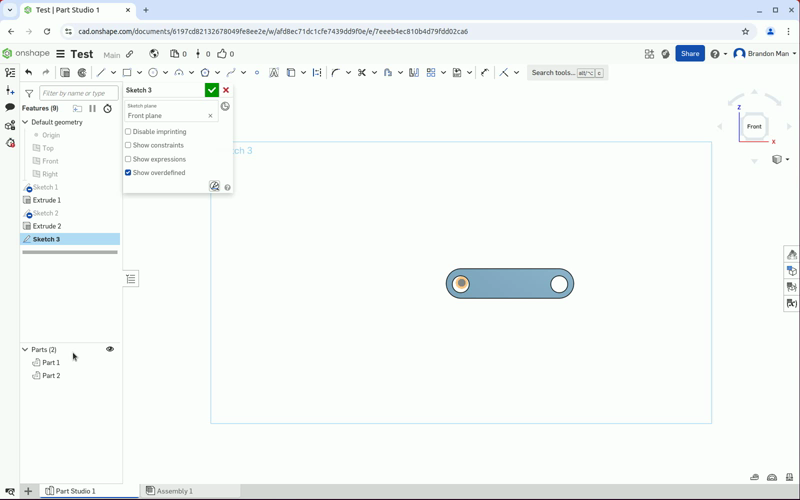
key(y)
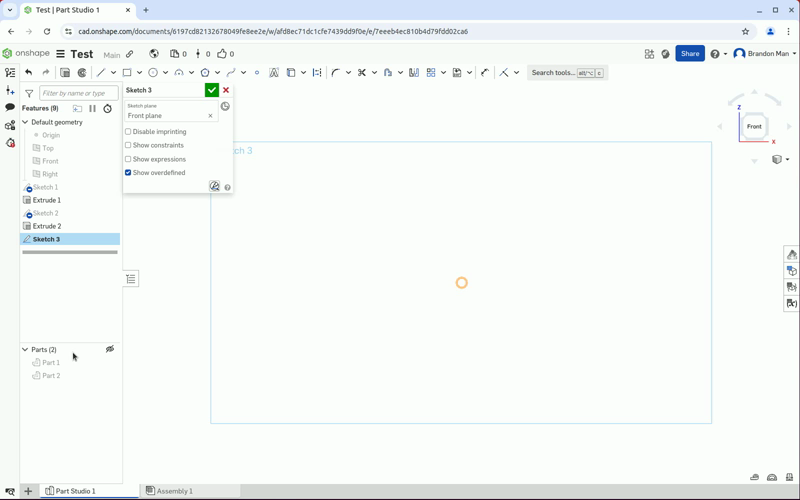
key(c)
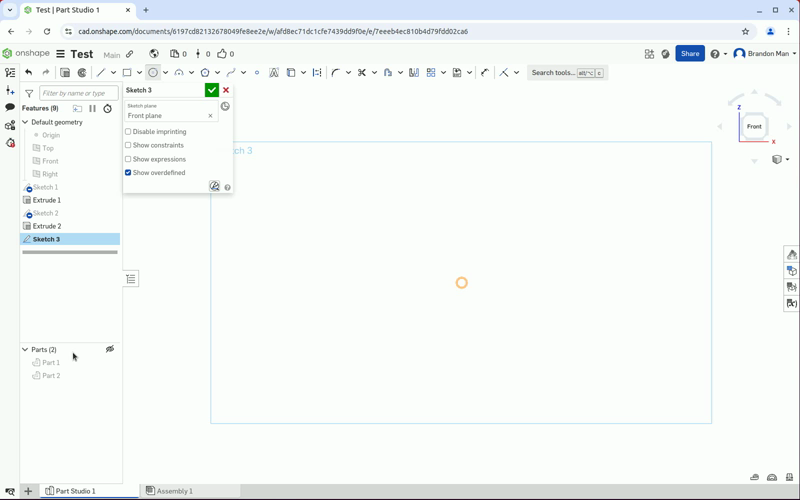
key_down(shift)
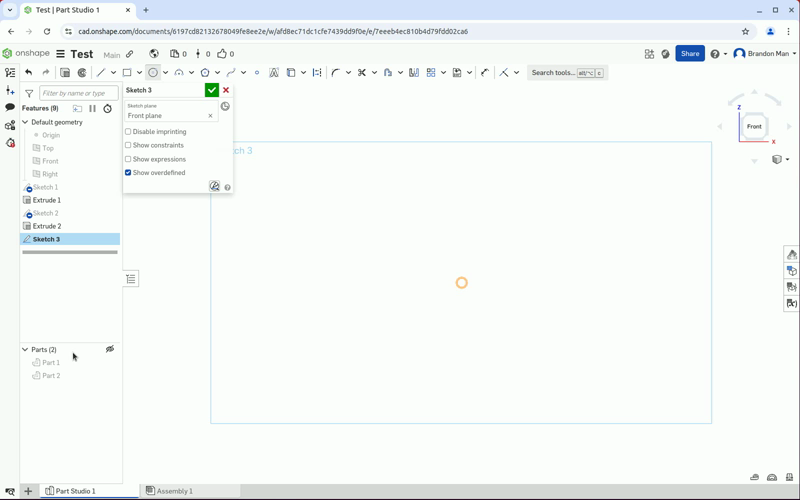
mouse_move(559, 282)
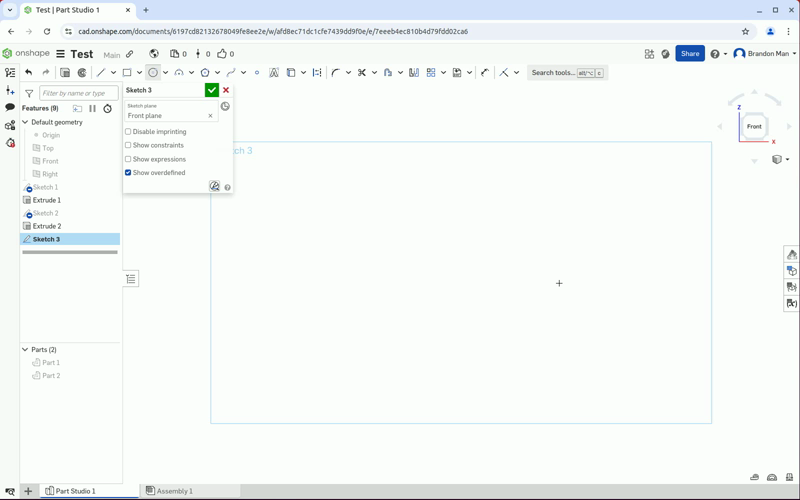
click(559, 282)
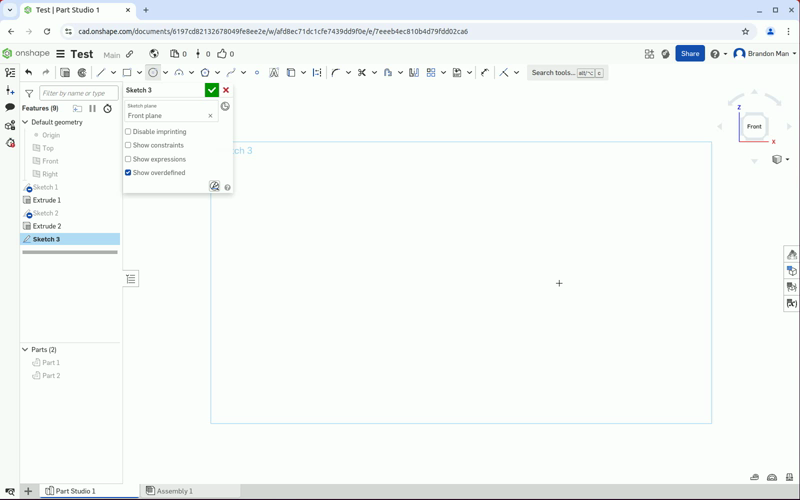
key_up(shift)
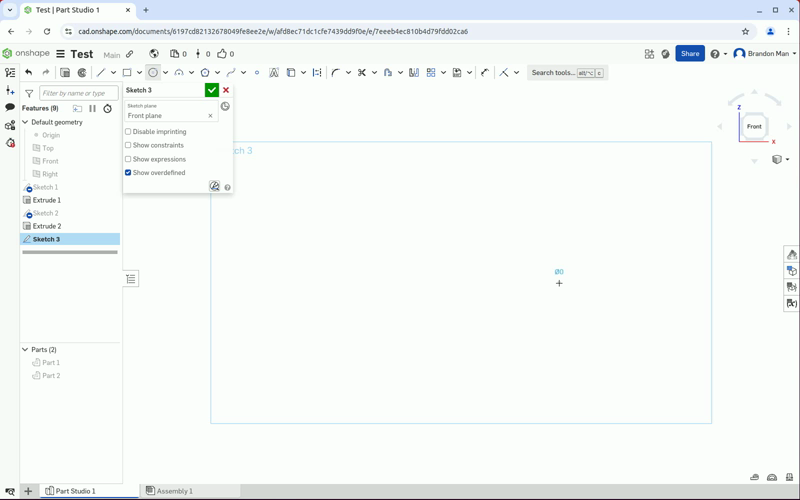
mouse_move(563, 282)
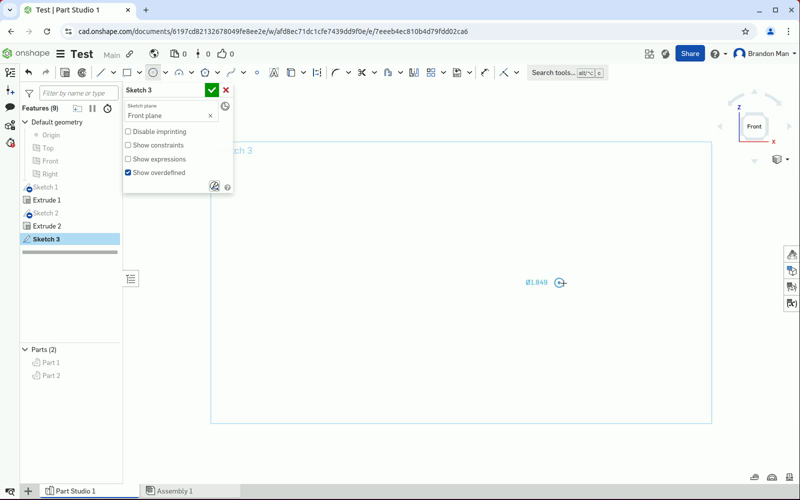
click(563, 282)
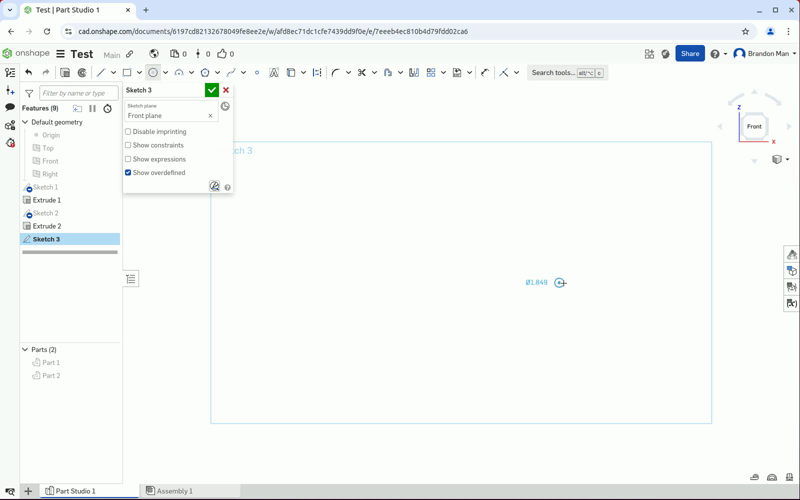
key(esc)
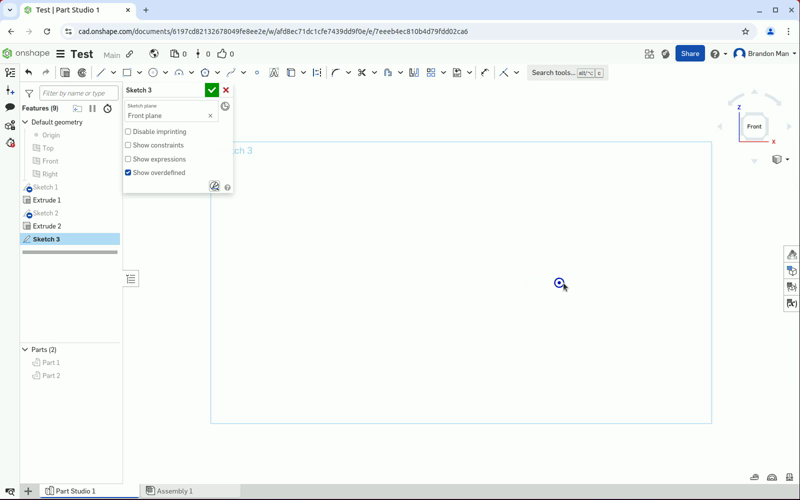
mouse_move(559, 280)
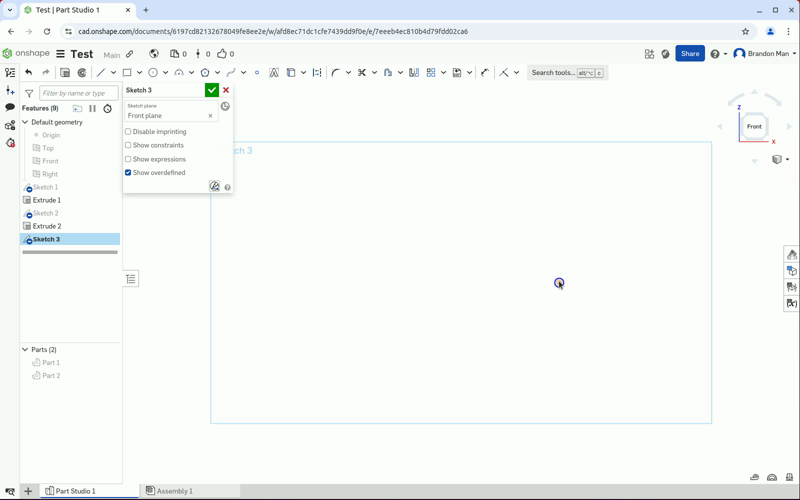
scroll(6)
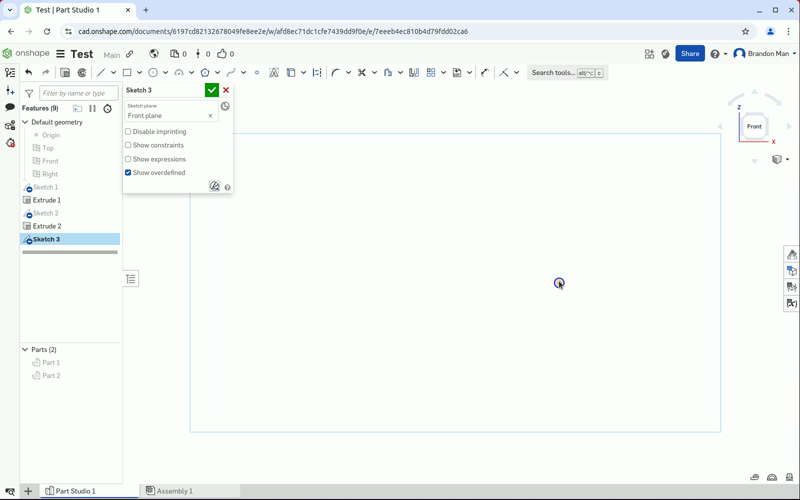
scroll(6)
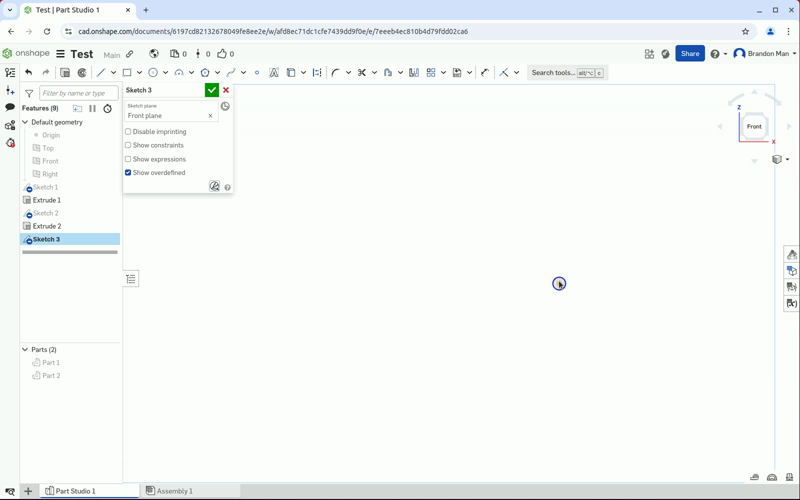
scroll(6)
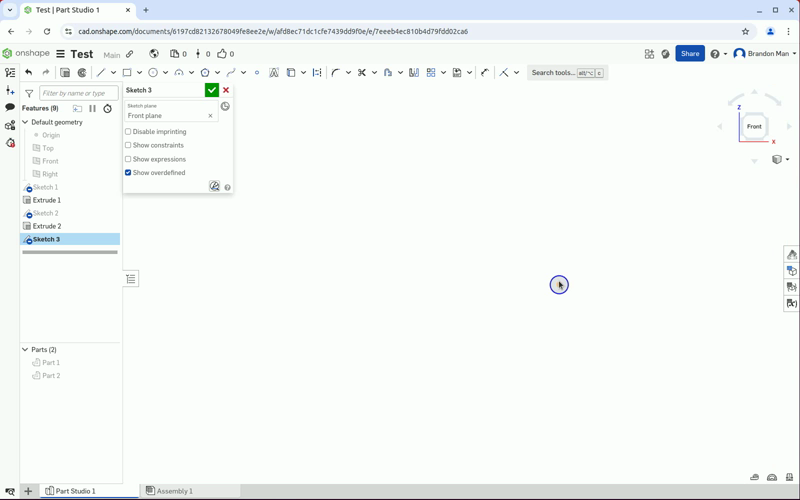
scroll(6)
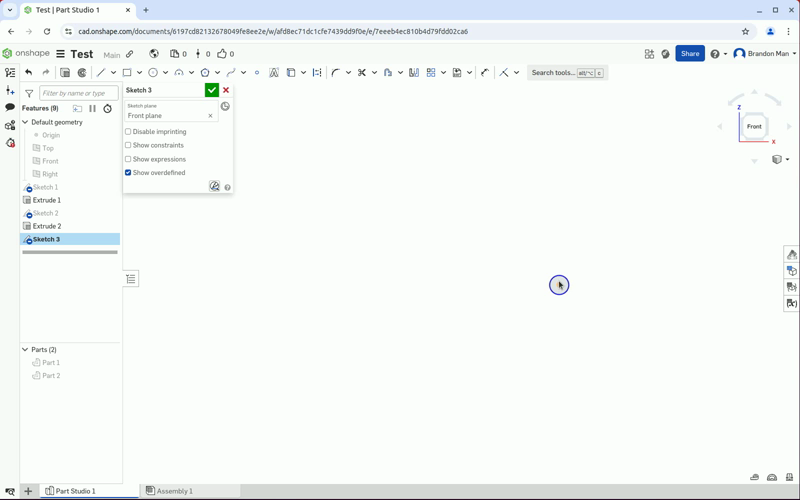
scroll(6)
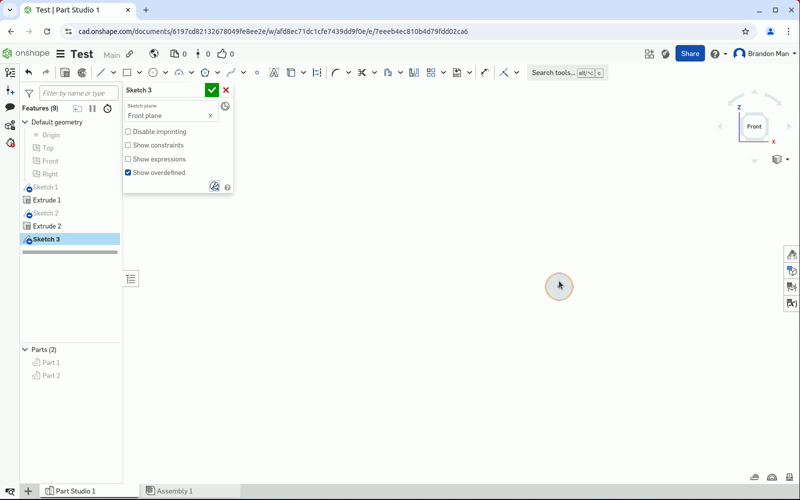
scroll(6)
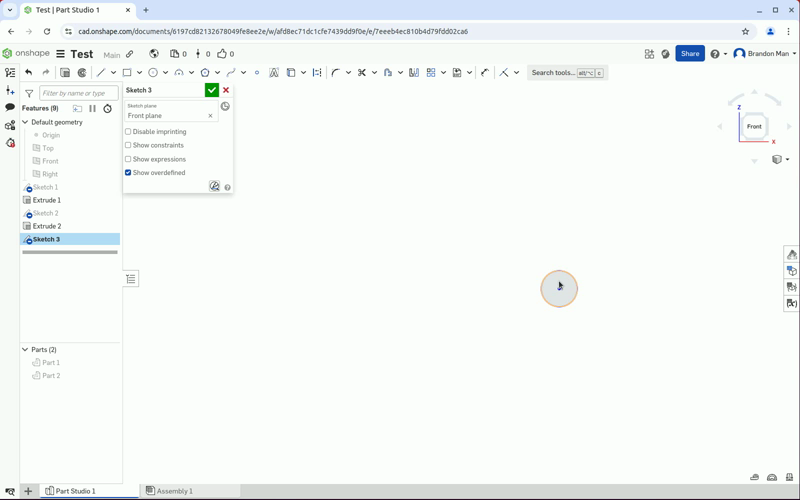
scroll(6)
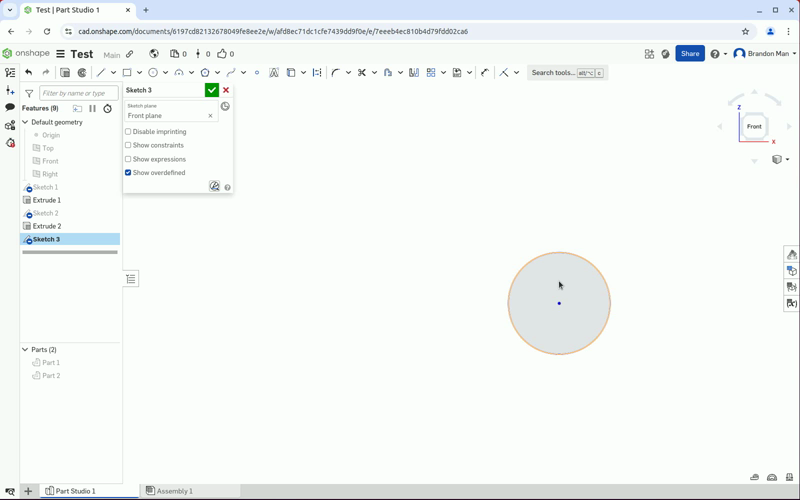
click(559, 280)
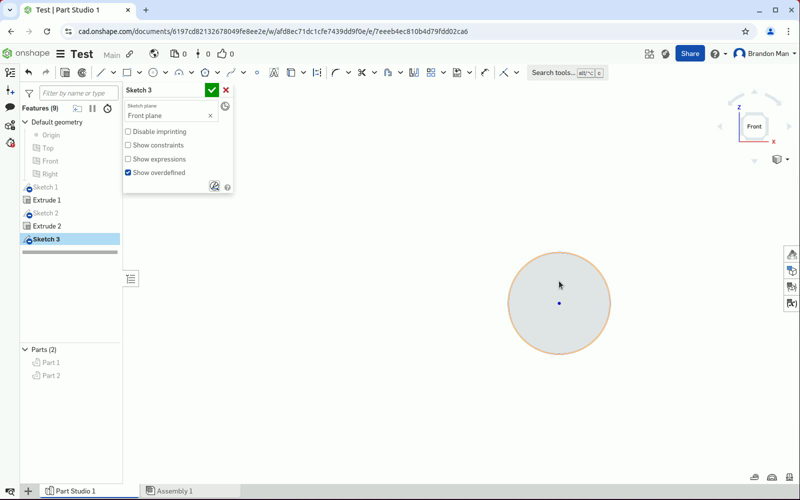
scroll(-6)
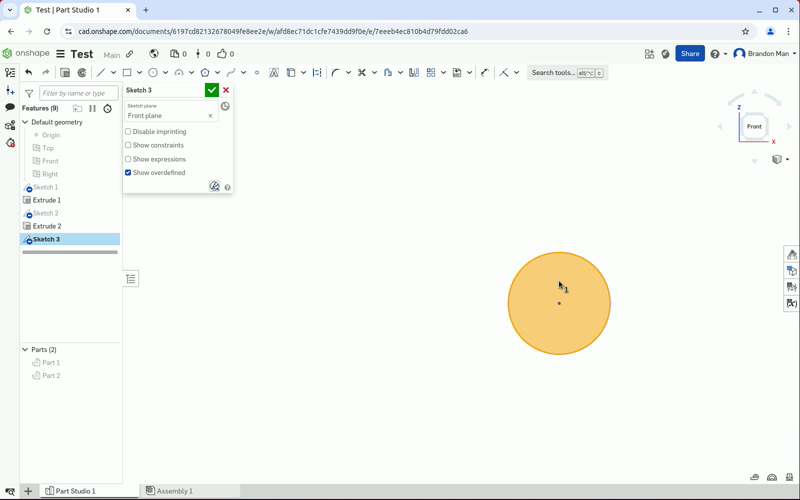
scroll(-6)
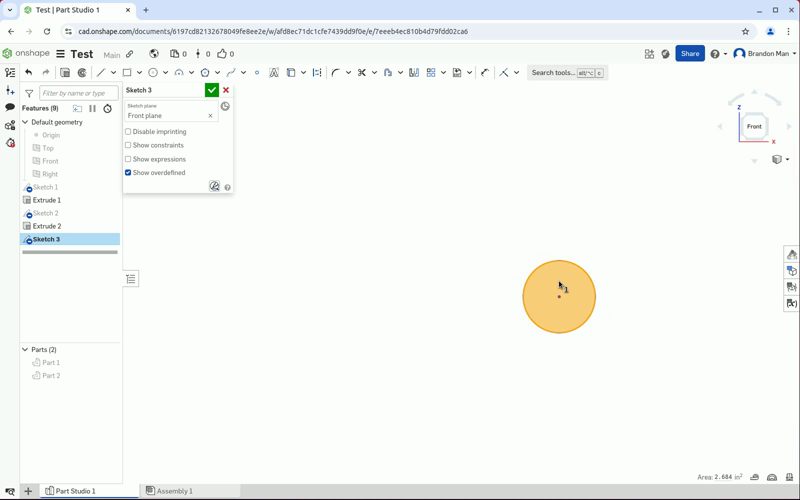
scroll(-6)
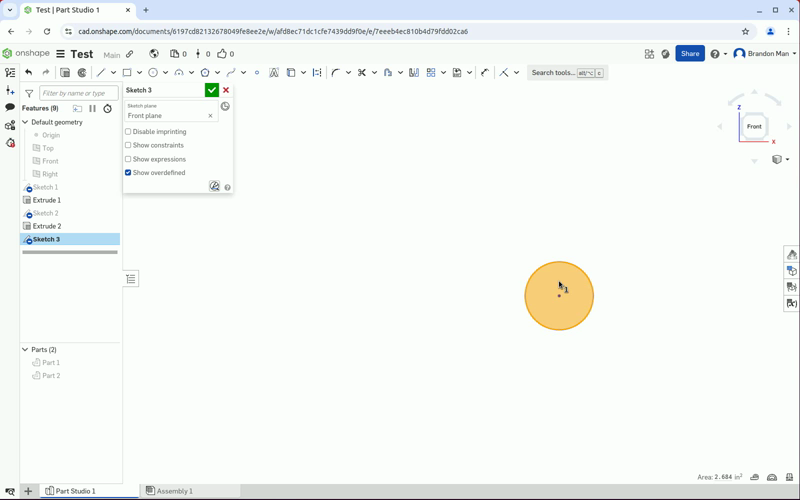
scroll(-6)
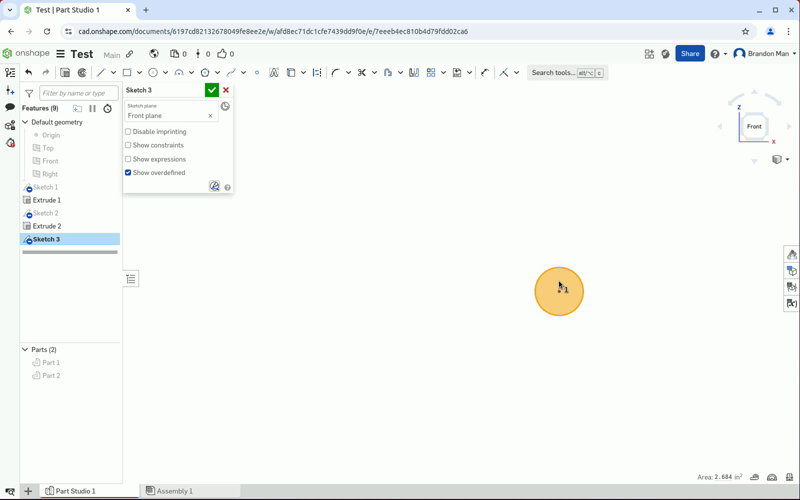
scroll(-6)
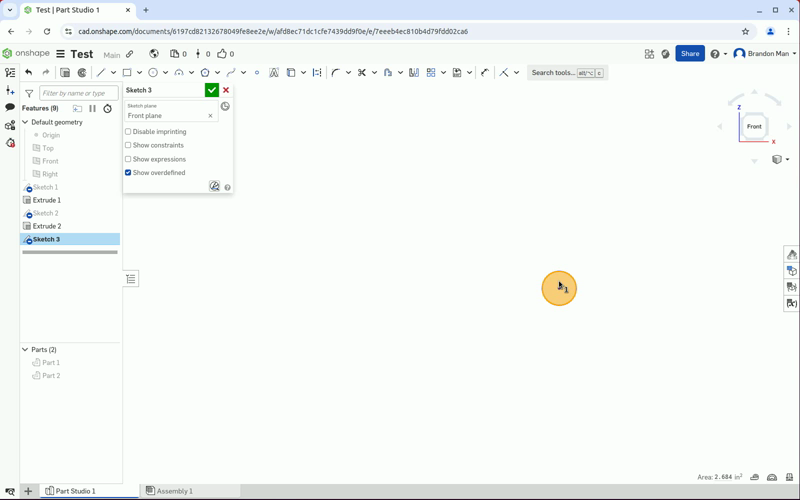
scroll(-6)
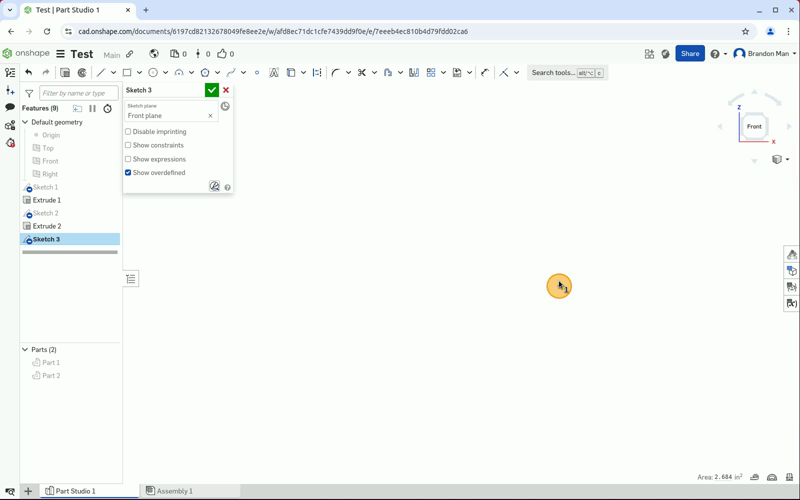
scroll(-6)
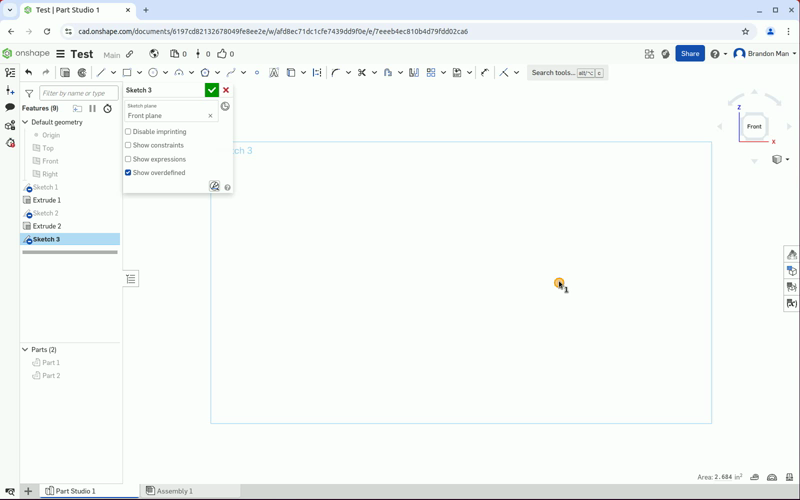
mouse_move(73, 352)
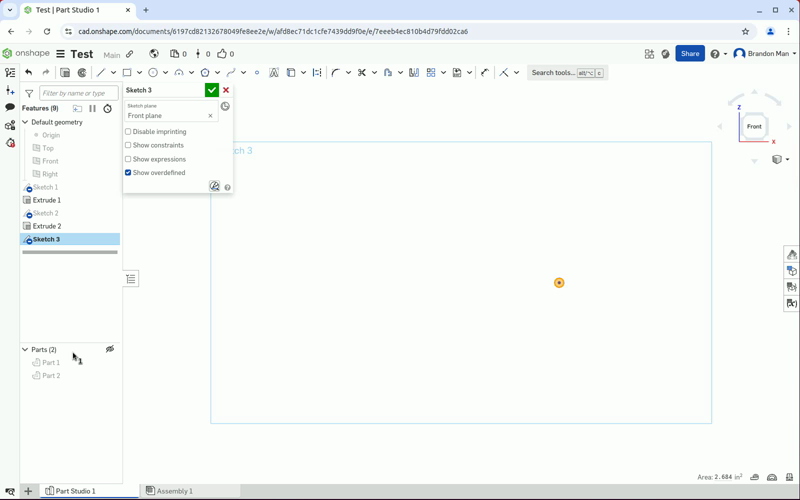
key(shift+y)
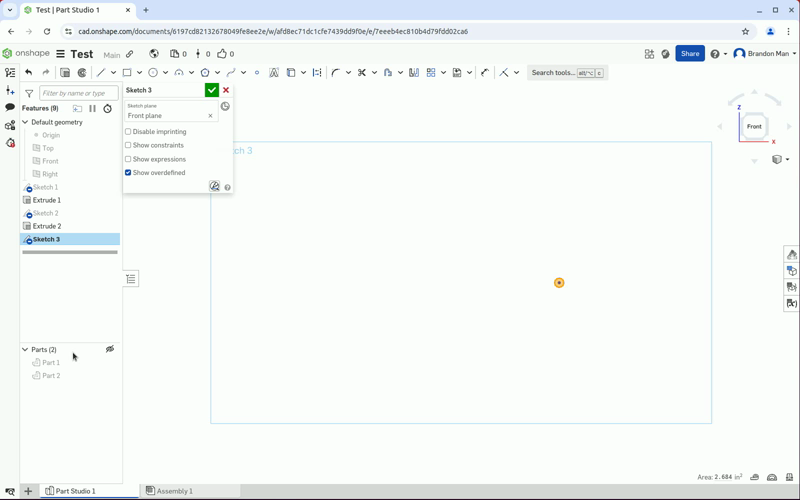
key(shift+e)
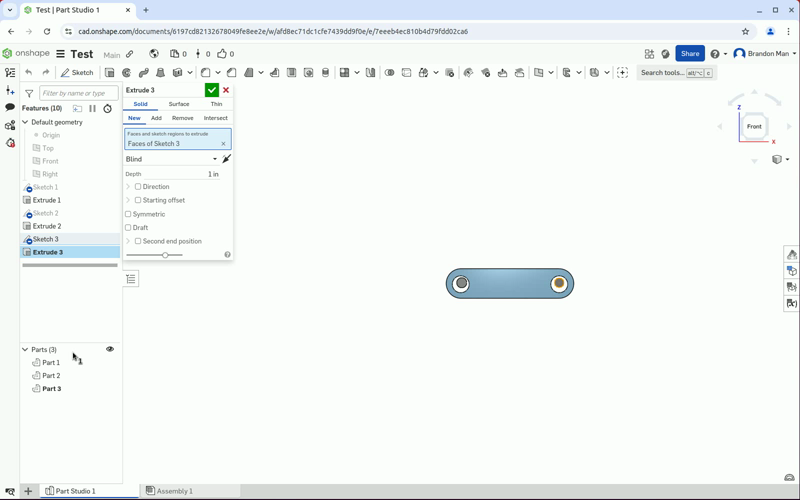
mouse_move(143, 106)
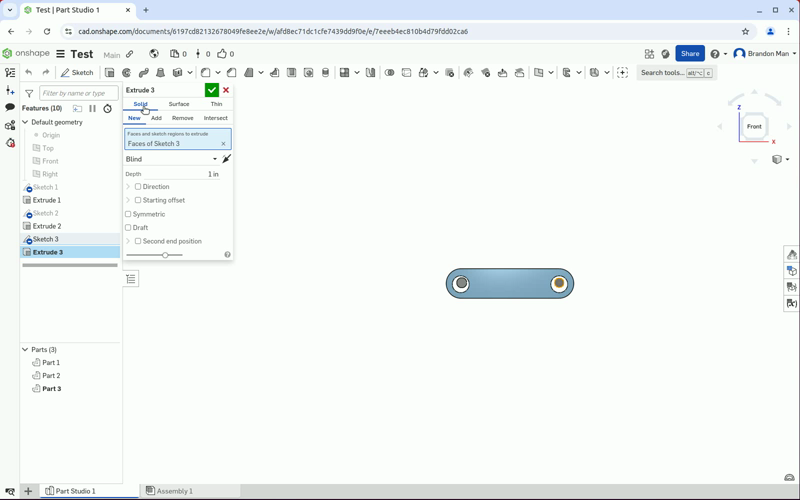
click(143, 106)
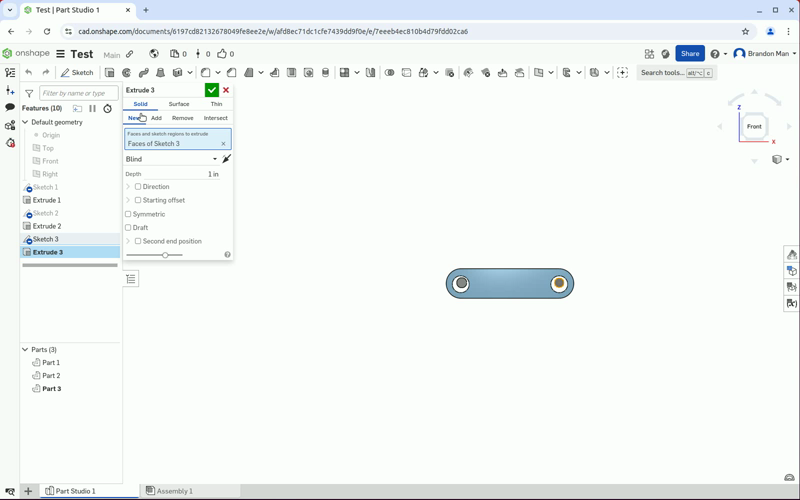
mouse_move(137, 120)
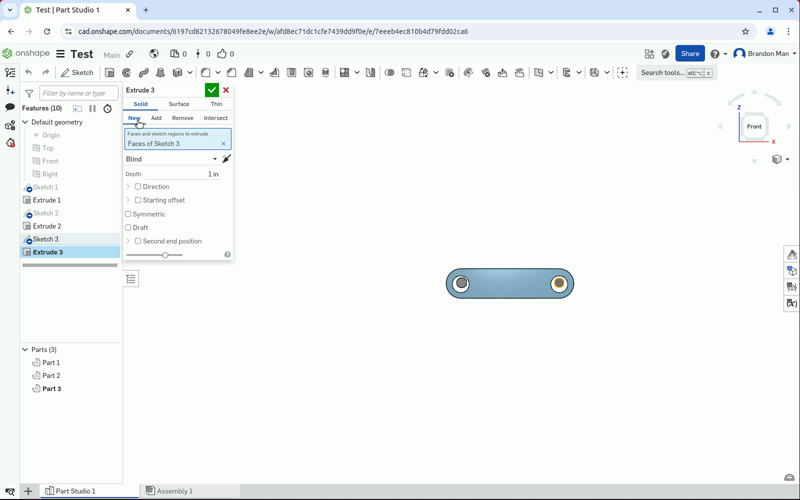
click(137, 120)
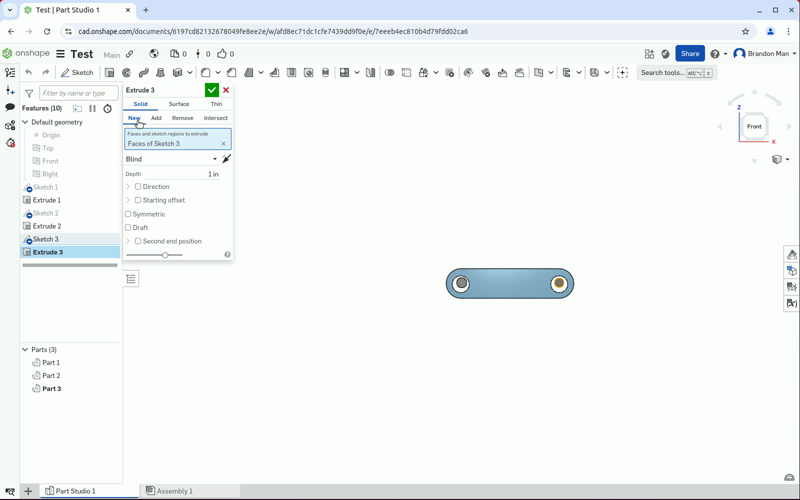
key(tab, 4)
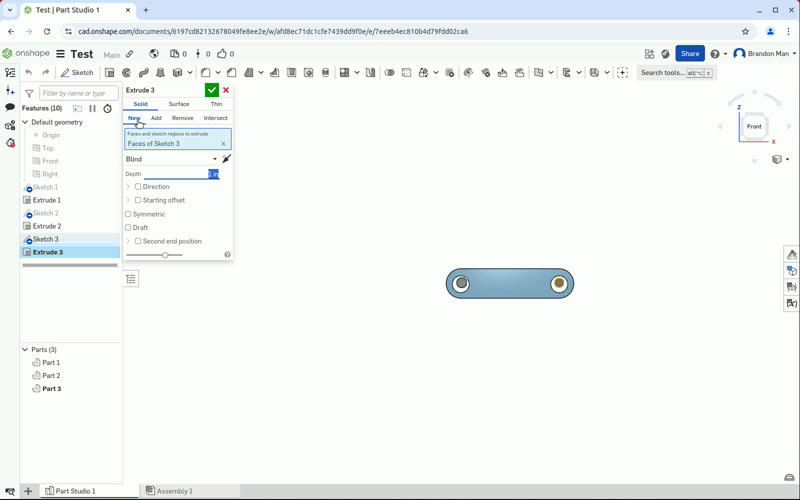
text(1.926)
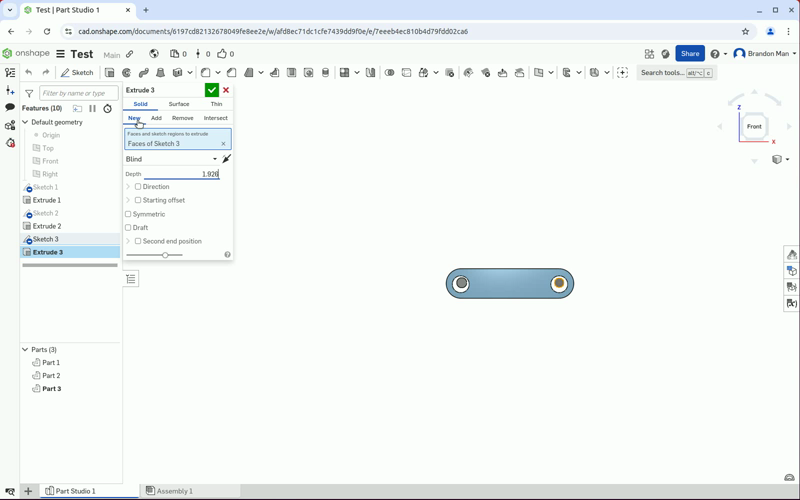
key(enter)
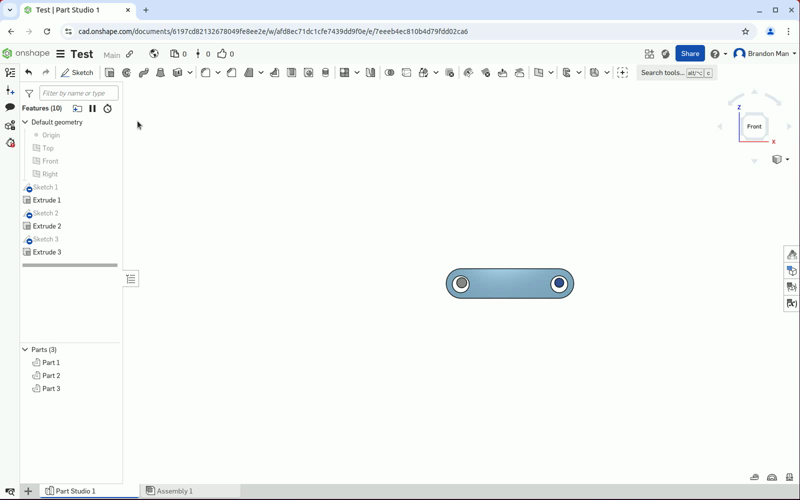
key(shift+h)
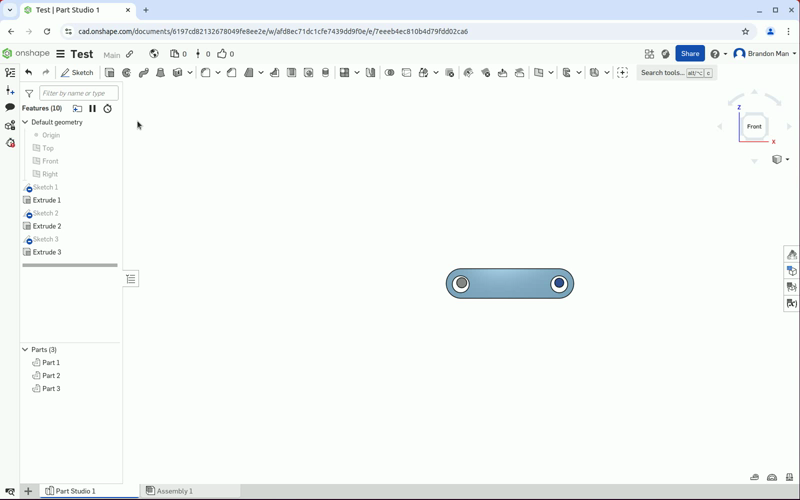
key(shift+h)
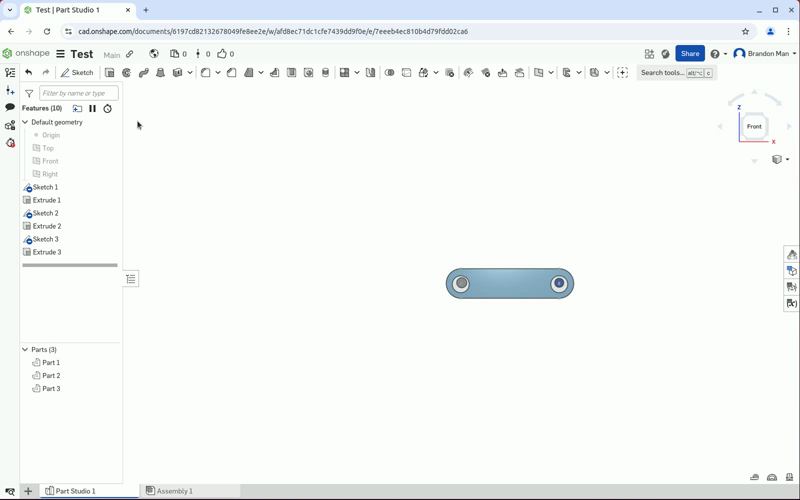
key(shift+7)
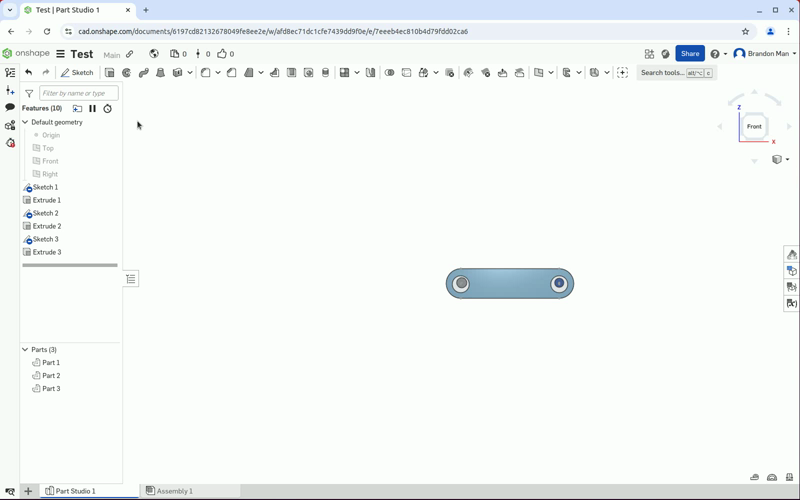
key(left, 2)
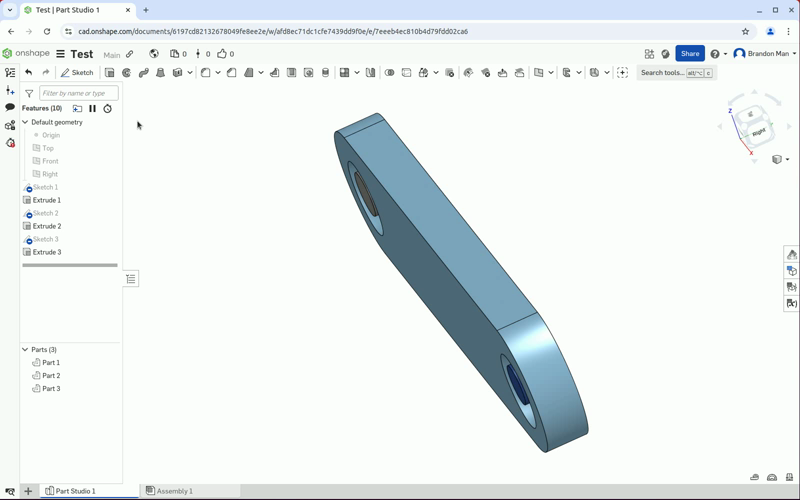
key(down, 2)
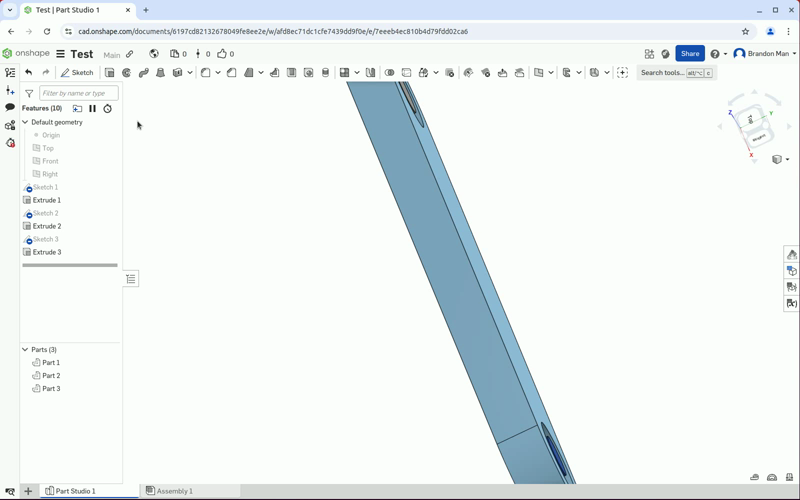
key(up, 2)
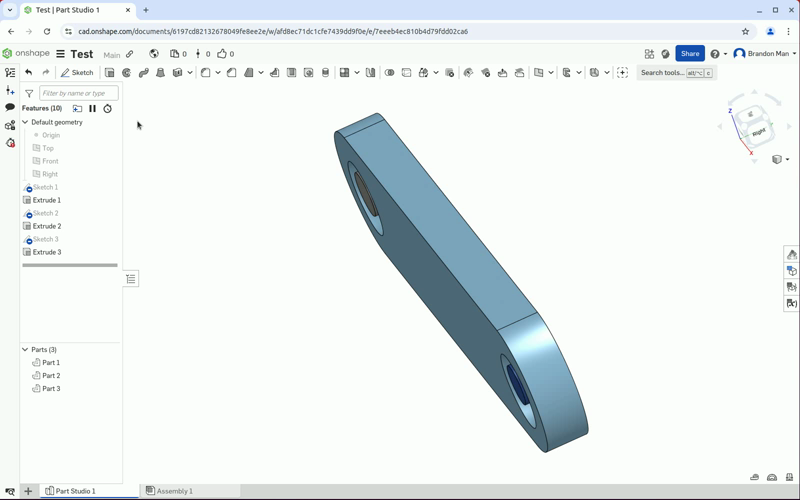
key(right, 2)
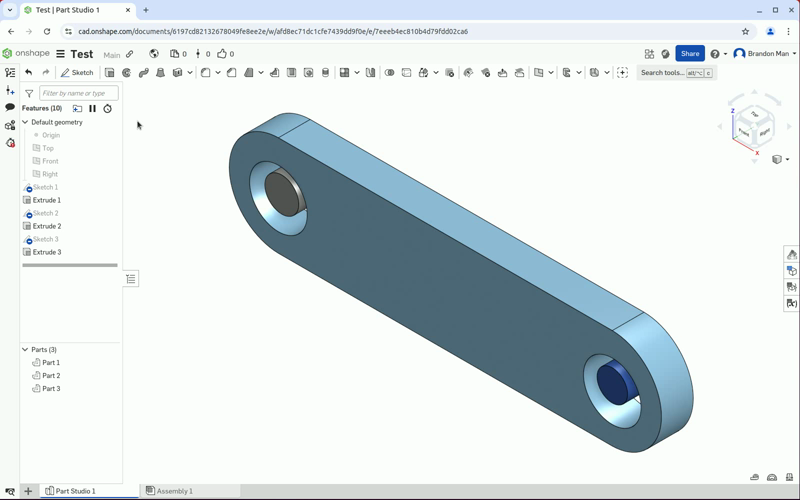
mouse_move(73, 189)
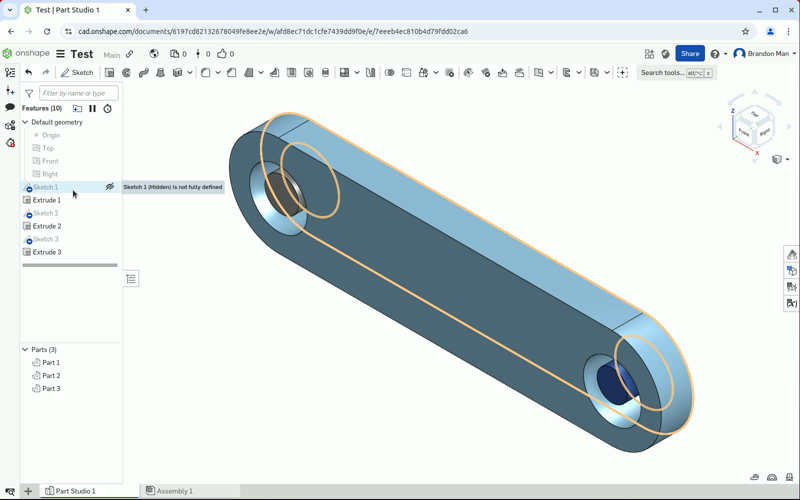
click(73, 189)